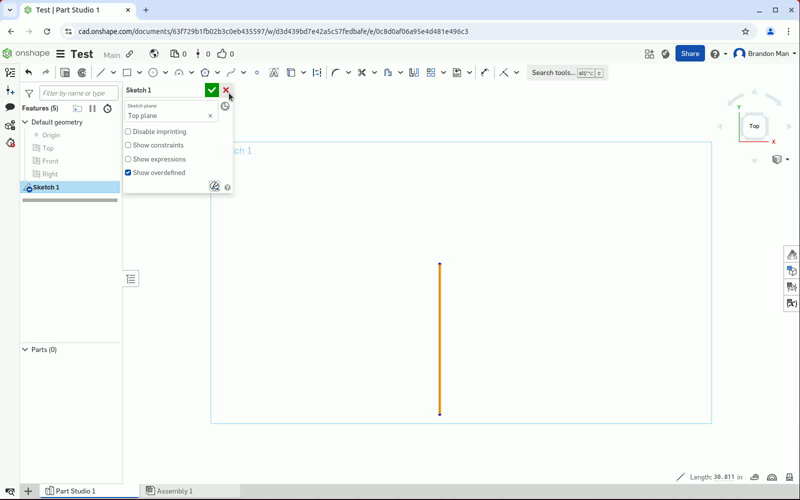
key(shift+h)
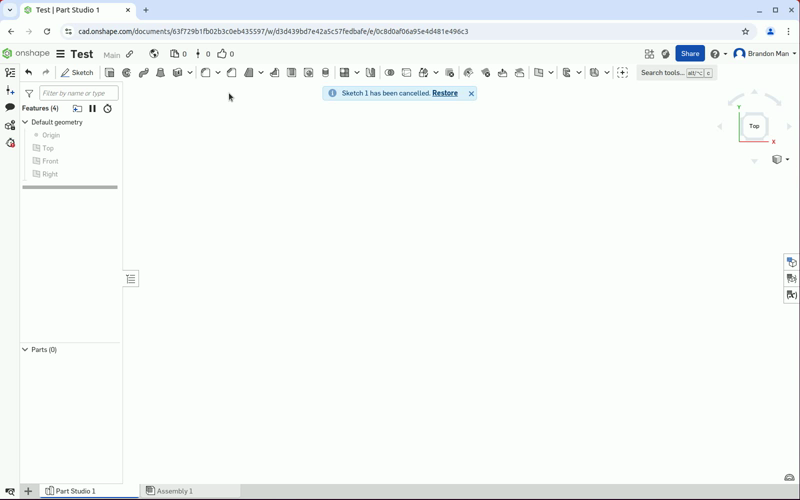
mouse_move(73, 352)
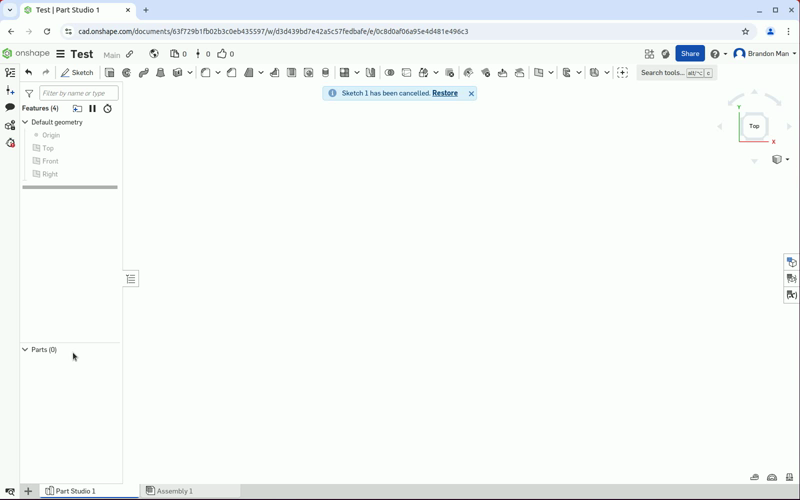
key(y)
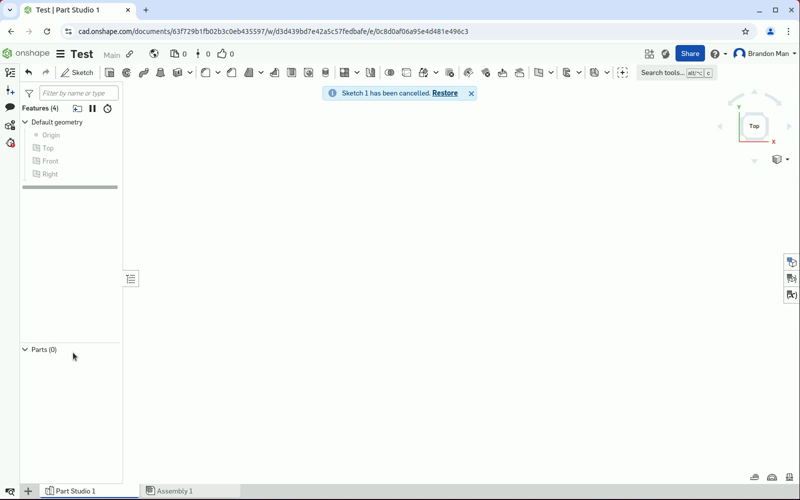
key(shift+p)
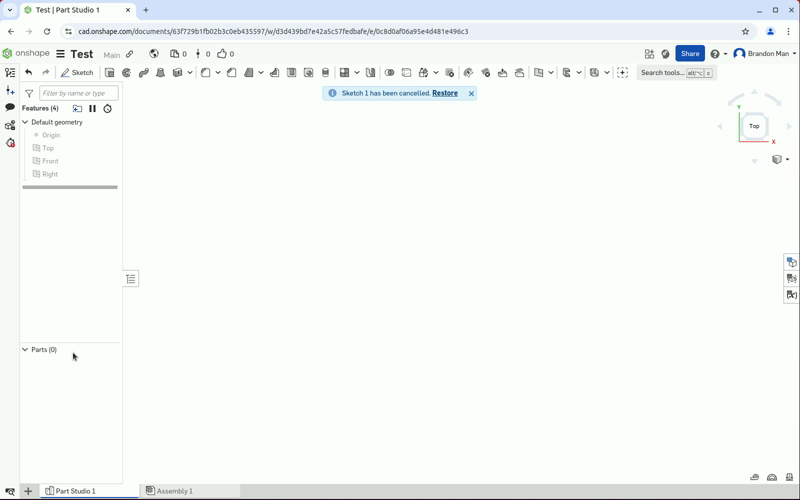
key(space)
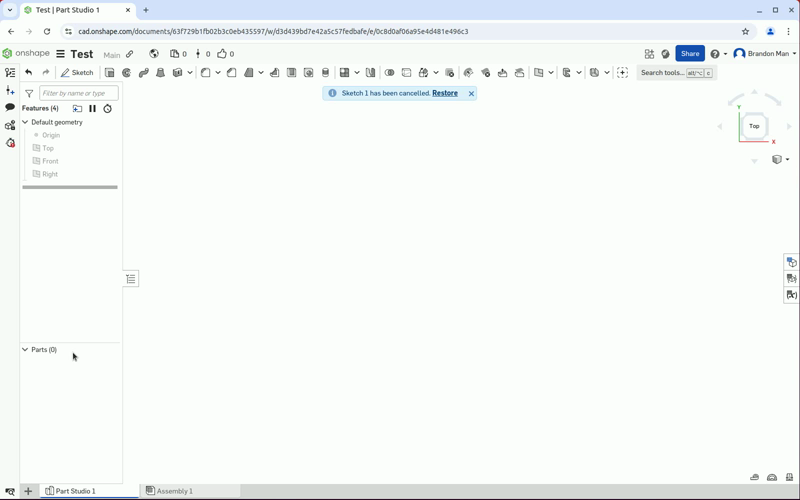
key_down(shift)
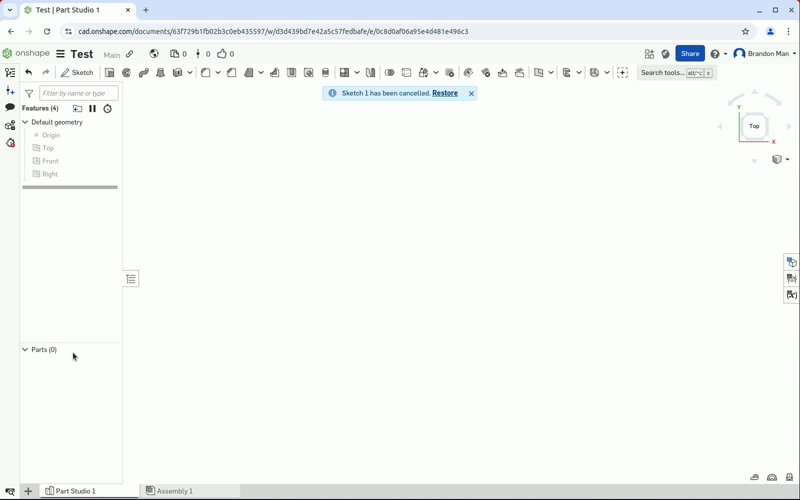
key(up)
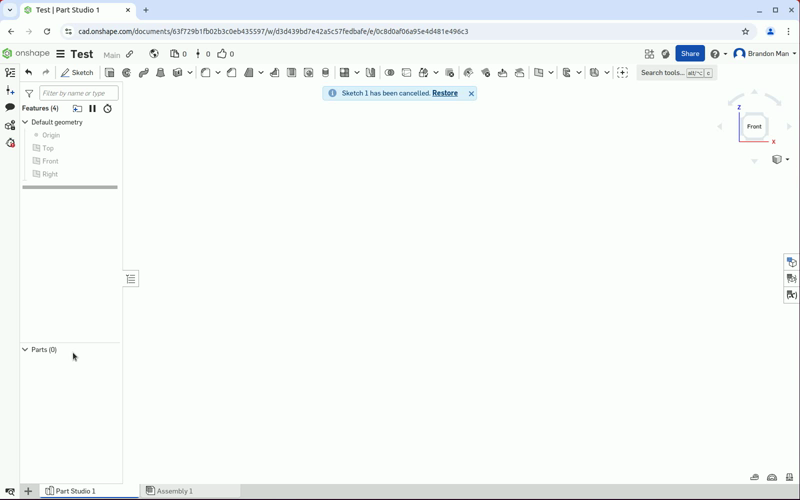
key_up(shift)
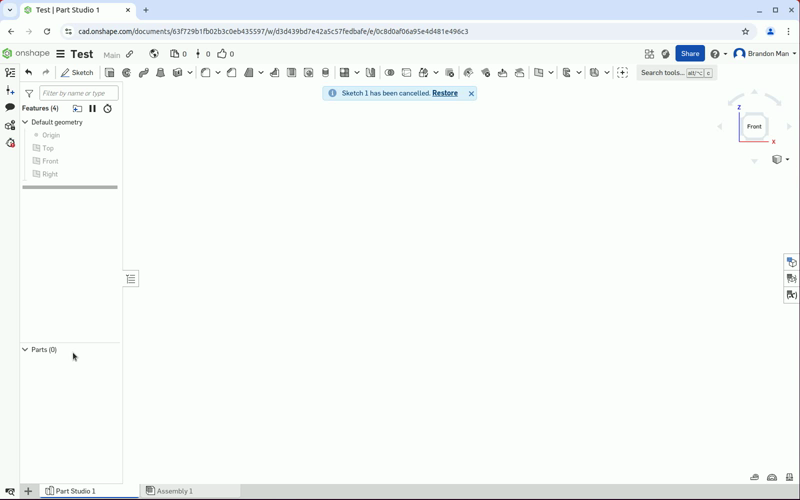
mouse_move(73, 352)
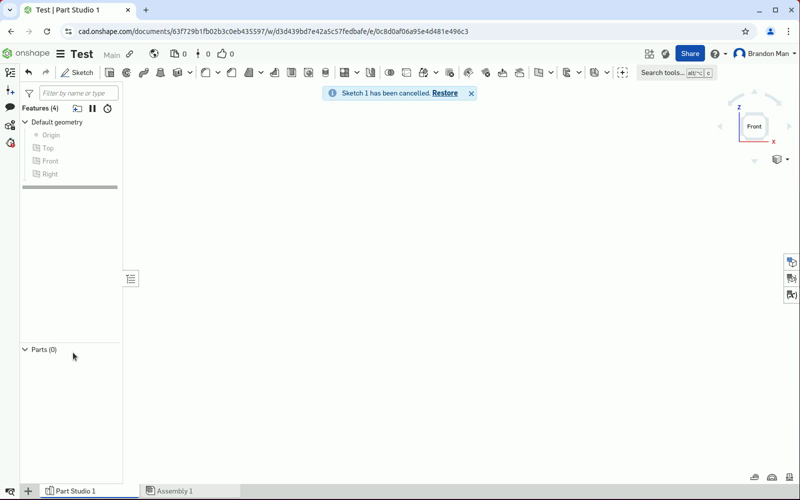
key(shift+y)
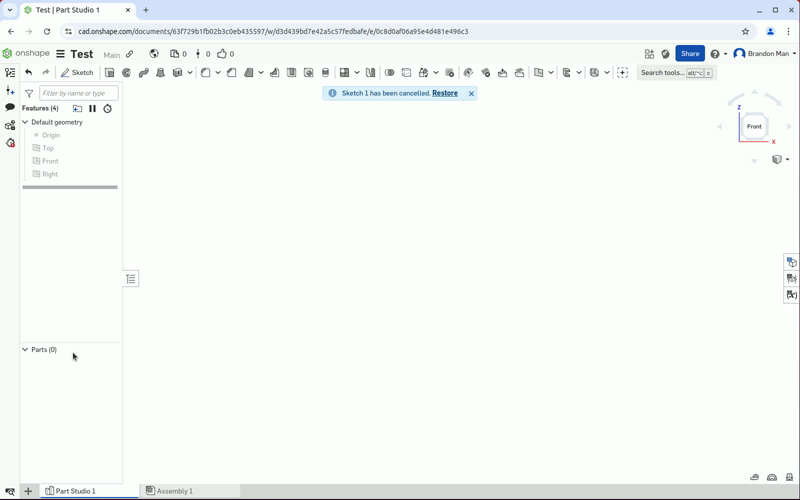
key(shift+s)
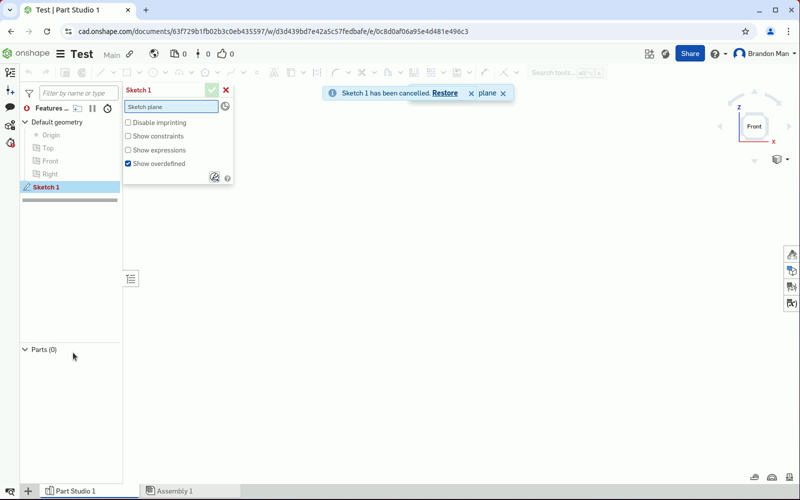
mouse_move(73, 163)
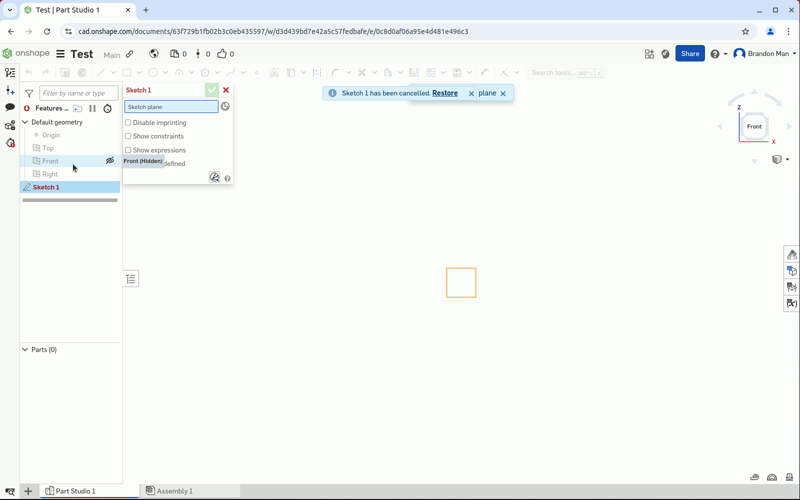
click(73, 163)
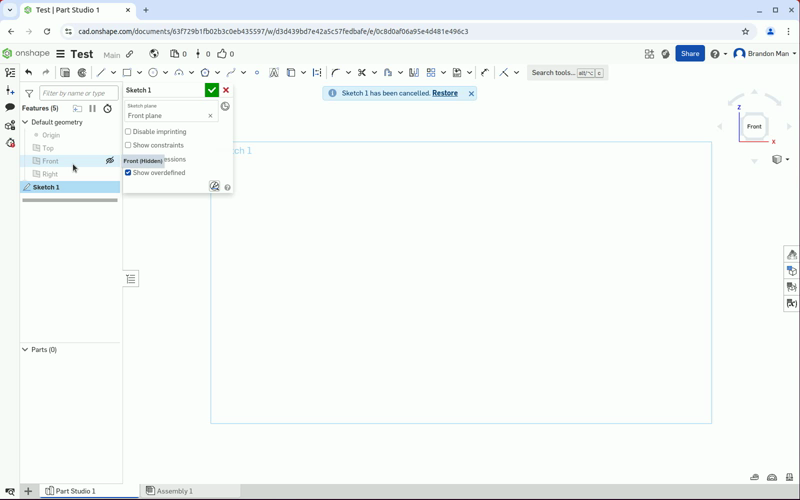
mouse_move(73, 352)
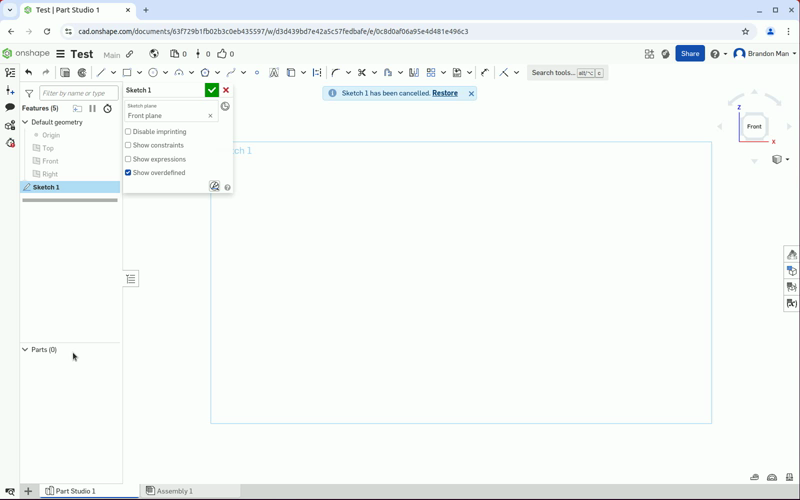
key(y)
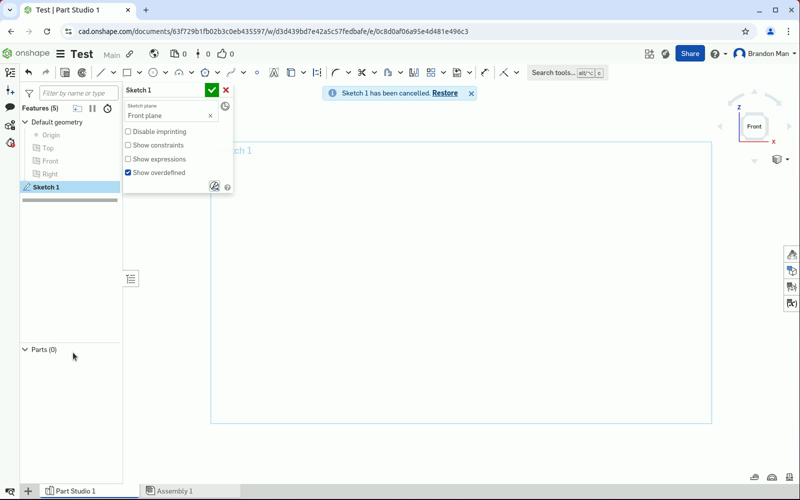
key(a)
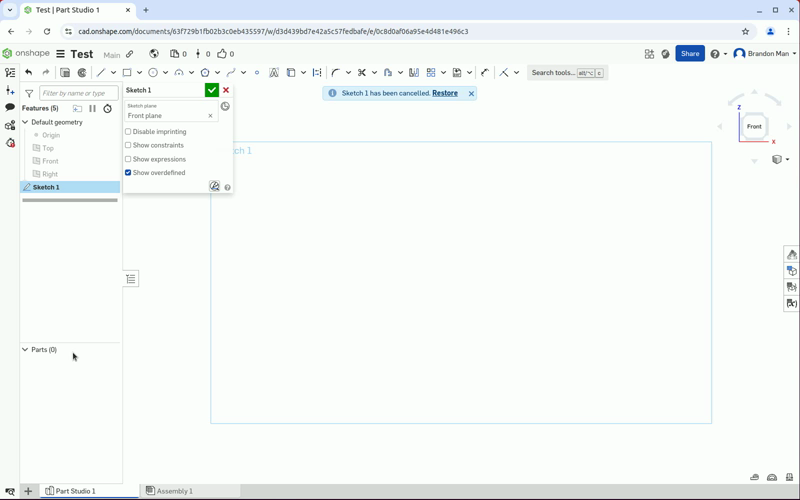
key_down(shift)
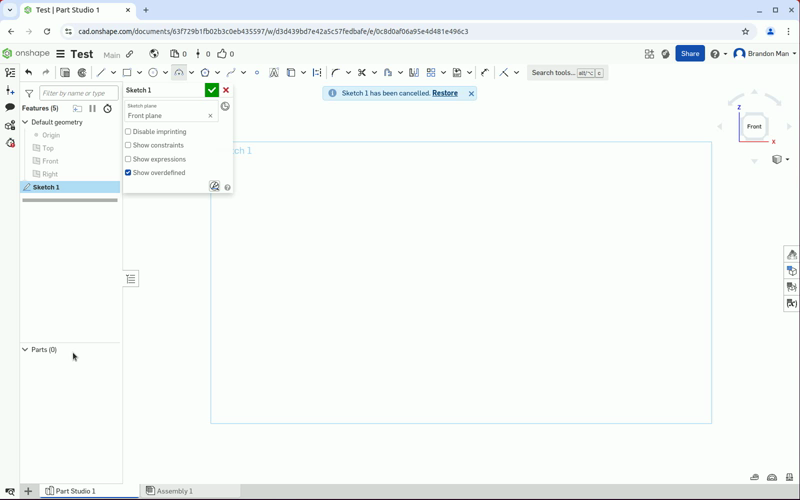
mouse_move(452, 282)
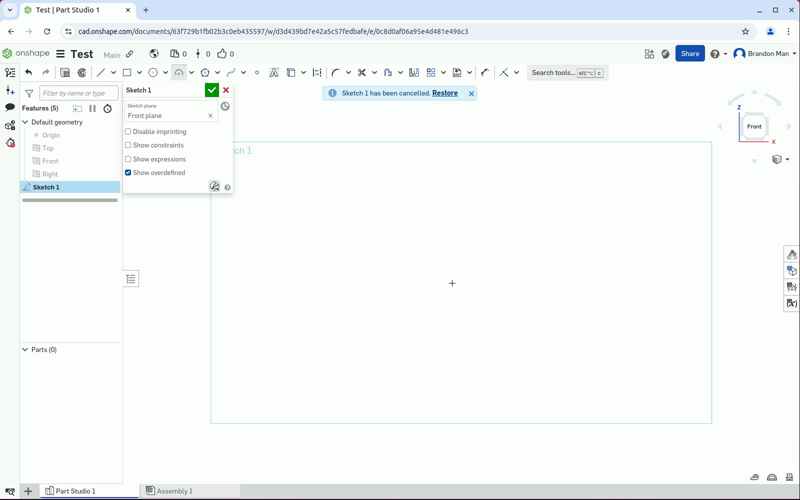
click(452, 282)
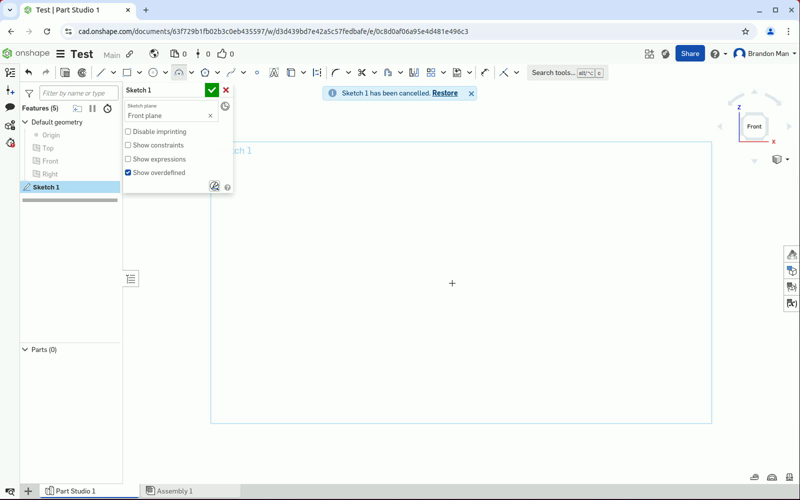
key_up(shift)
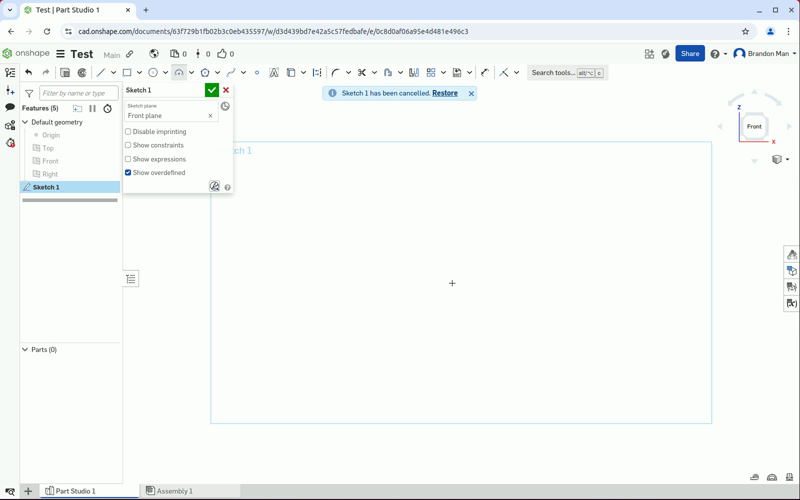
key_down(shift)
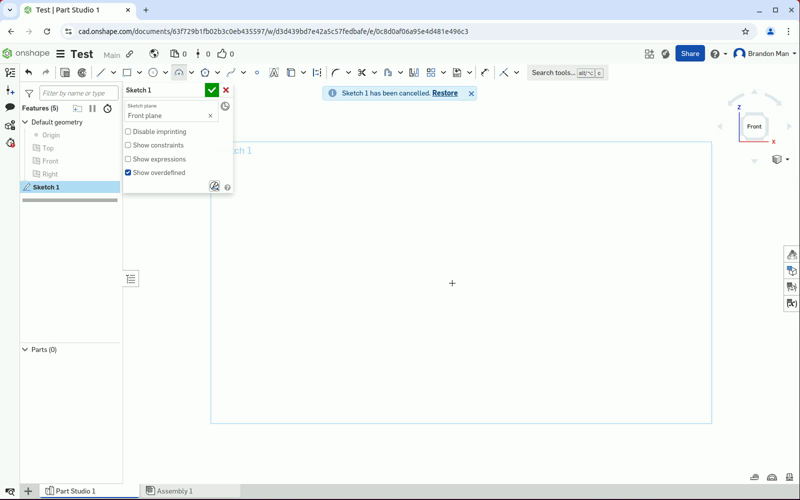
mouse_move(453, 298)
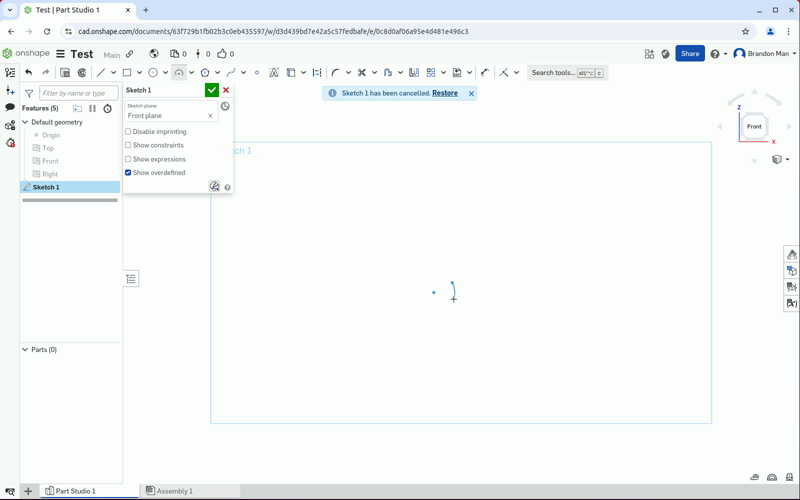
click(453, 298)
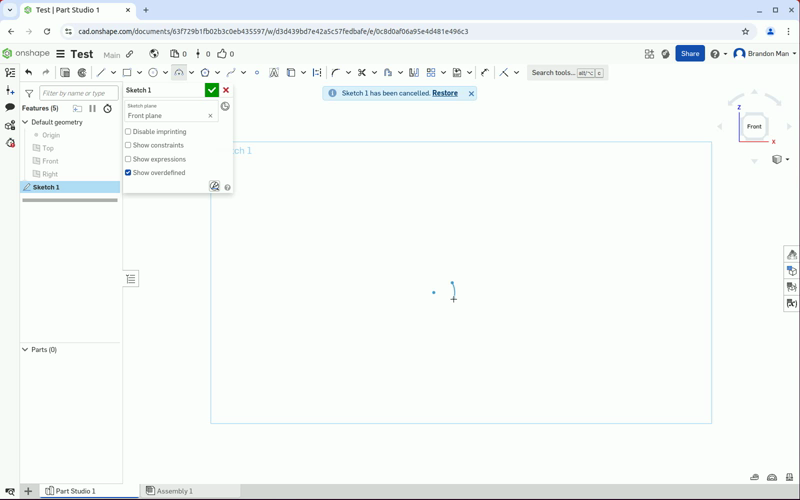
mouse_move(452, 290)
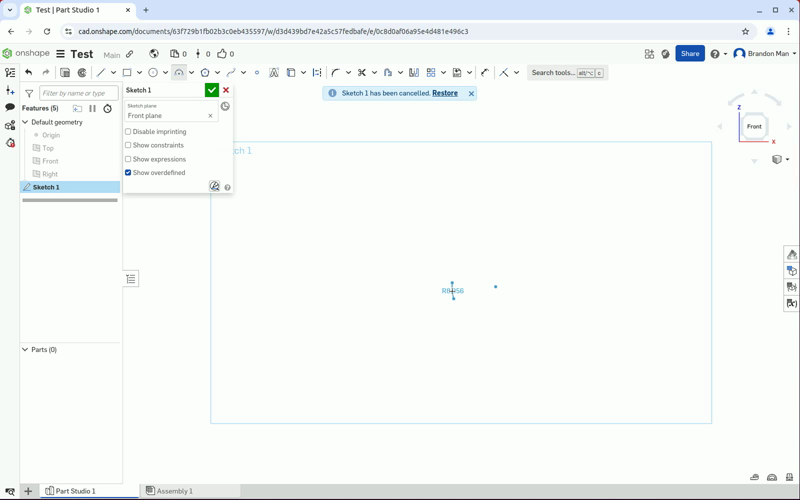
click(452, 290)
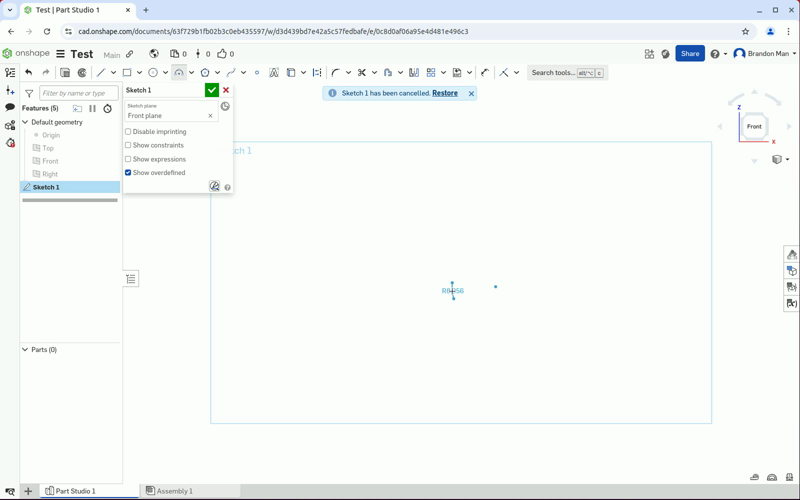
key_up(shift)
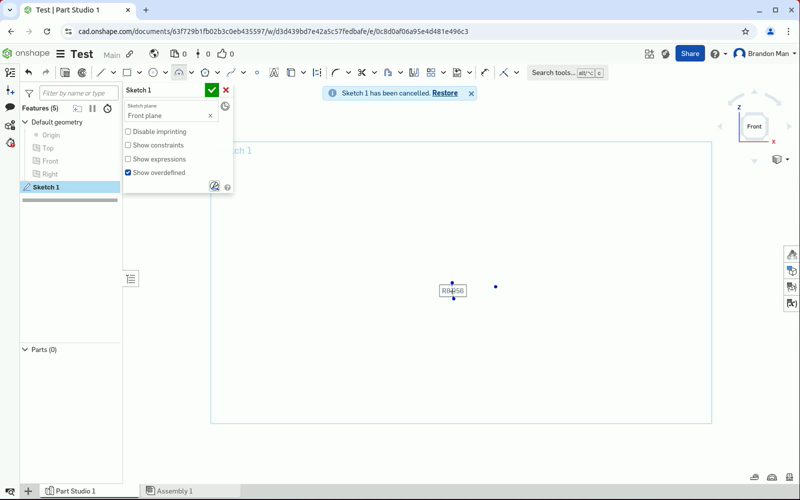
key(esc)
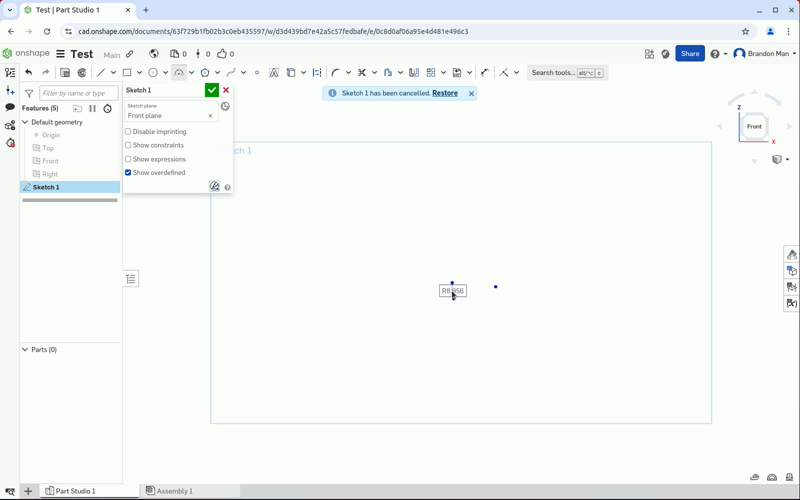
key(l)
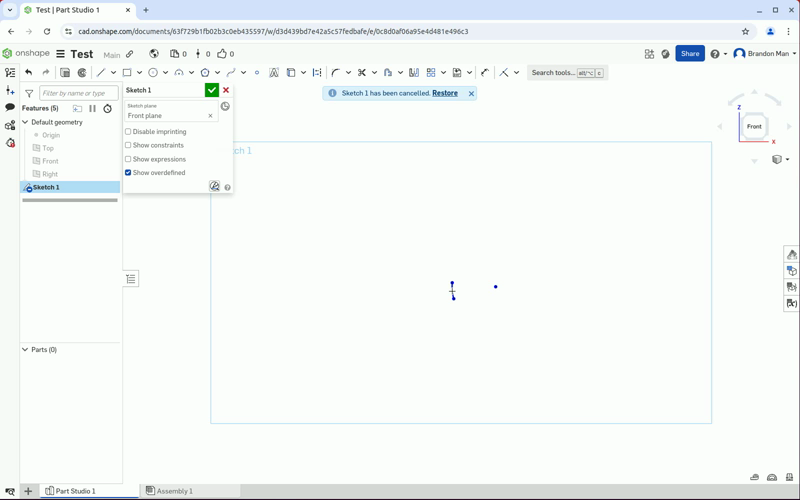
mouse_move(453, 298)
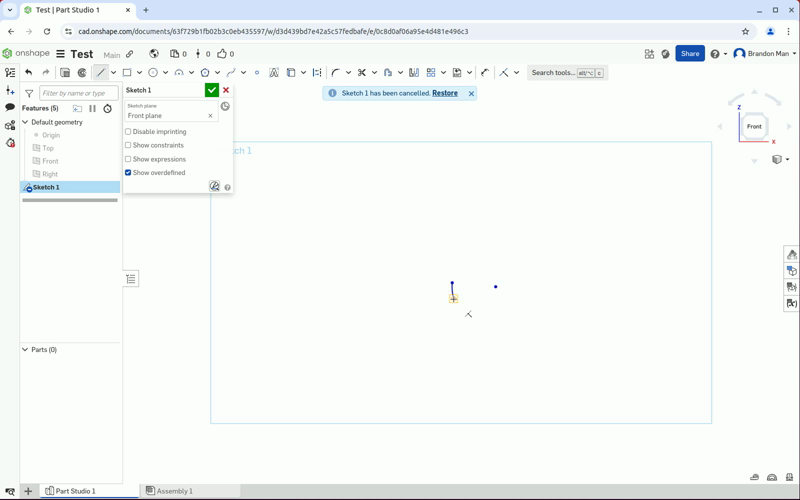
click(453, 298)
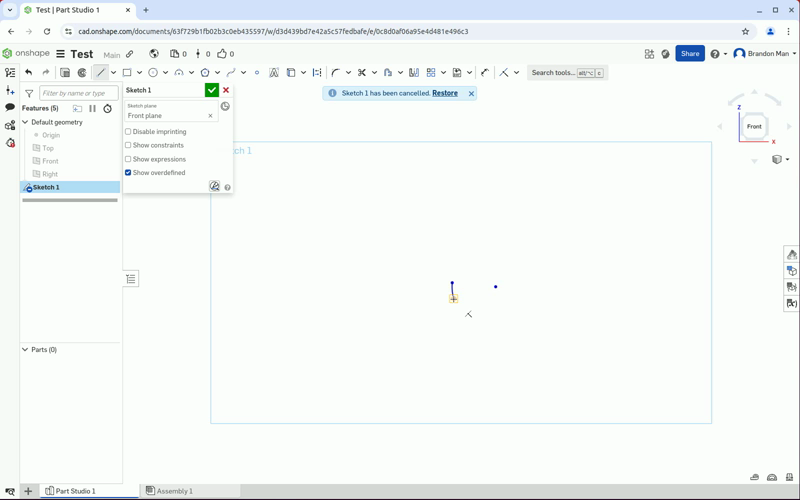
key_down(shift)
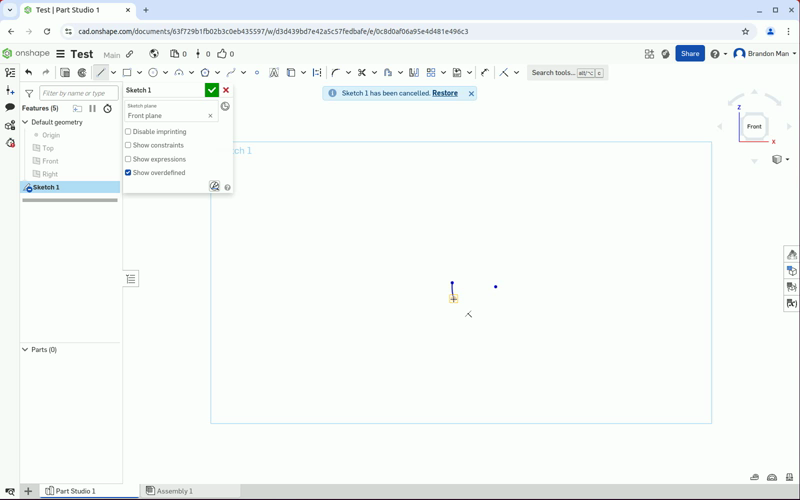
mouse_move(483, 298)
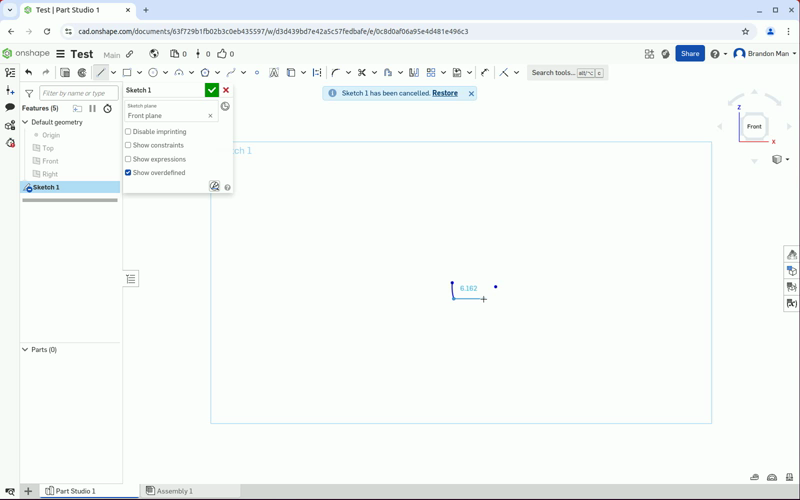
mouse_move(468, 298)
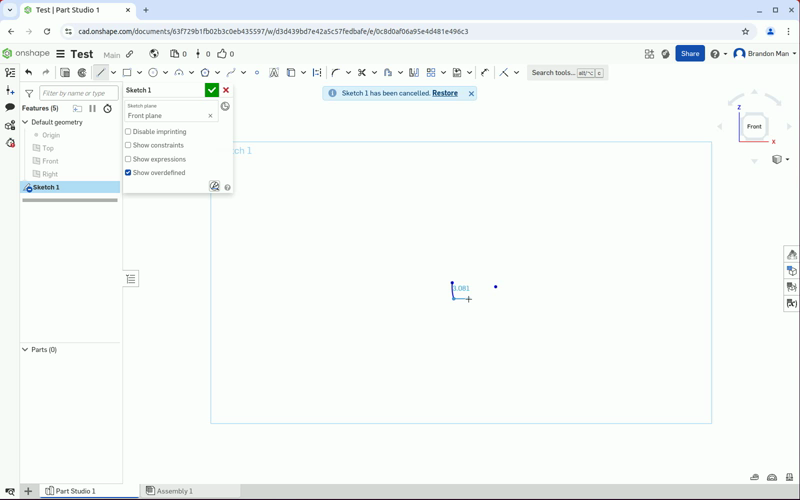
click(468, 298)
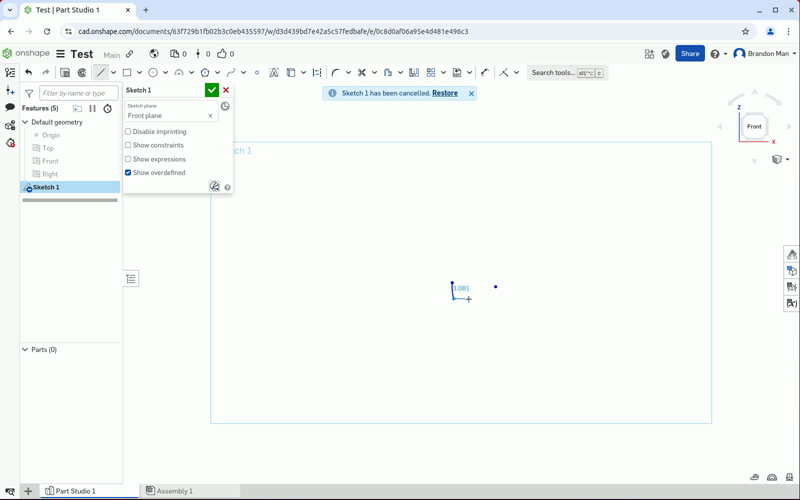
key_up(shift)
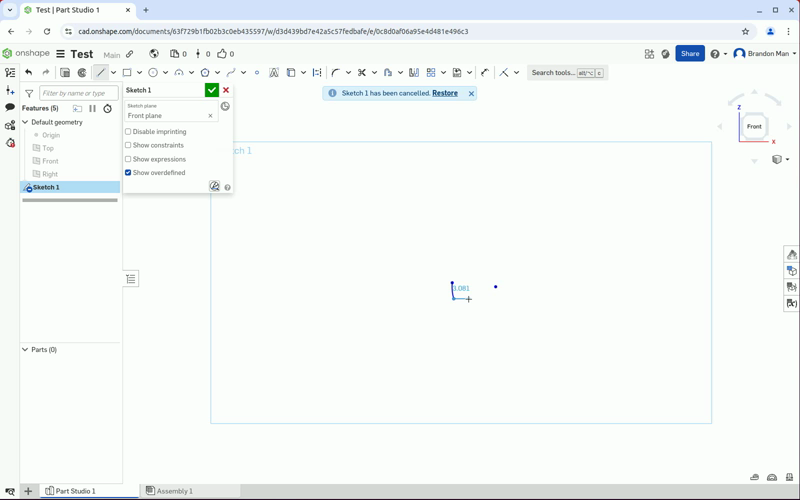
key_down(shift)
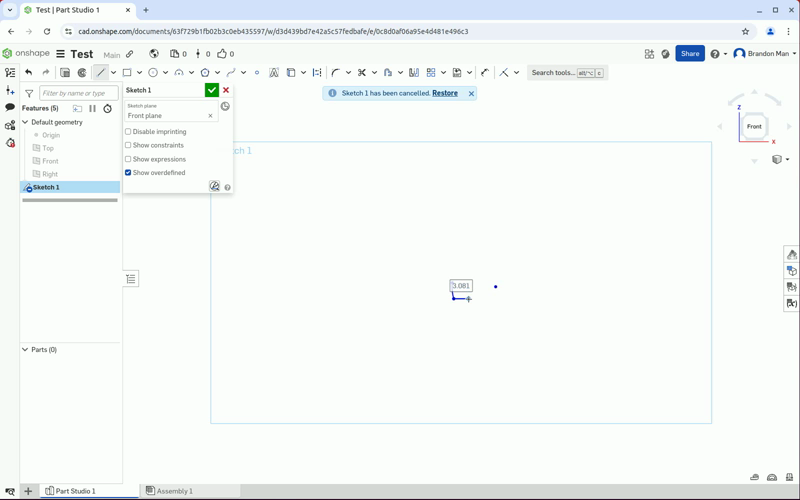
mouse_move(498, 298)
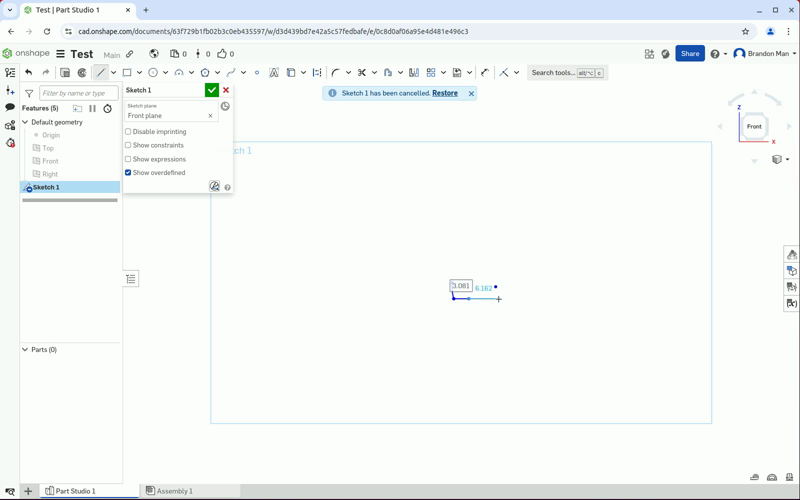
mouse_move(468, 282)
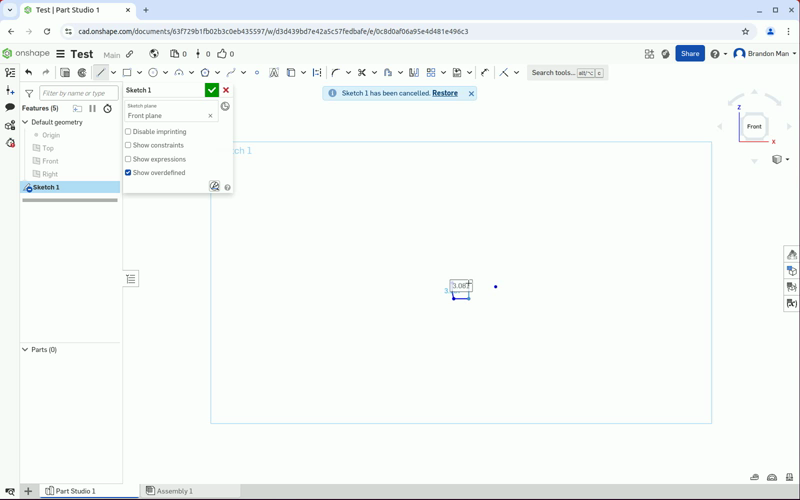
click(468, 282)
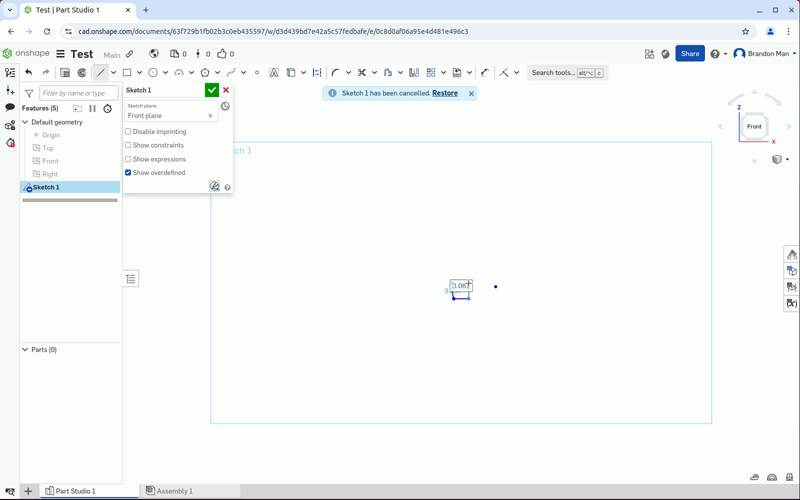
key_up(shift)
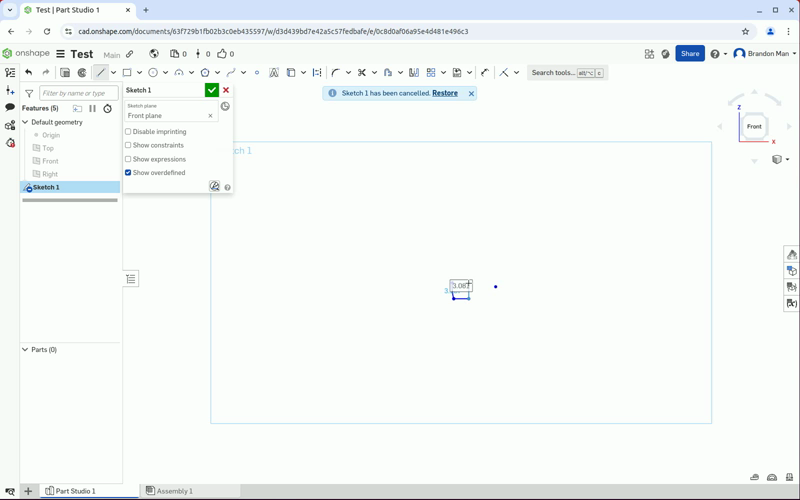
mouse_move(498, 282)
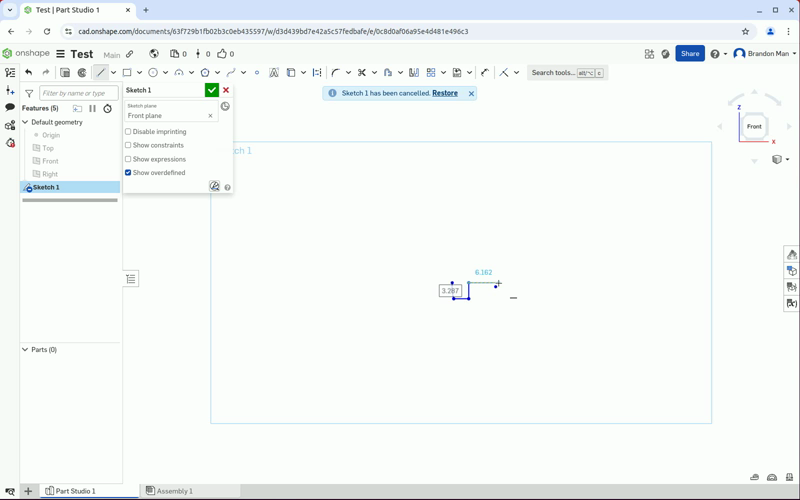
key_down(shift)
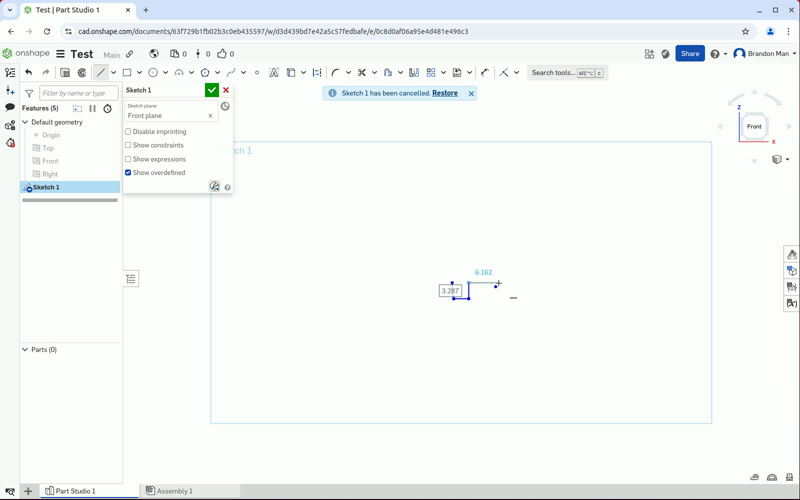
mouse_move(452, 282)
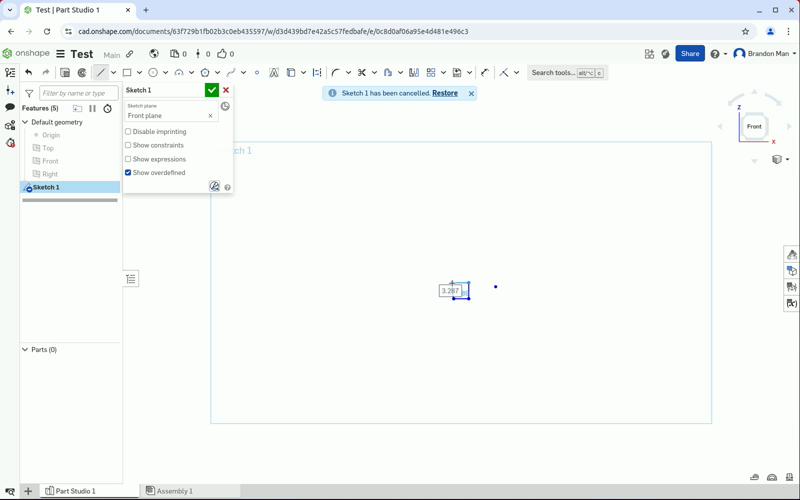
key_up(shift)
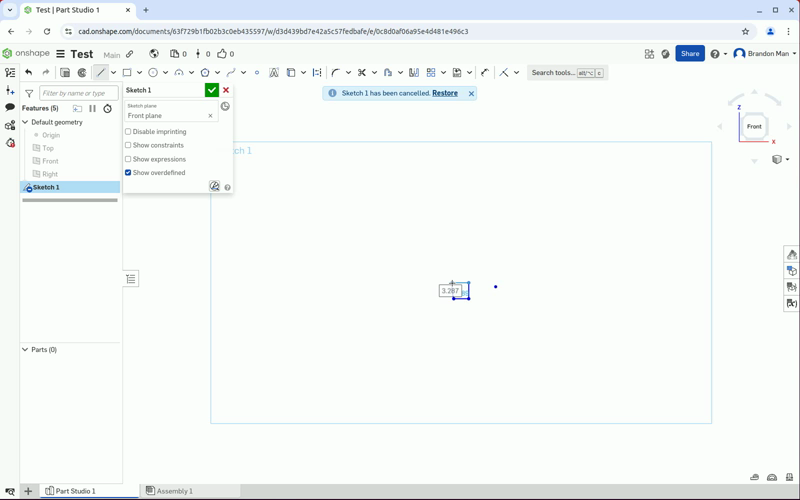
click(452, 282)
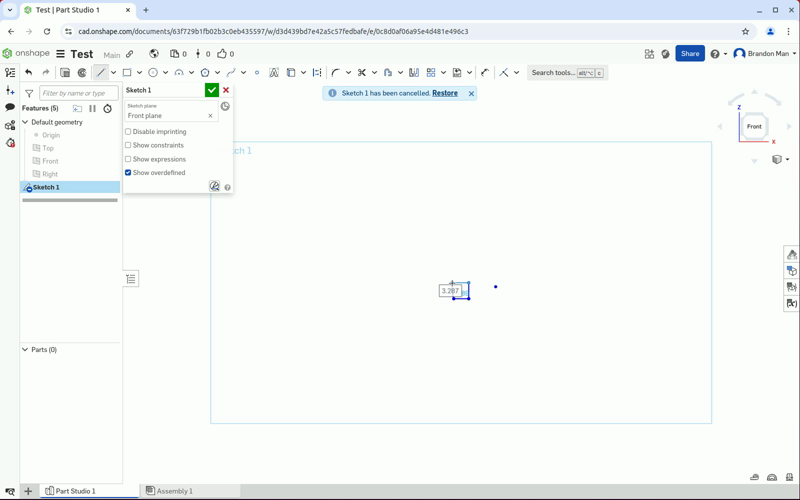
key(esc)
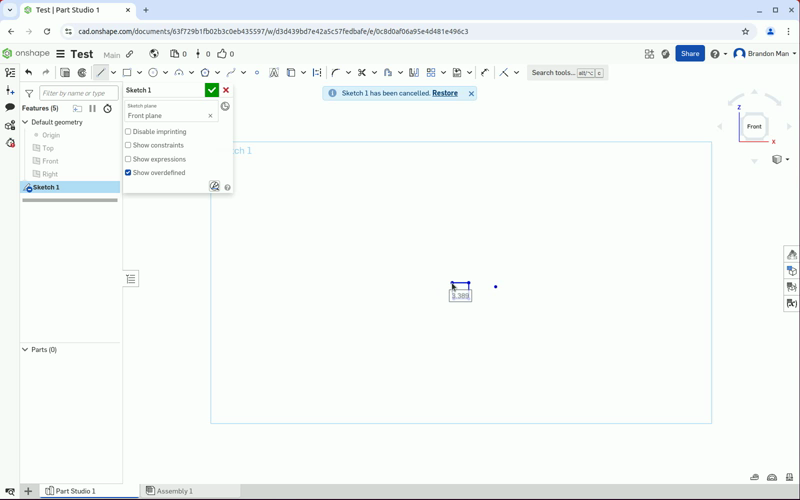
mouse_move(456, 284)
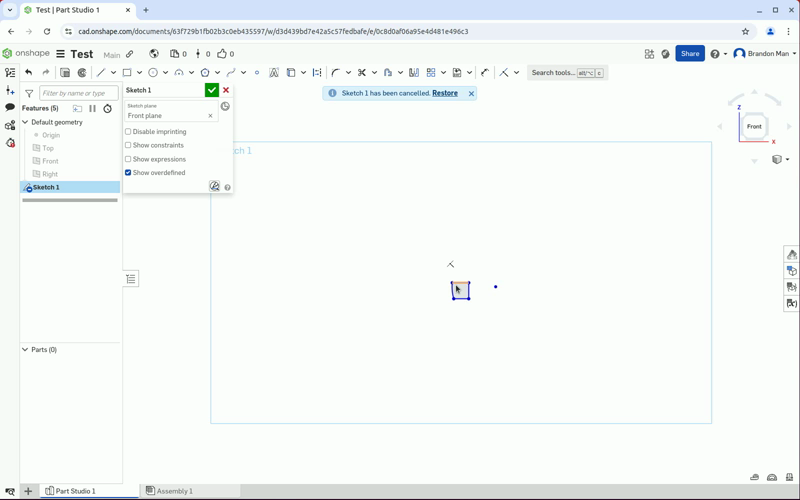
scroll(6)
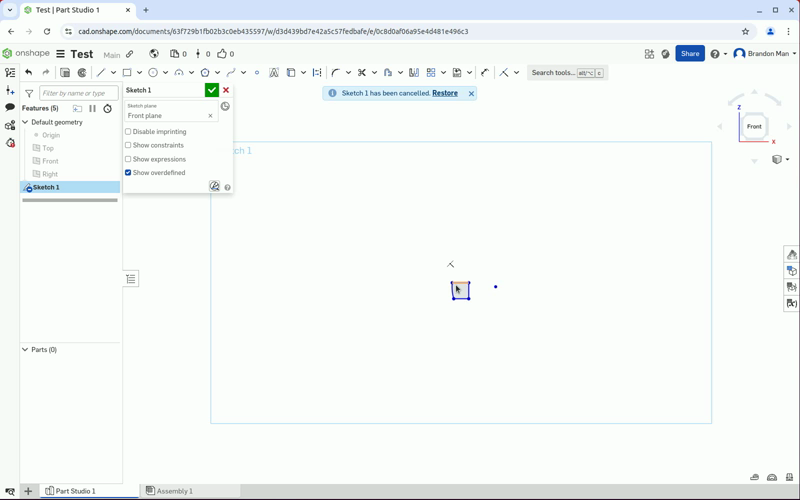
scroll(6)
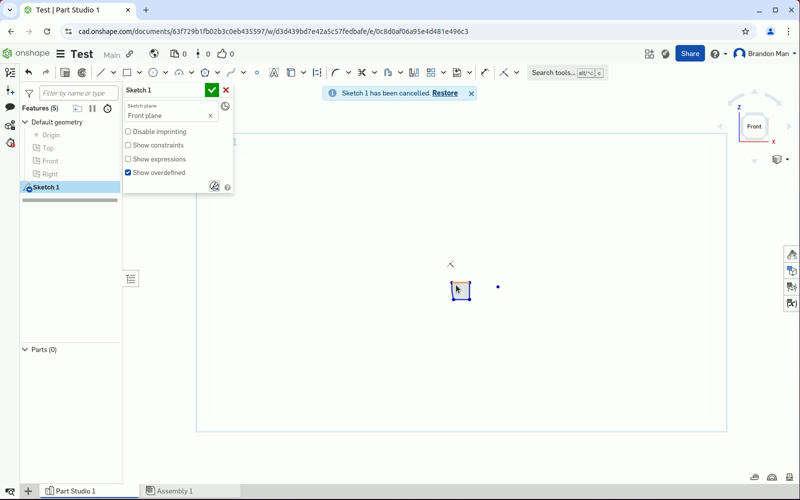
scroll(6)
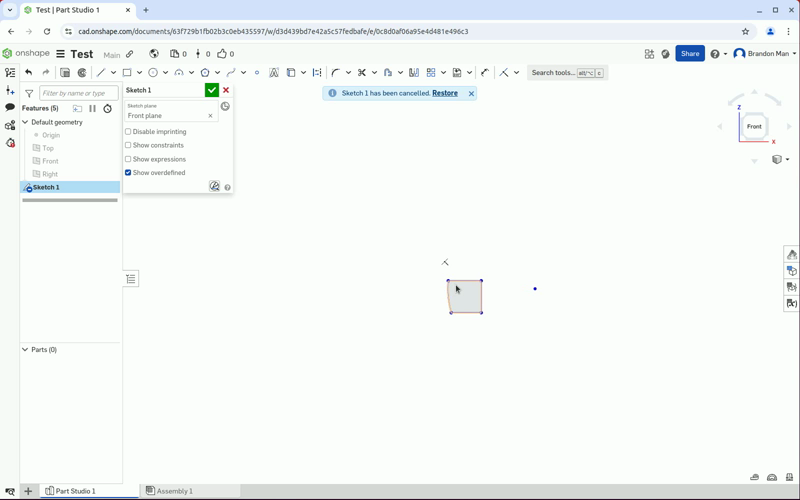
scroll(6)
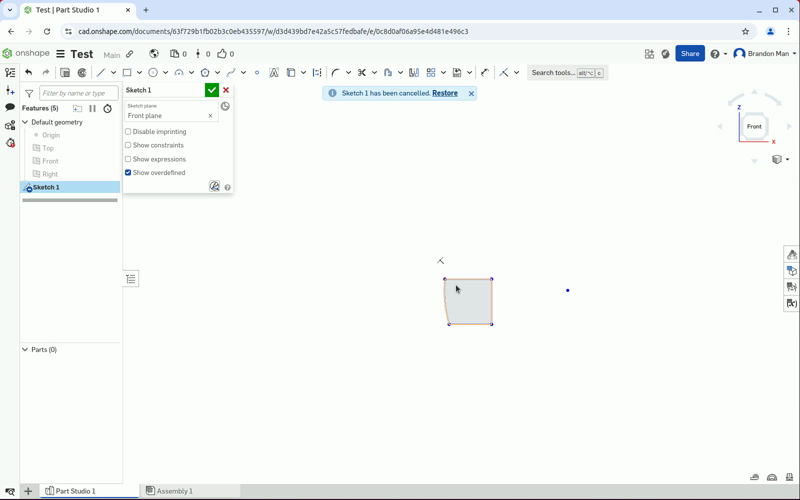
scroll(6)
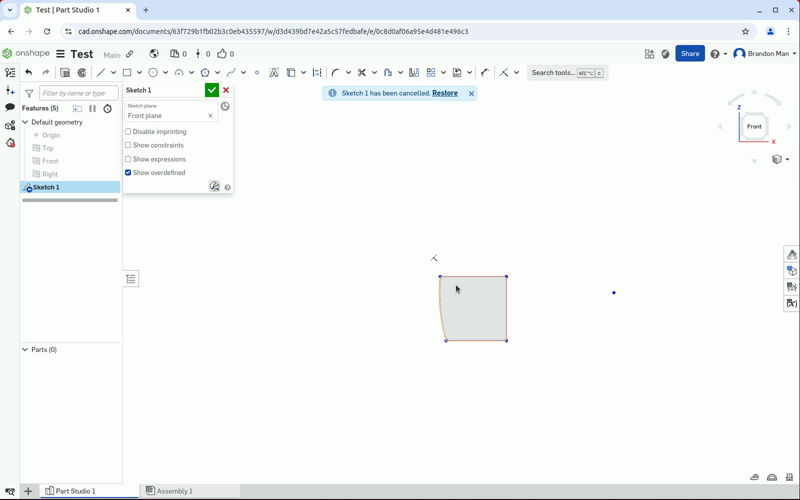
scroll(6)
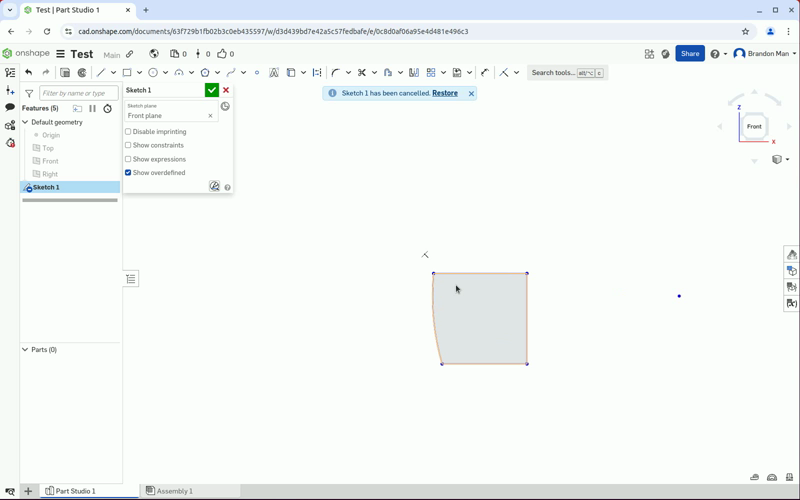
scroll(6)
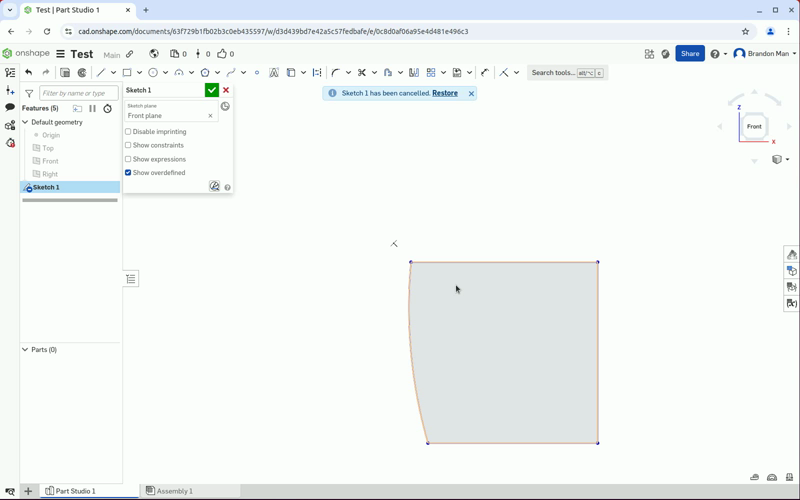
click(456, 284)
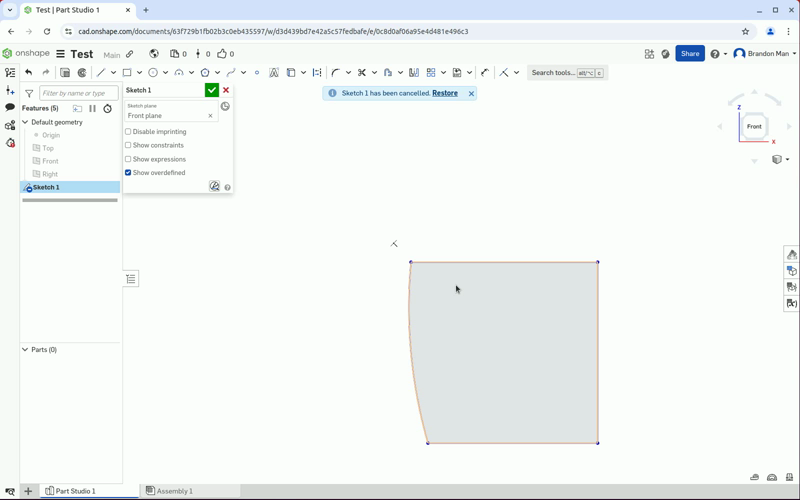
scroll(-6)
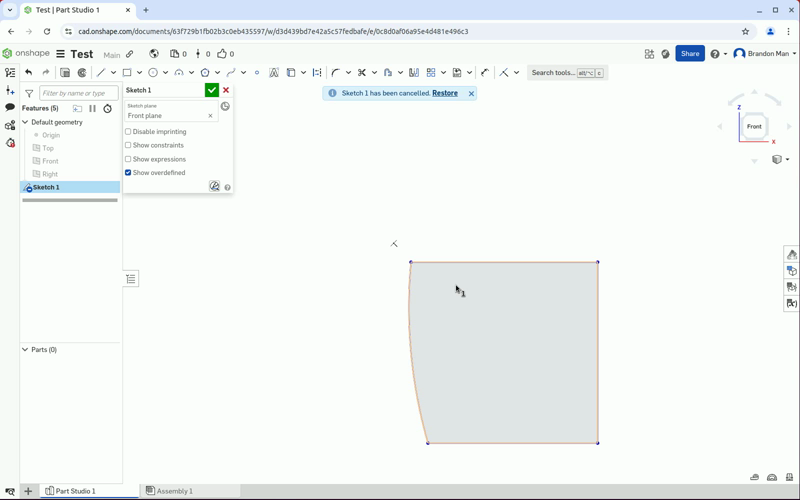
scroll(-6)
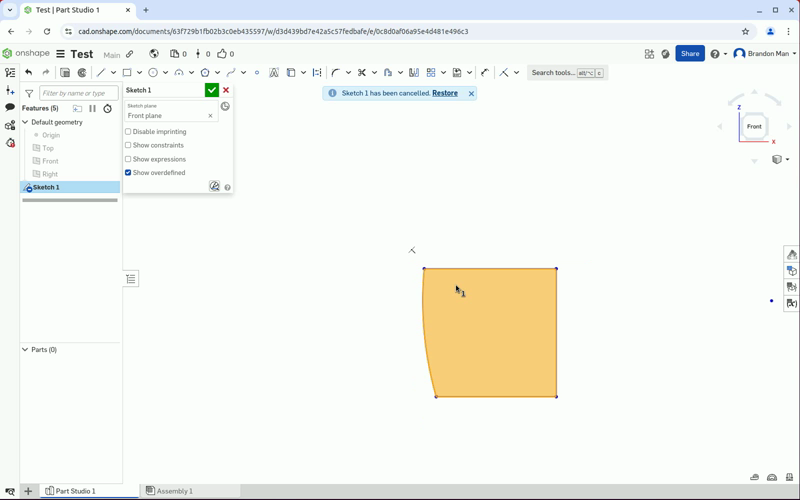
scroll(-6)
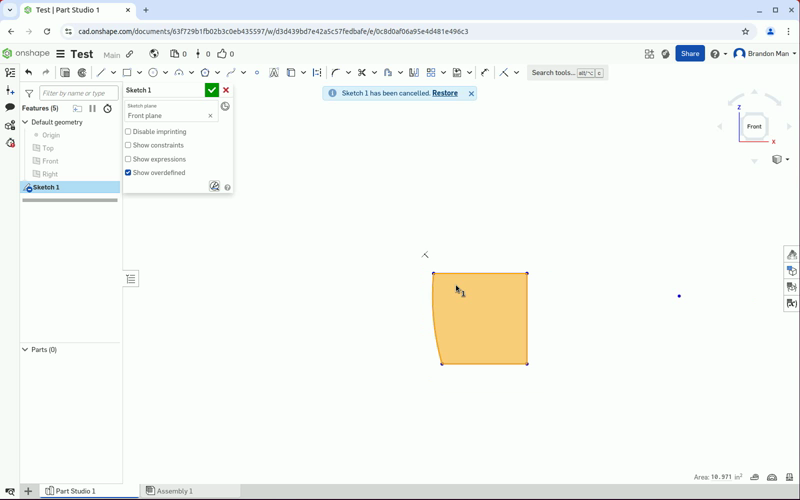
scroll(-6)
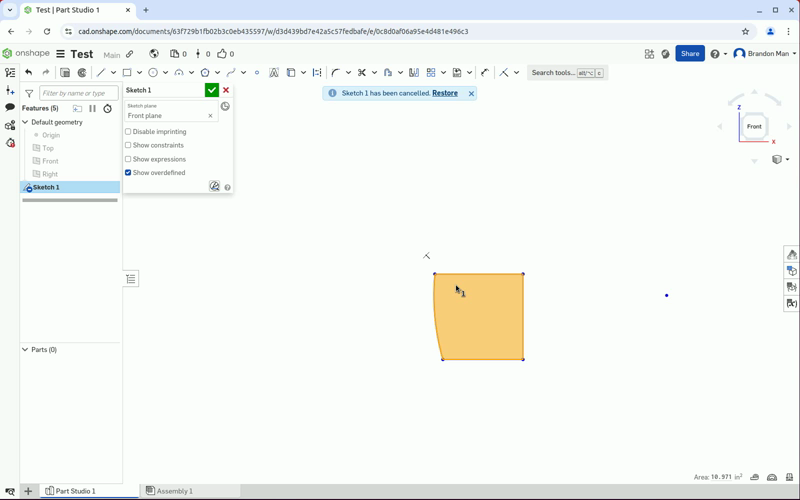
scroll(-6)
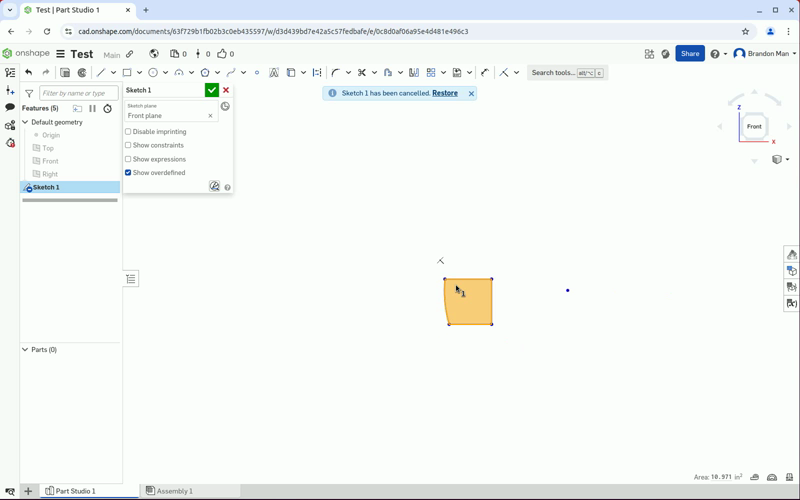
scroll(-6)
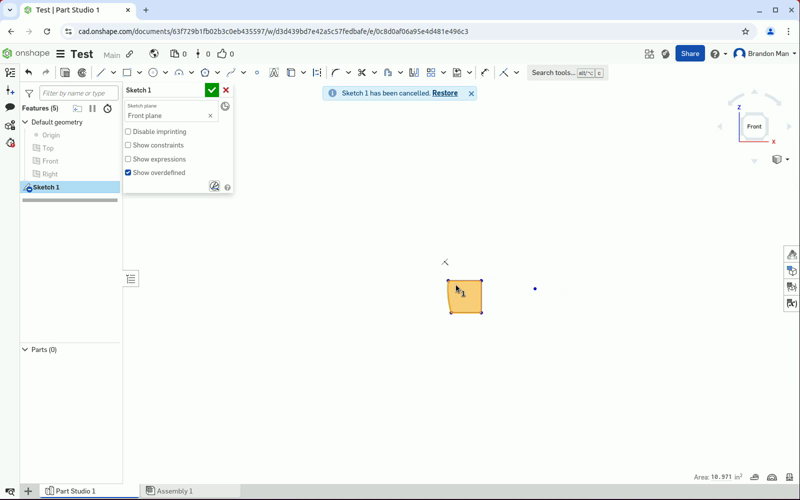
scroll(-6)
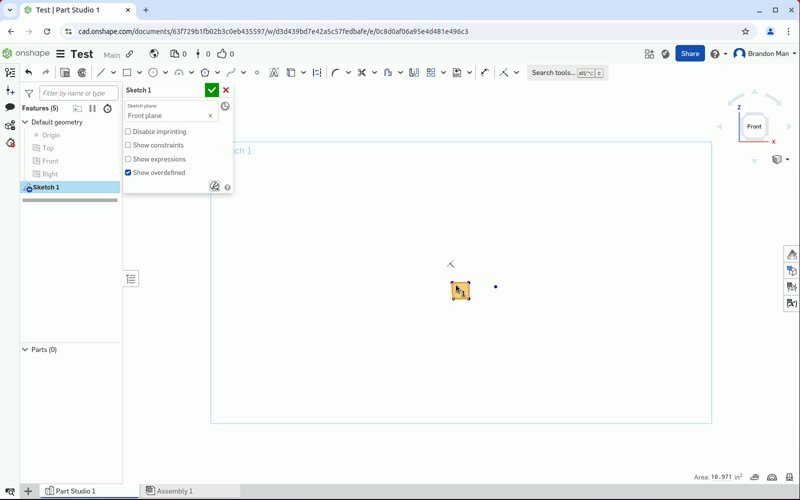
mouse_move(73, 352)
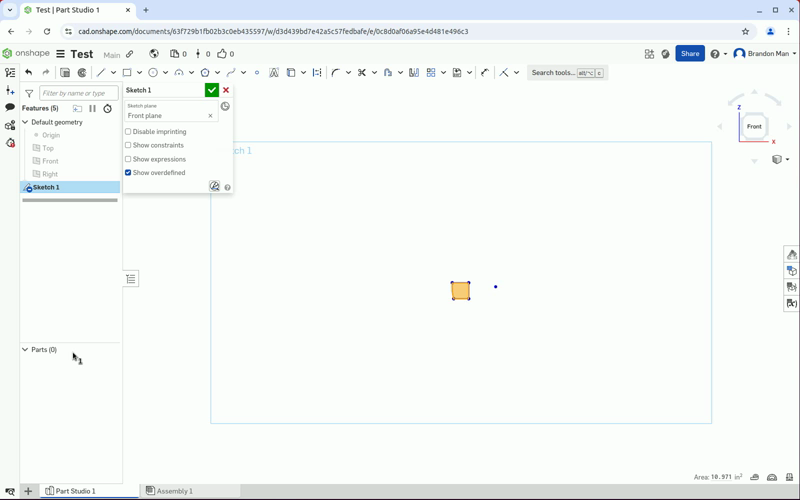
key(shift+y)
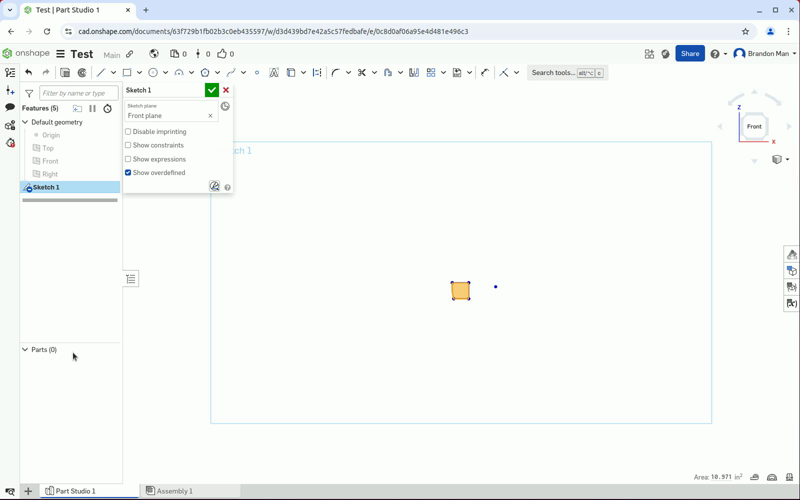
key(shift+e)
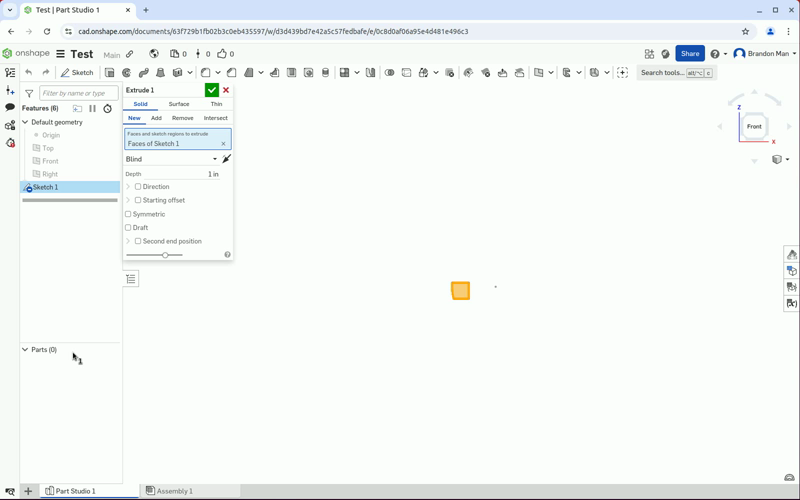
mouse_move(143, 106)
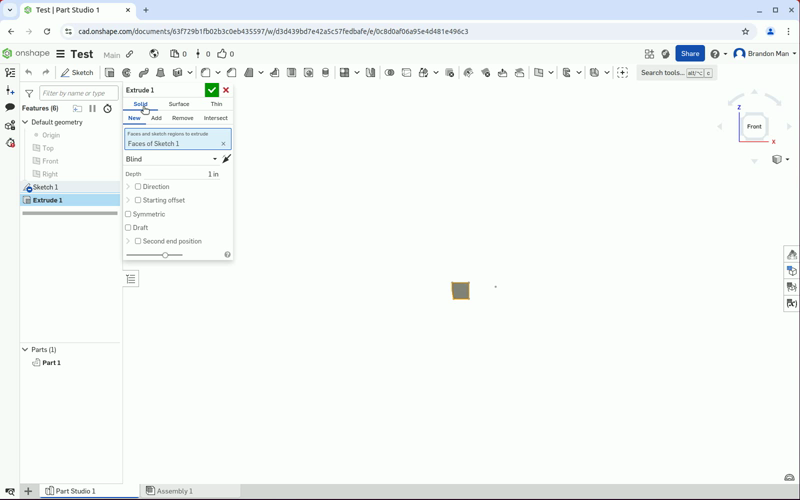
click(143, 106)
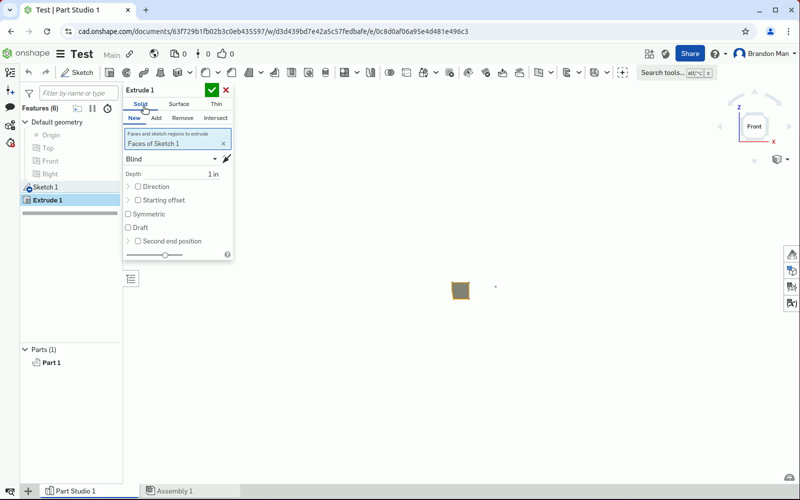
mouse_move(137, 120)
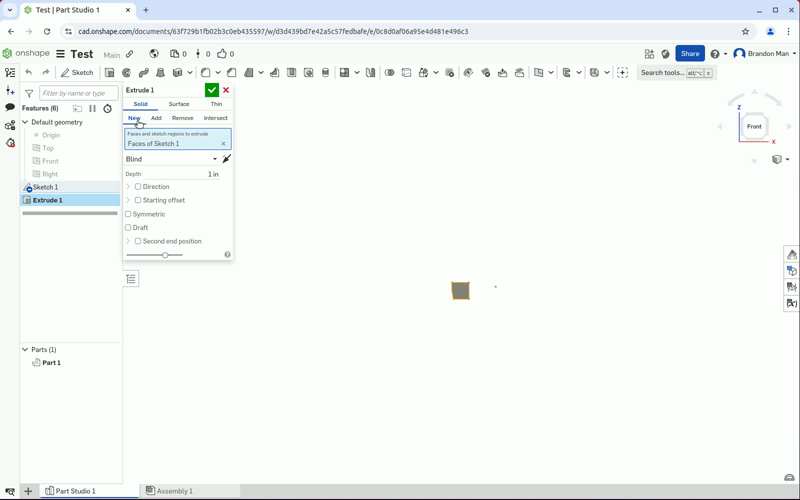
click(137, 120)
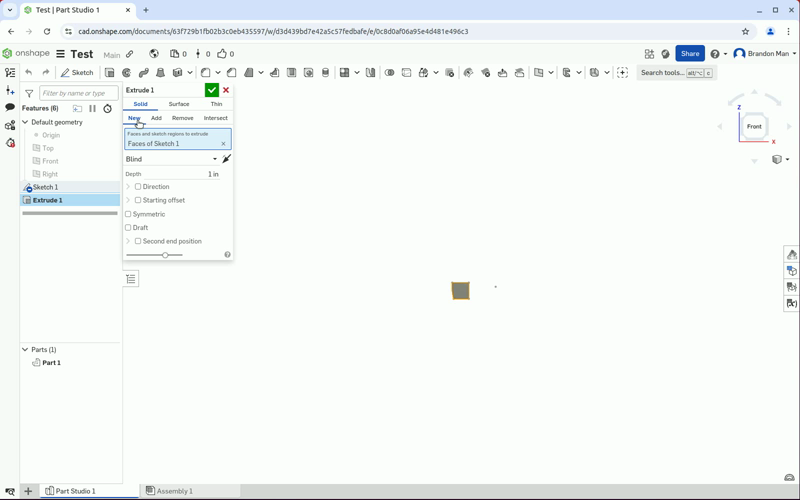
key(tab, 4)
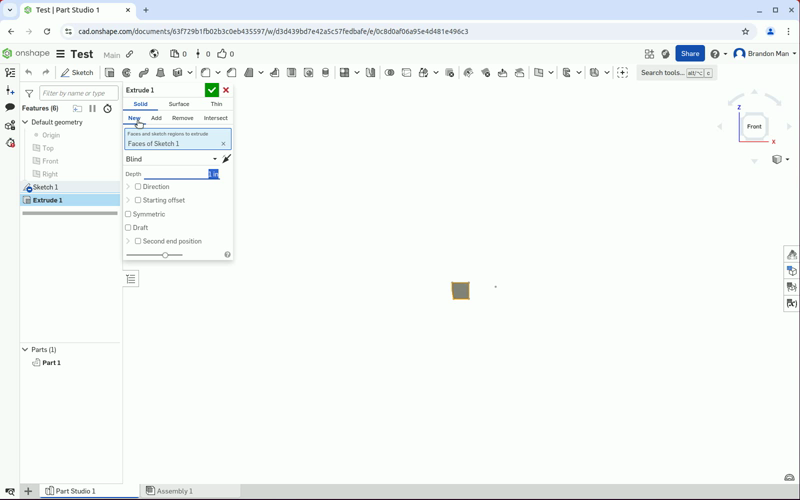
text(0.722)
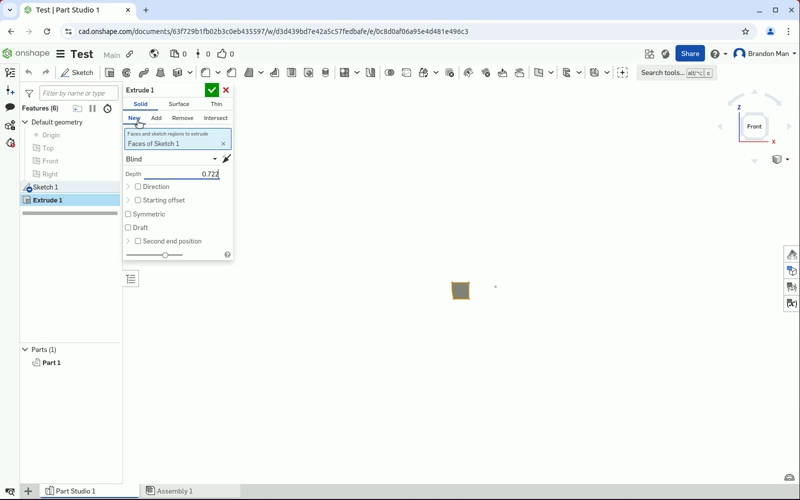
key(enter)
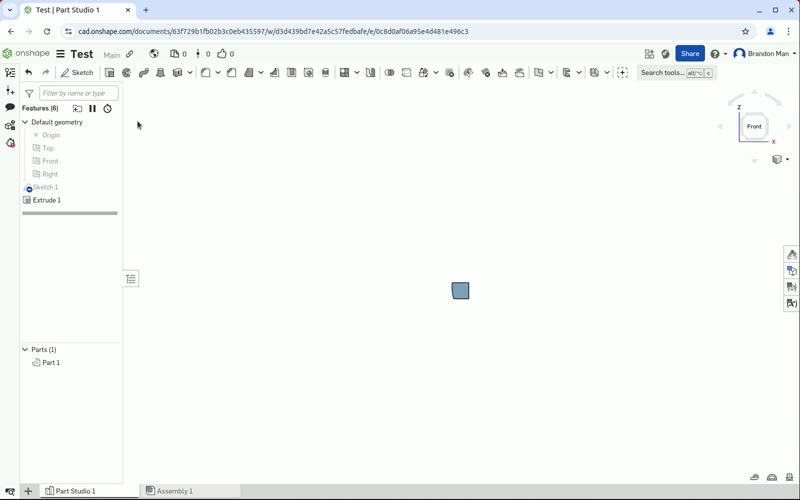
key(shift+h)
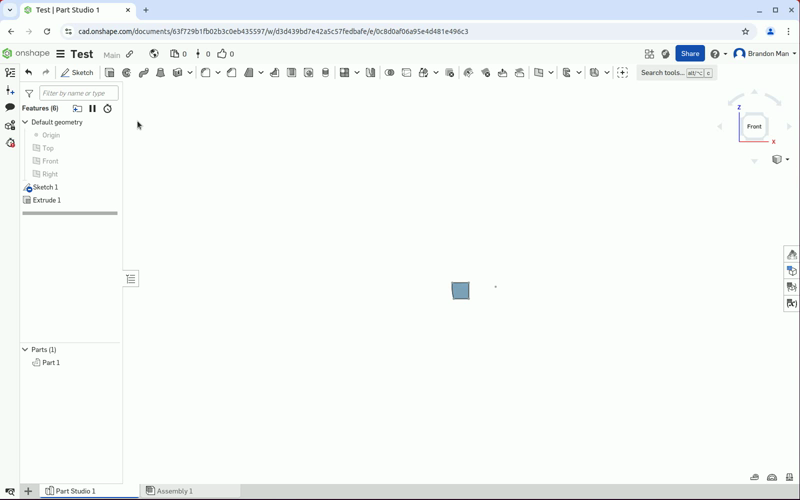
key(shift+h)
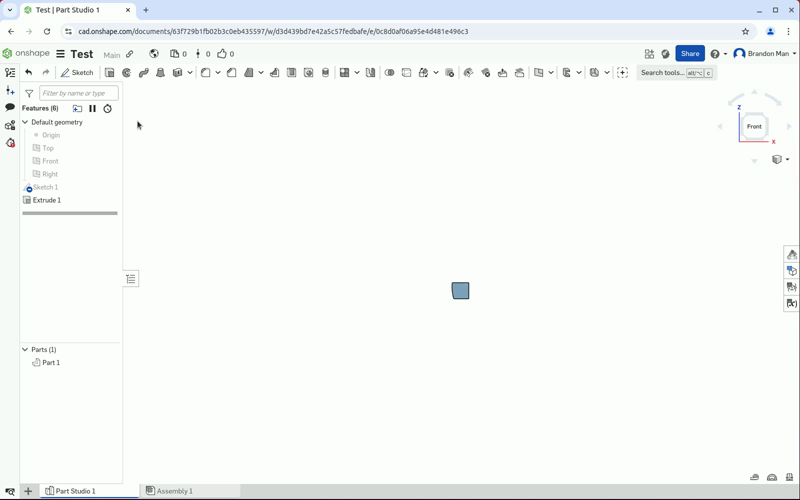
mouse_move(73, 189)
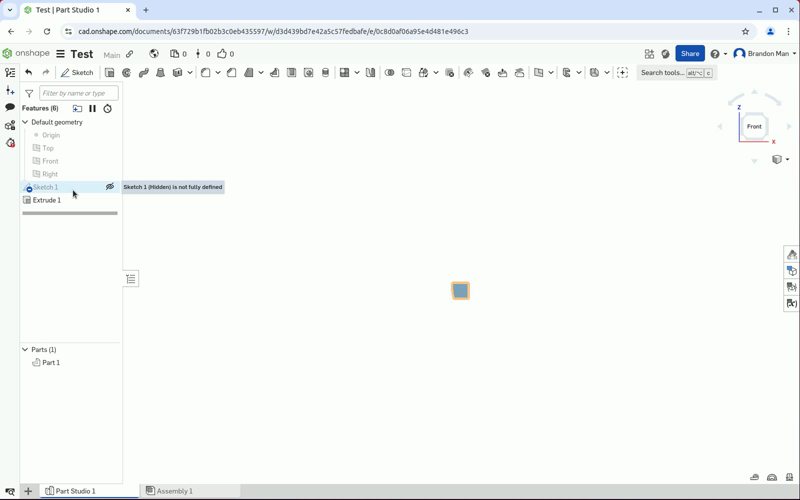
click(73, 189)
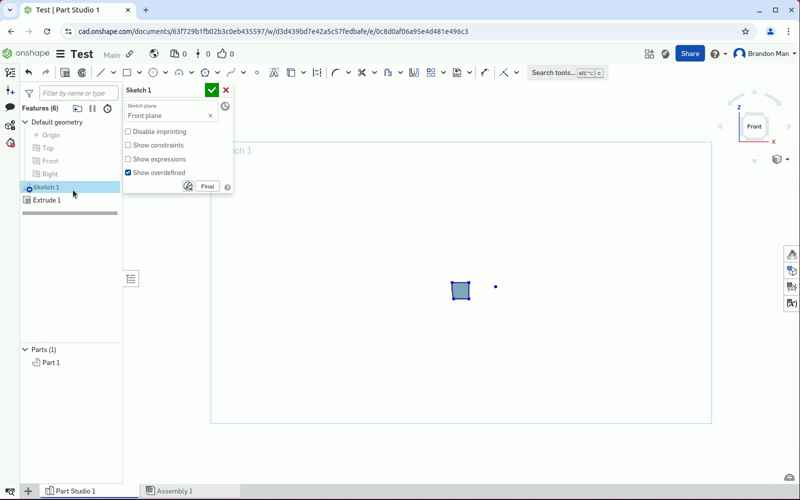
mouse_move(229, 92)
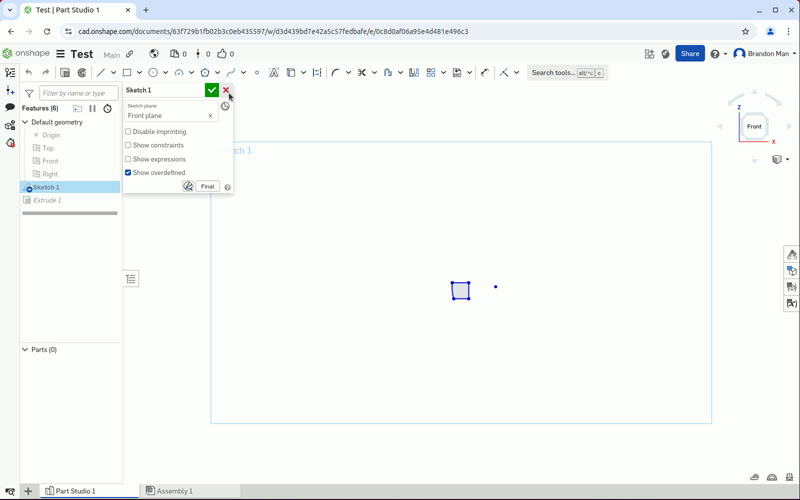
click(229, 92)
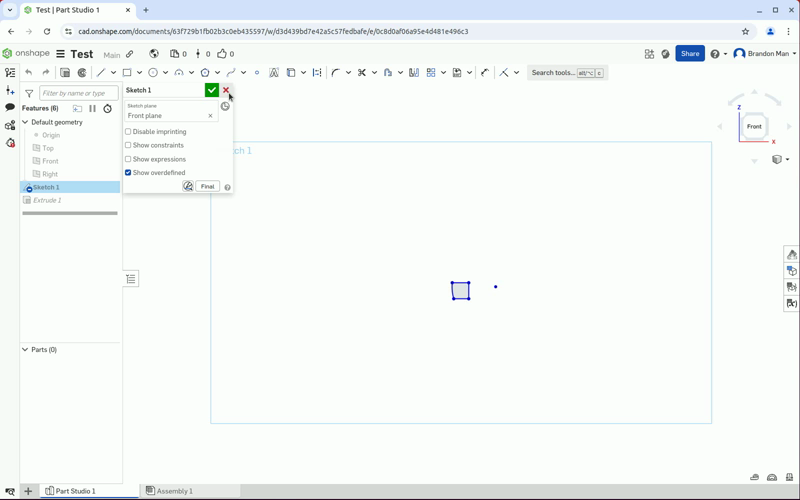
key(shift+s)
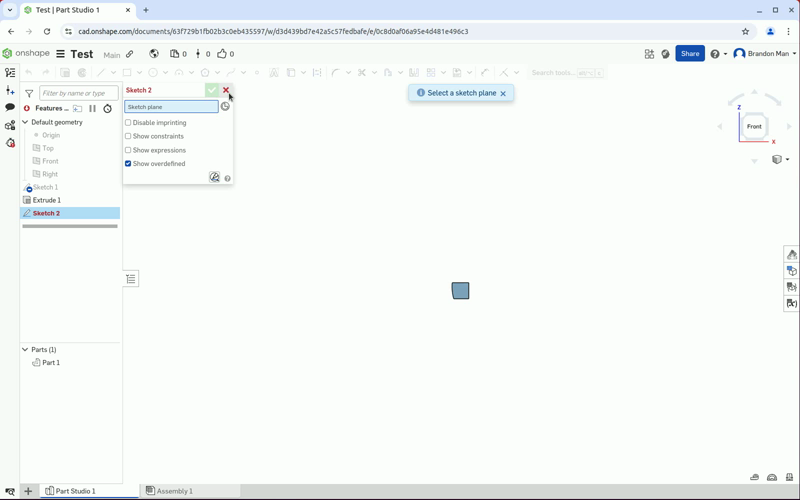
mouse_move(73, 163)
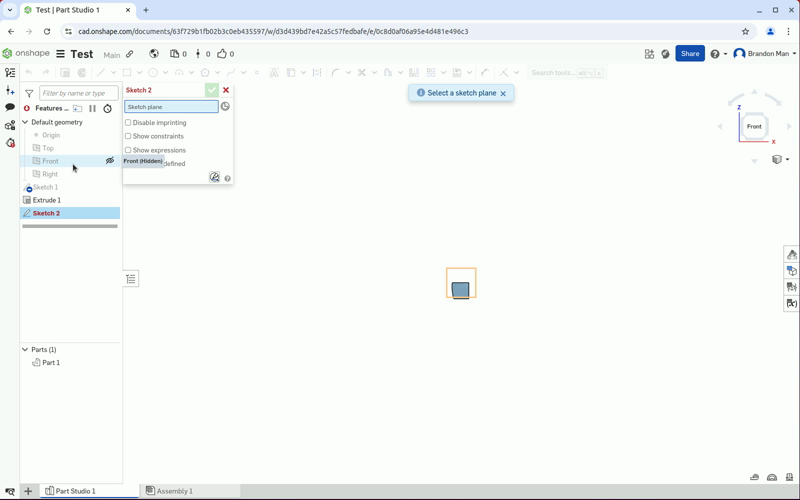
click(73, 163)
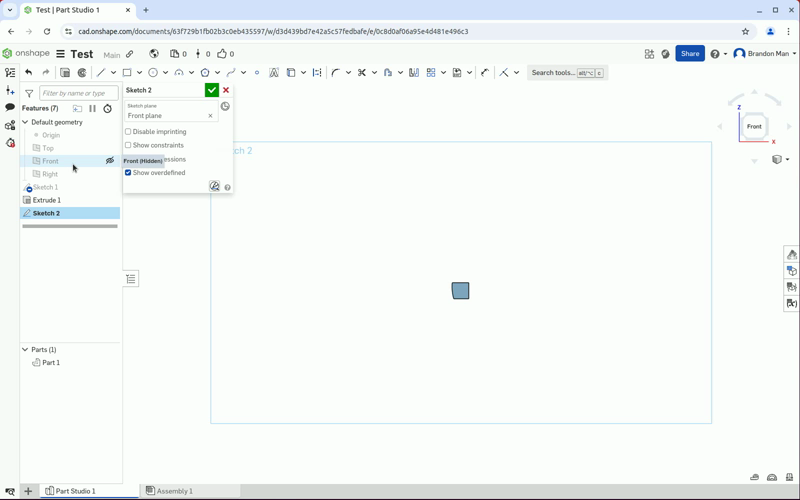
mouse_move(73, 352)
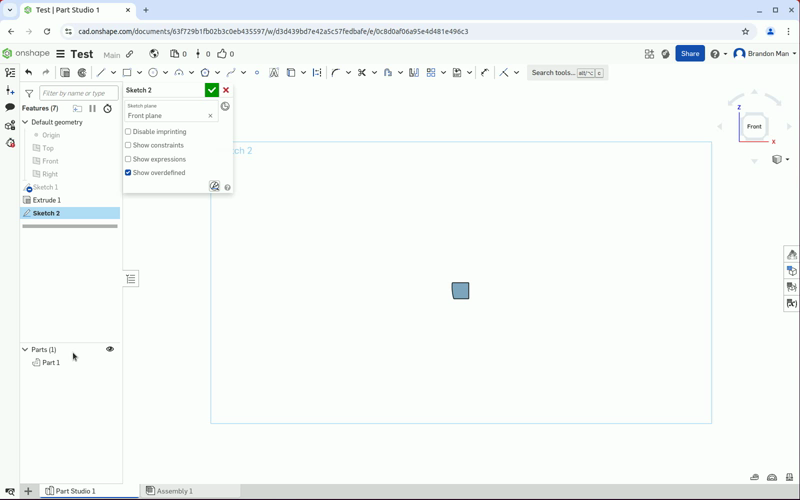
key(y)
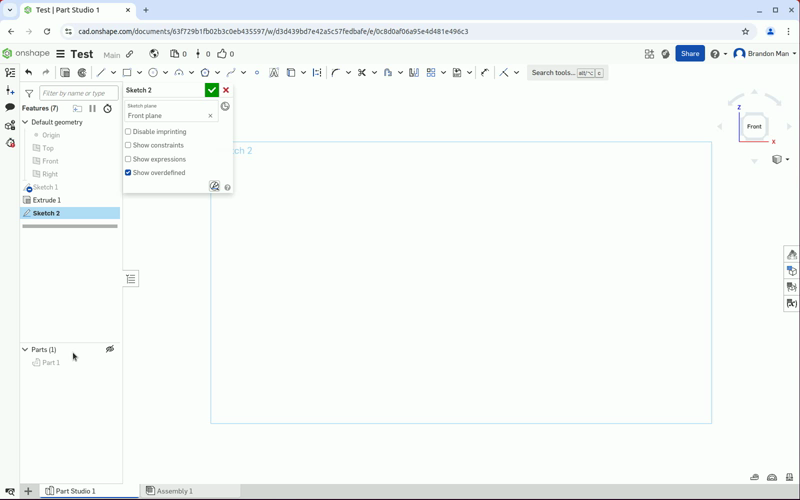
key(l)
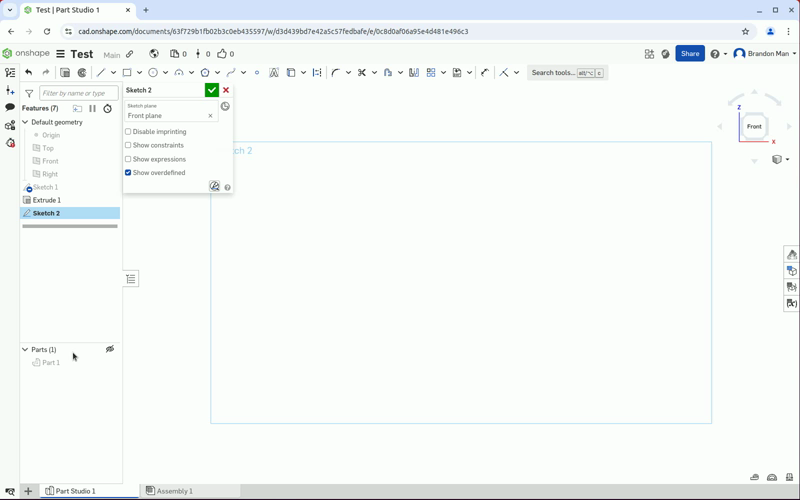
key_down(shift)
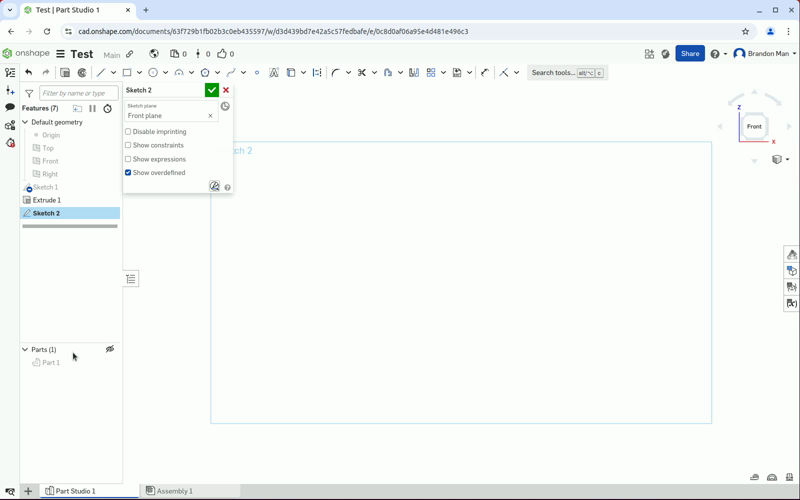
mouse_move(452, 282)
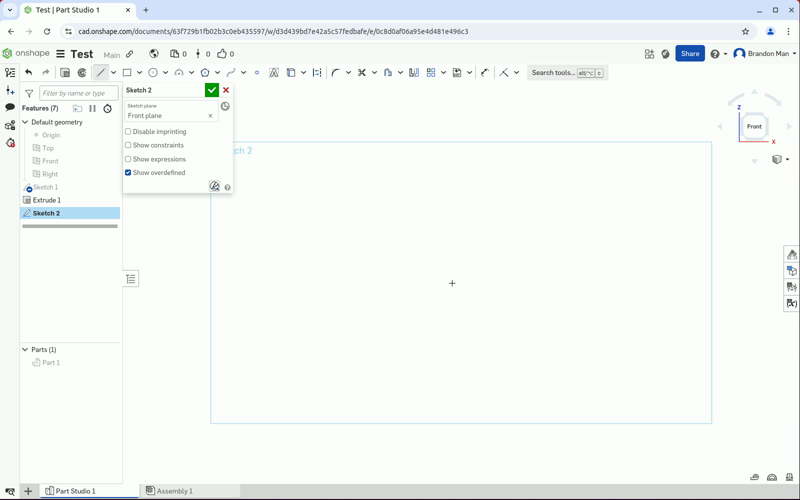
click(452, 282)
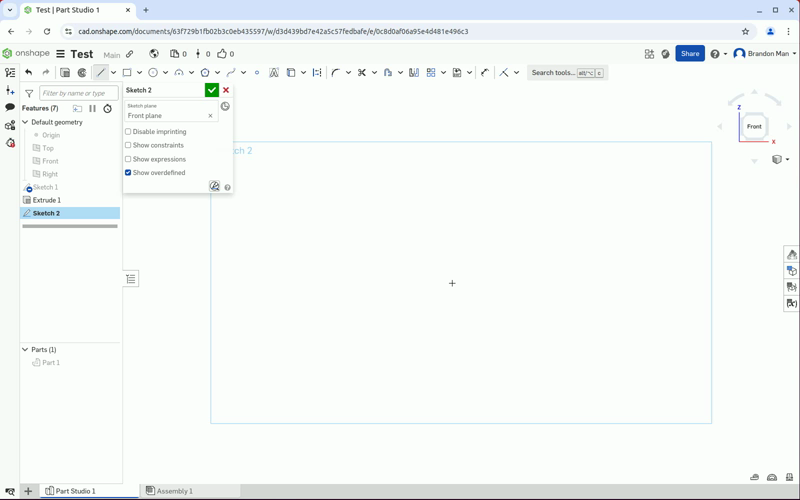
key_up(shift)
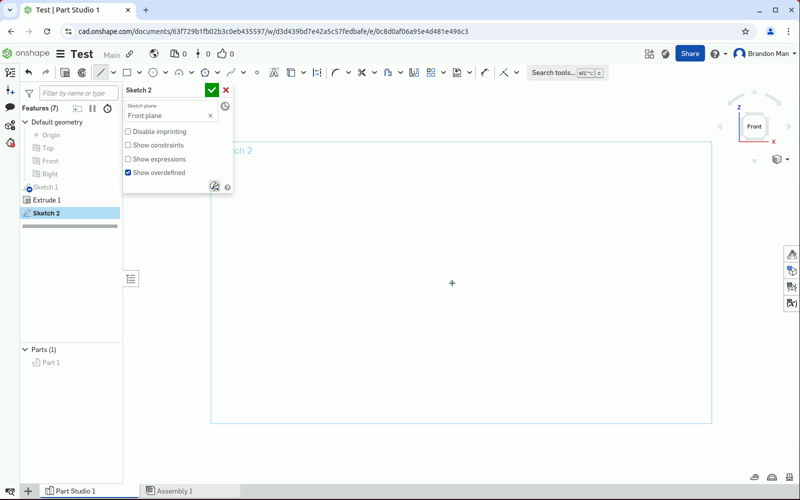
key_down(shift)
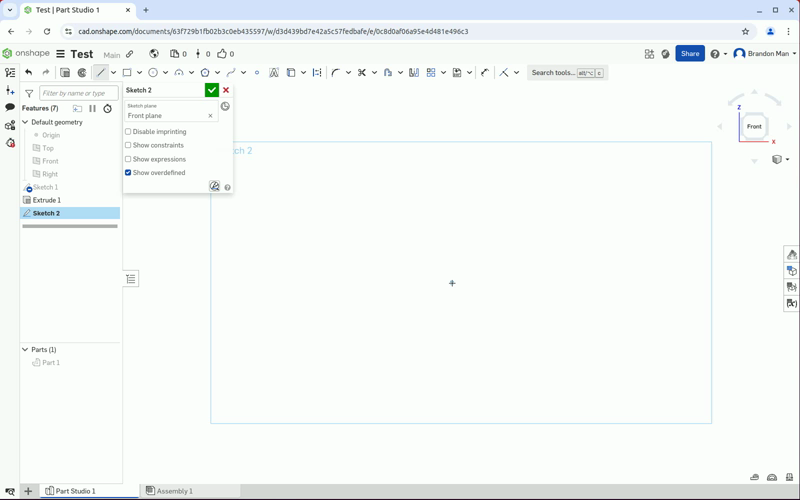
mouse_move(482, 282)
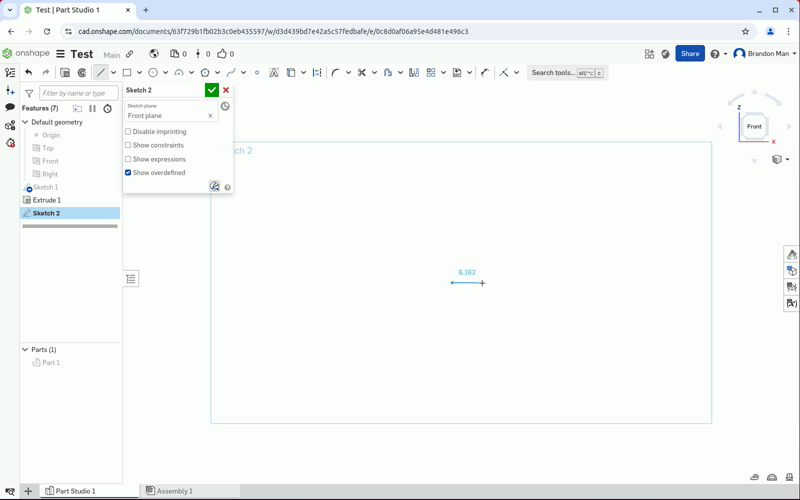
mouse_move(468, 282)
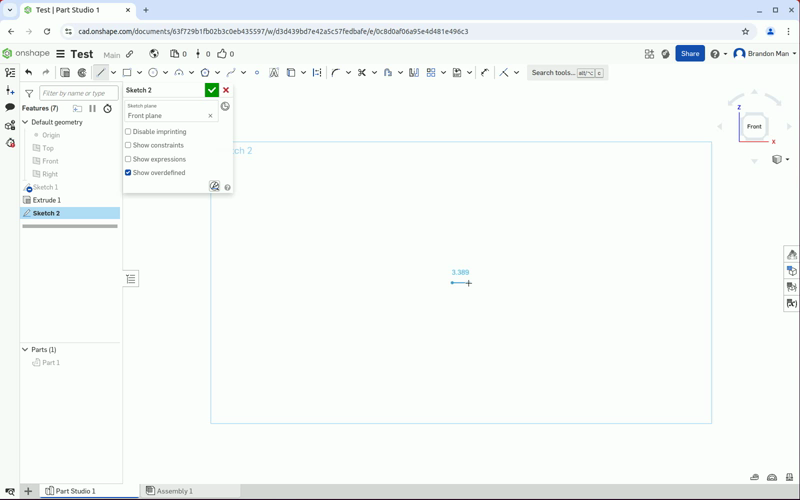
click(468, 282)
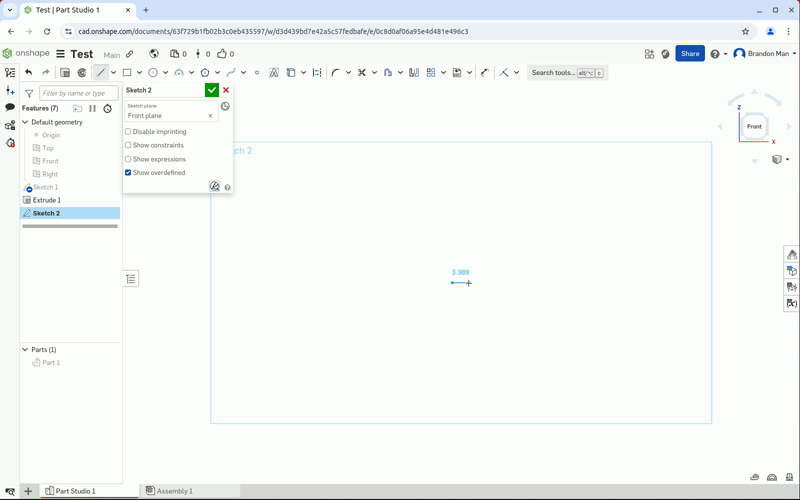
key_up(shift)
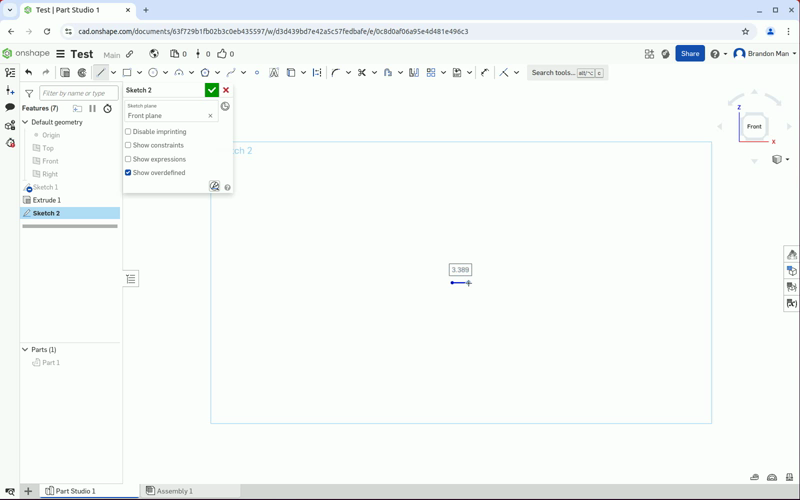
key_down(shift)
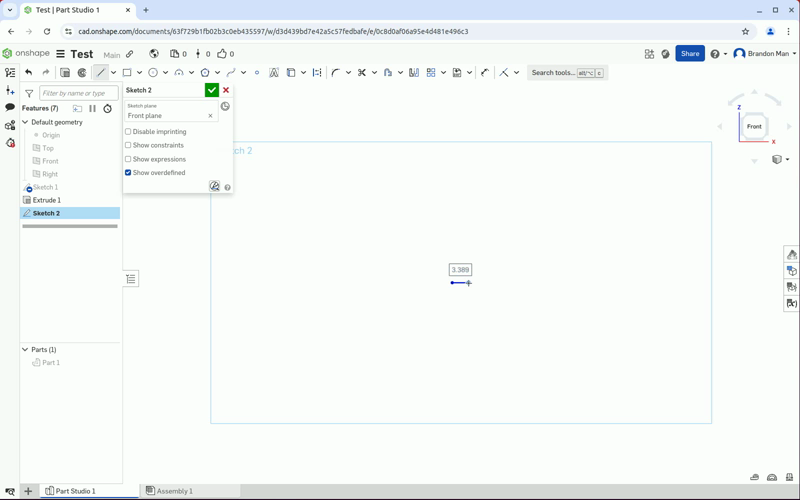
mouse_move(498, 282)
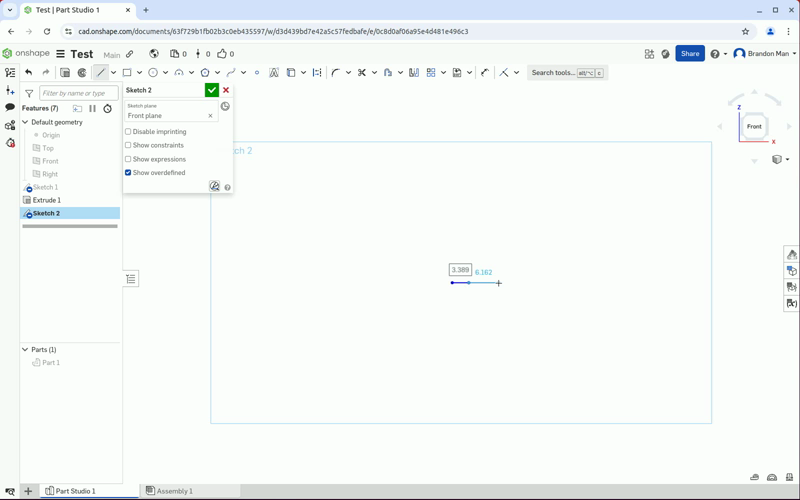
mouse_move(468, 267)
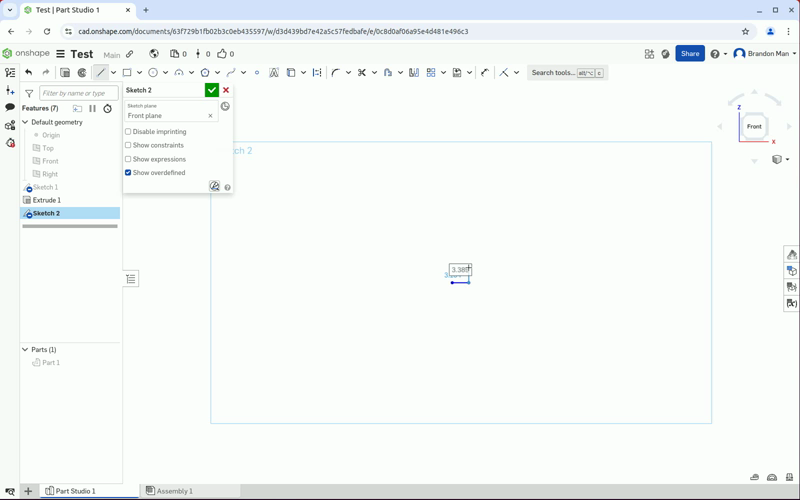
click(468, 267)
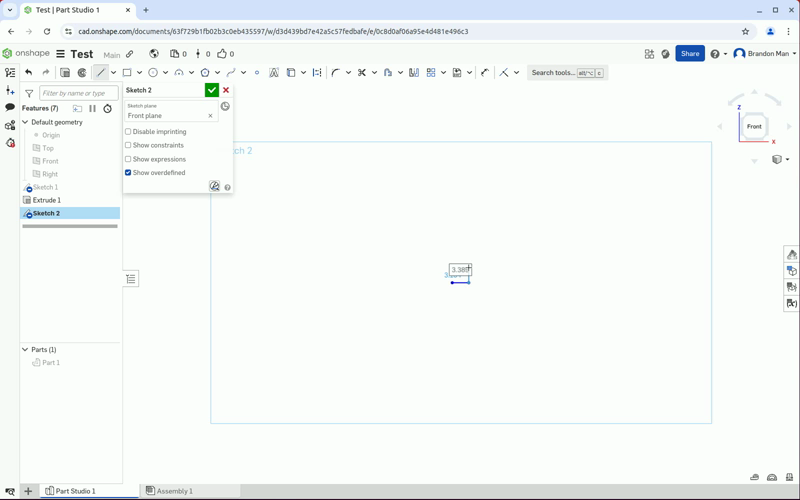
key_up(shift)
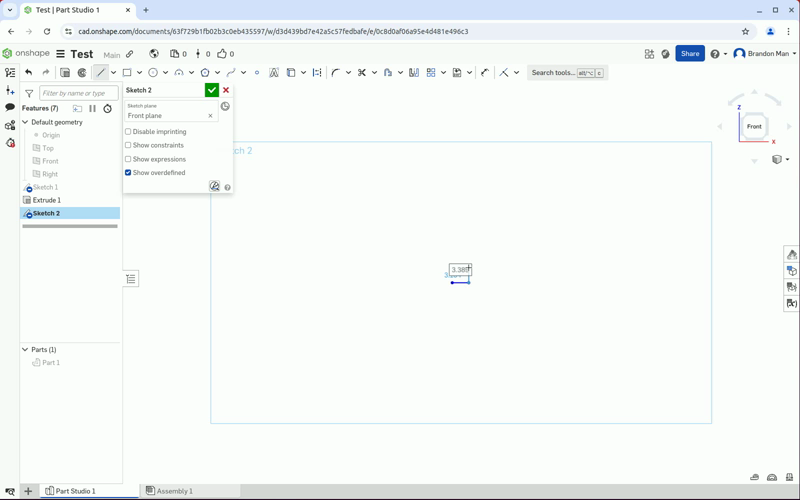
key_down(shift)
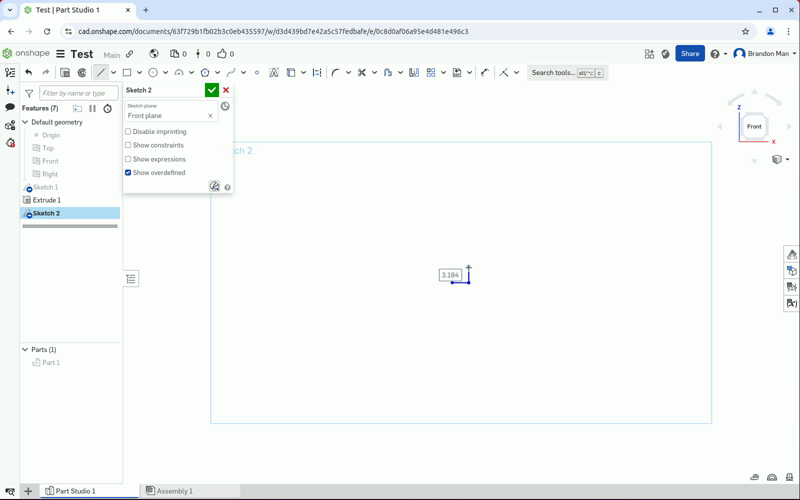
mouse_move(498, 267)
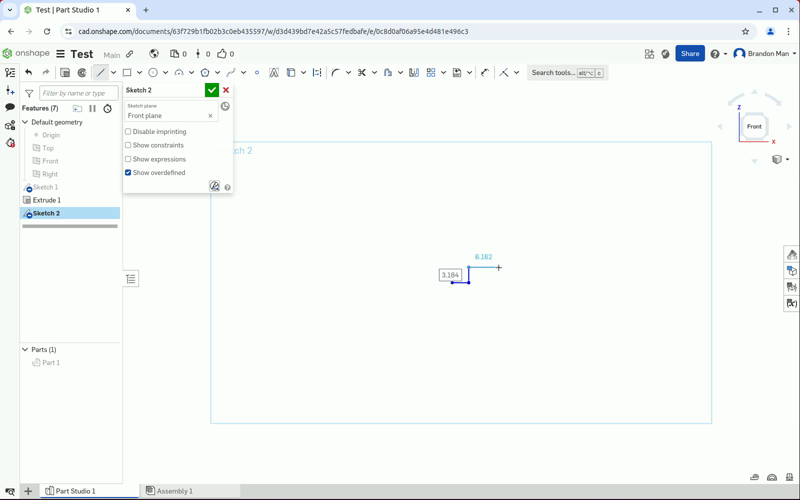
mouse_move(453, 267)
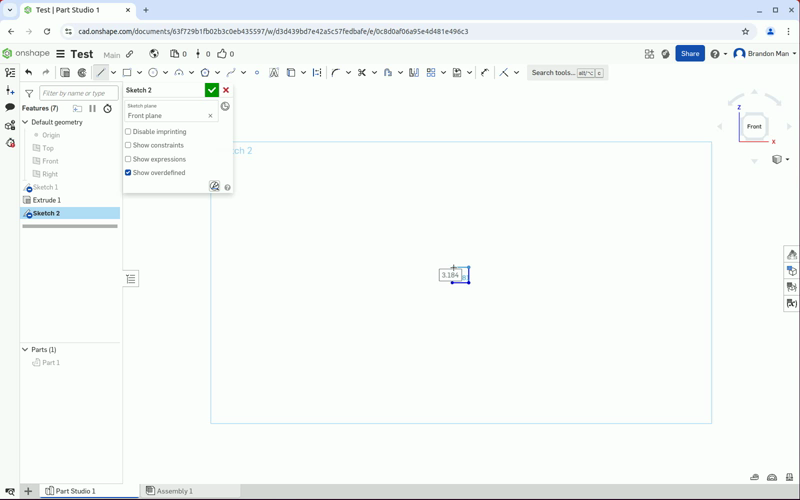
click(453, 267)
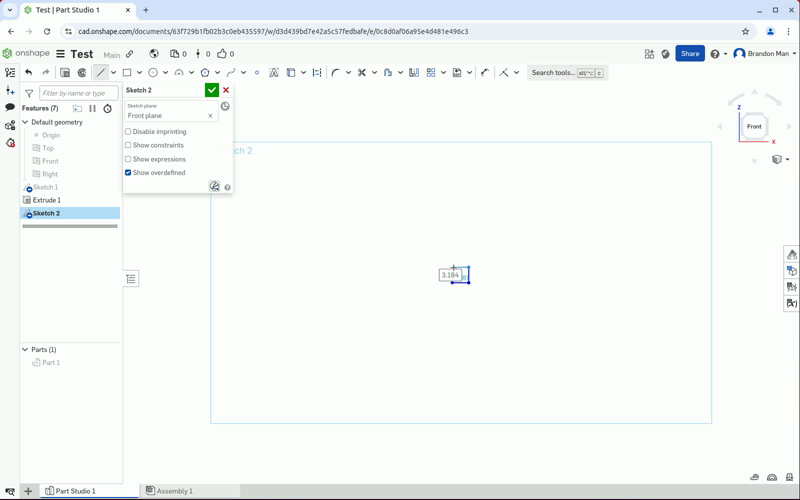
key_up(shift)
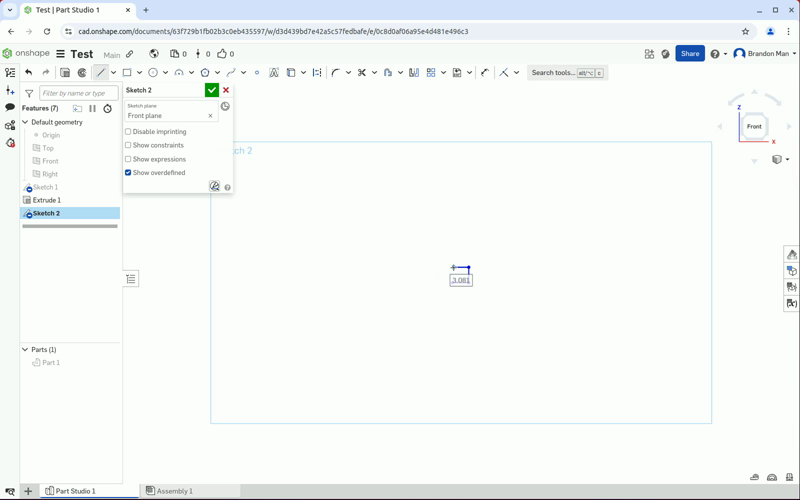
key(esc)
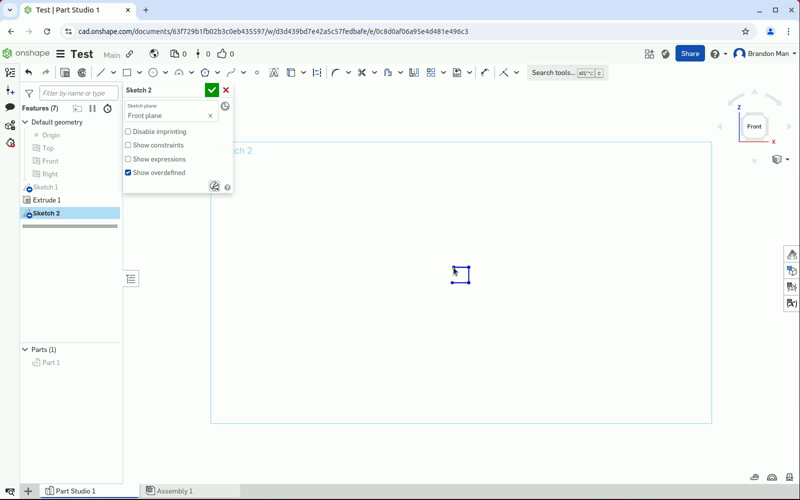
key(a)
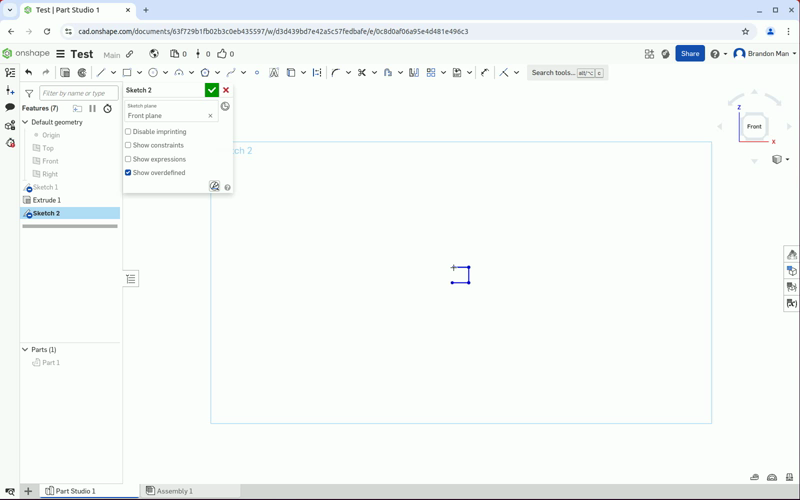
mouse_move(453, 267)
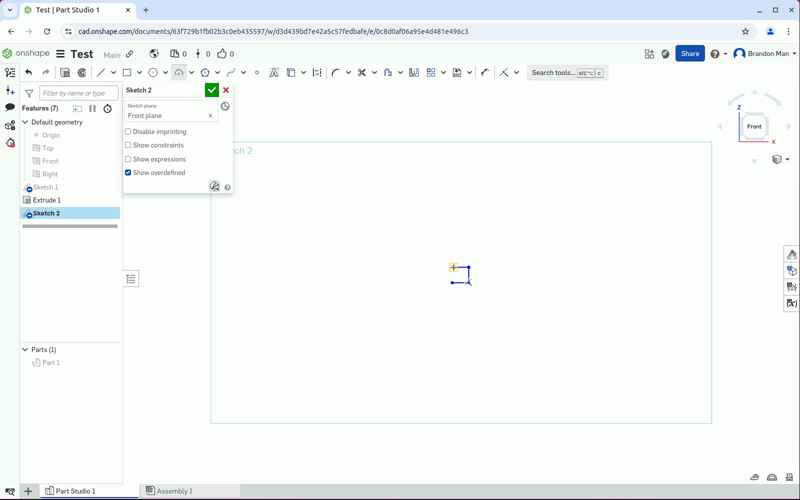
click(453, 267)
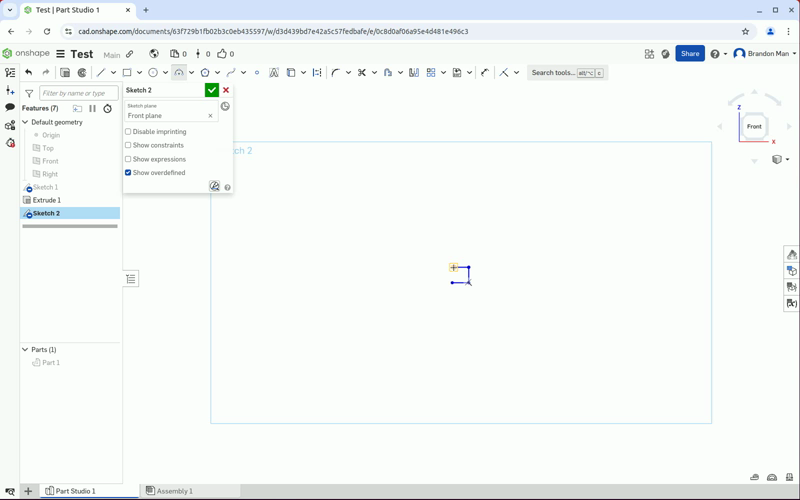
mouse_move(452, 282)
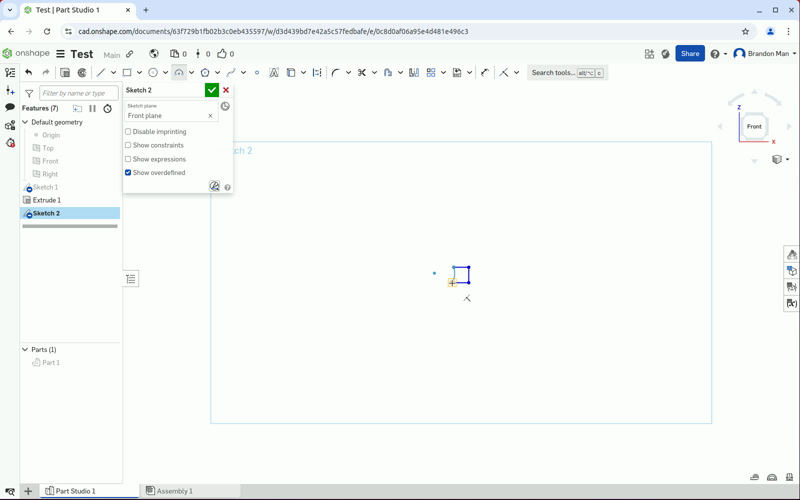
click(452, 282)
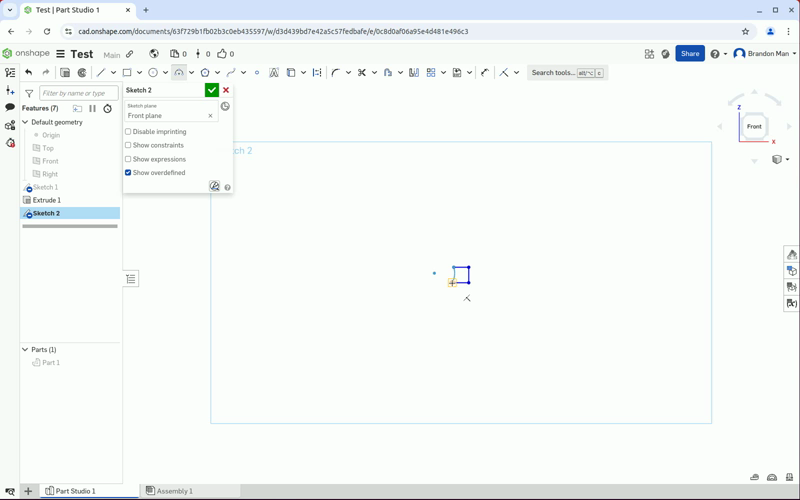
key_down(shift)
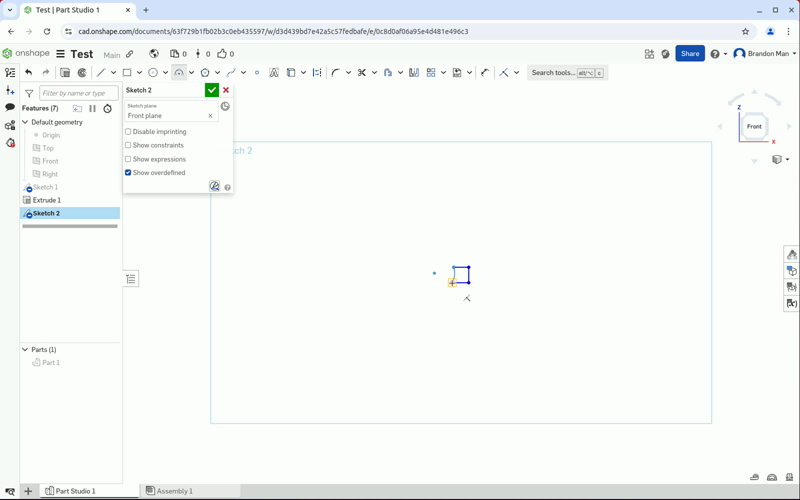
mouse_move(452, 275)
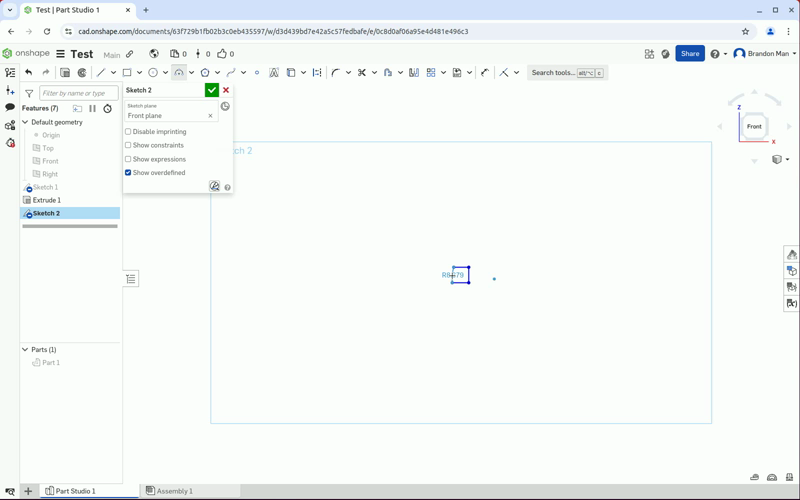
click(452, 275)
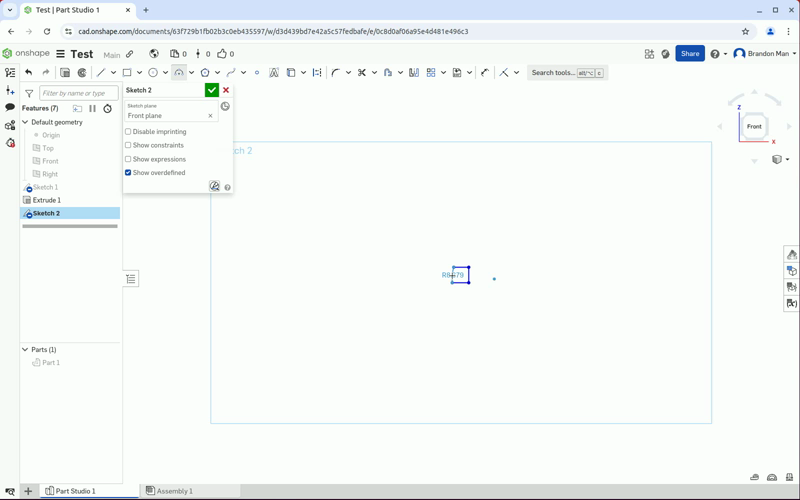
key_up(shift)
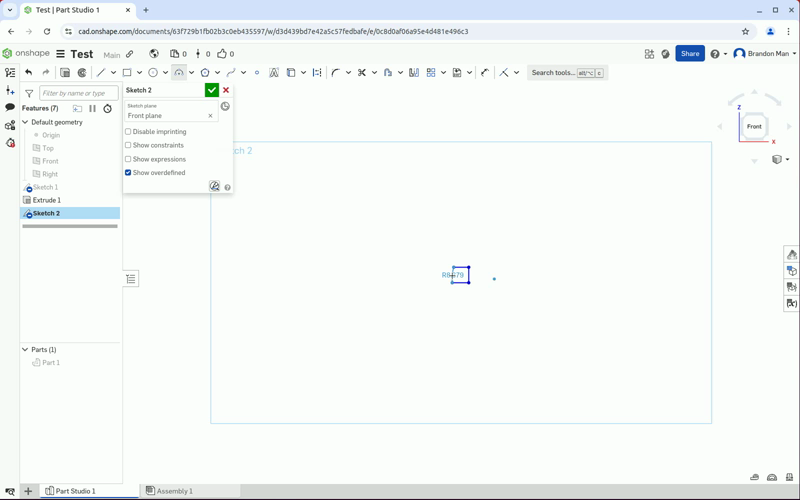
key(esc)
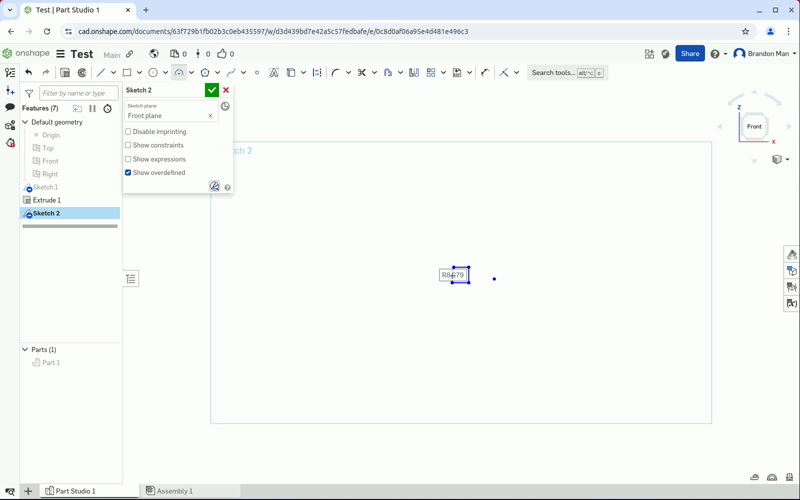
mouse_move(455, 280)
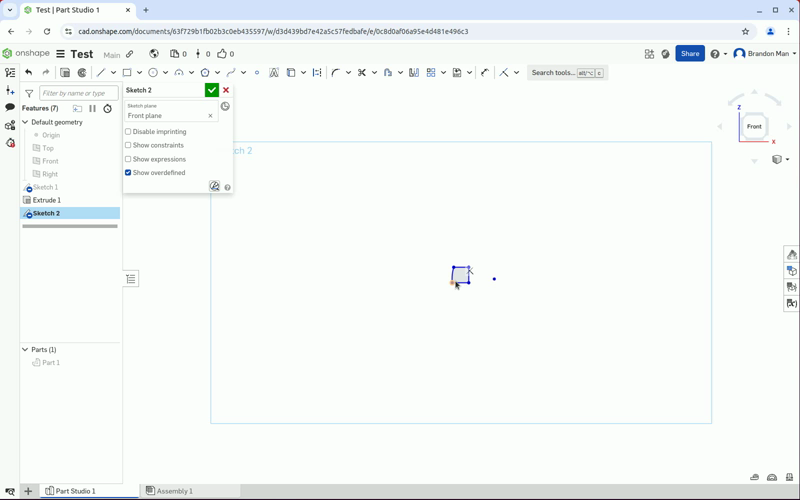
scroll(6)
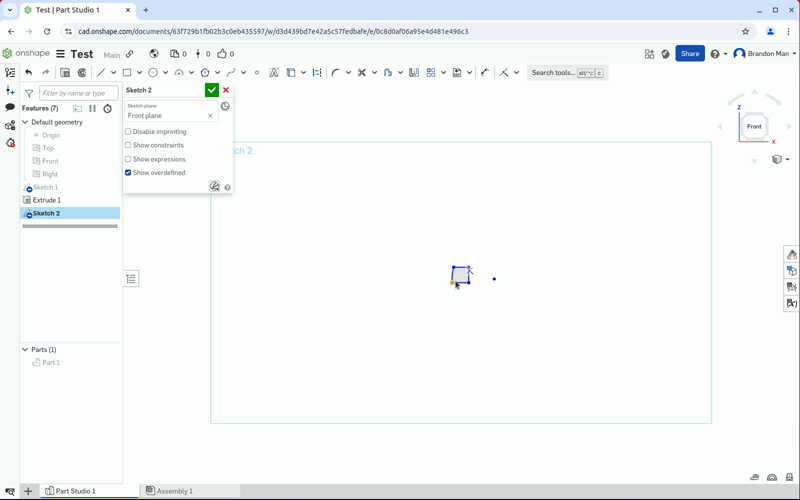
scroll(6)
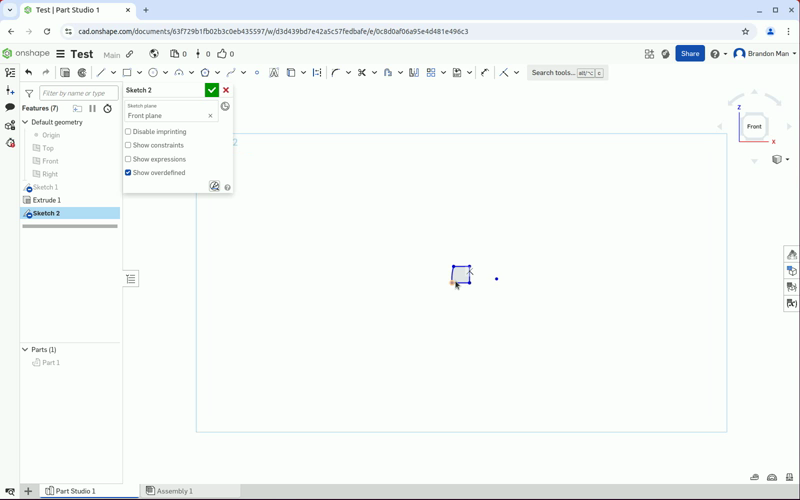
scroll(6)
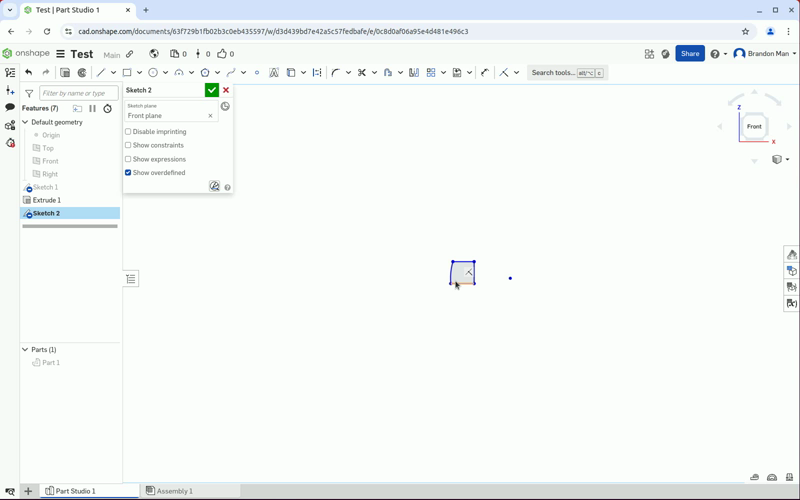
scroll(6)
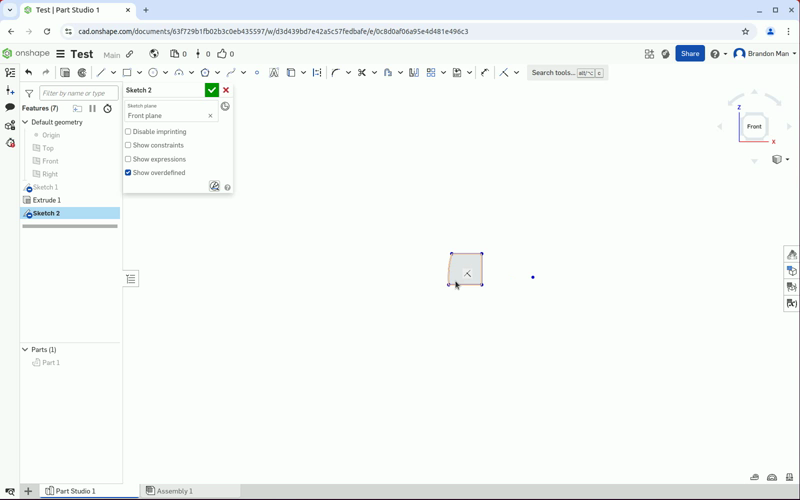
scroll(6)
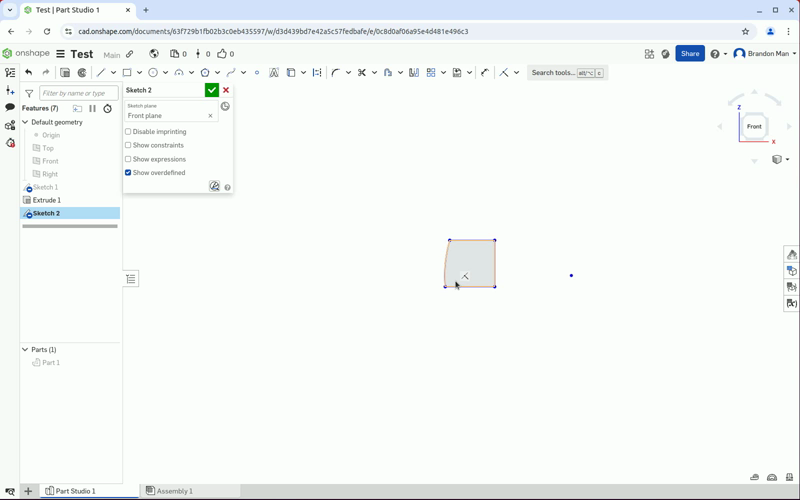
scroll(6)
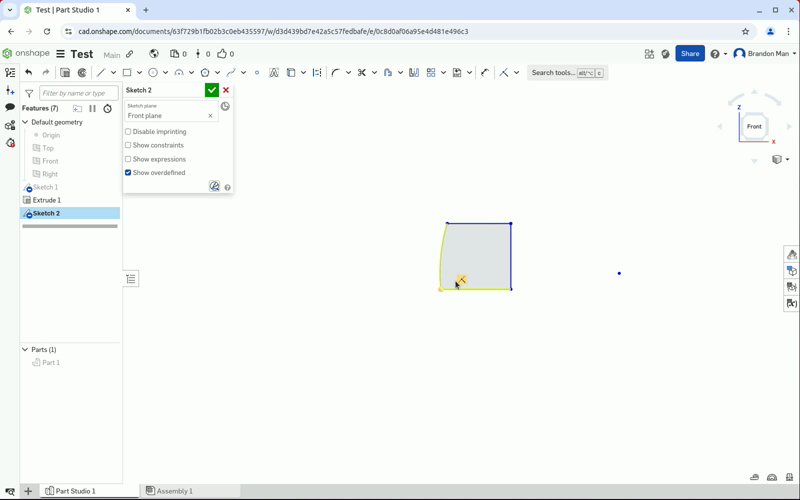
scroll(6)
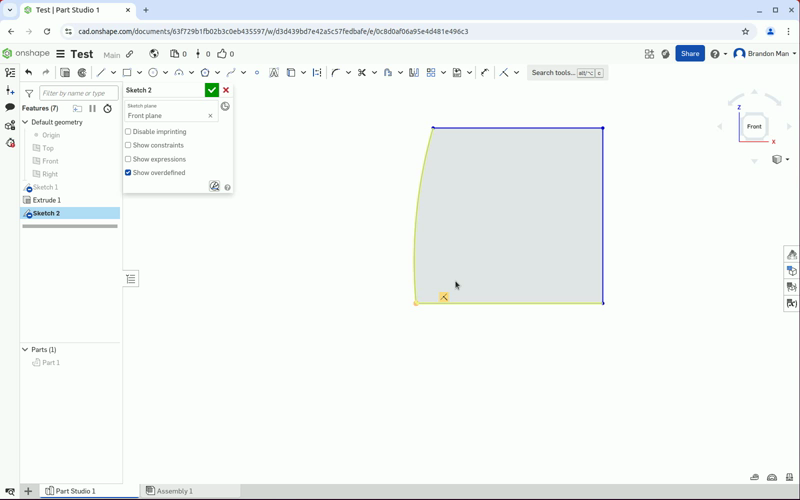
click(455, 280)
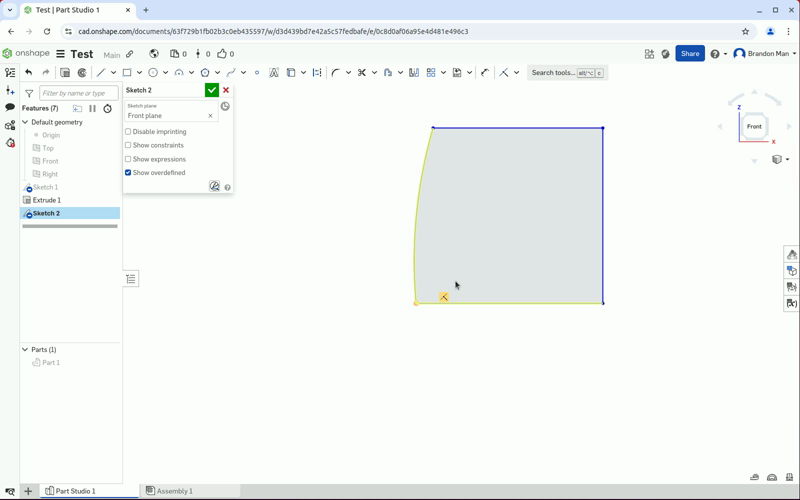
scroll(-6)
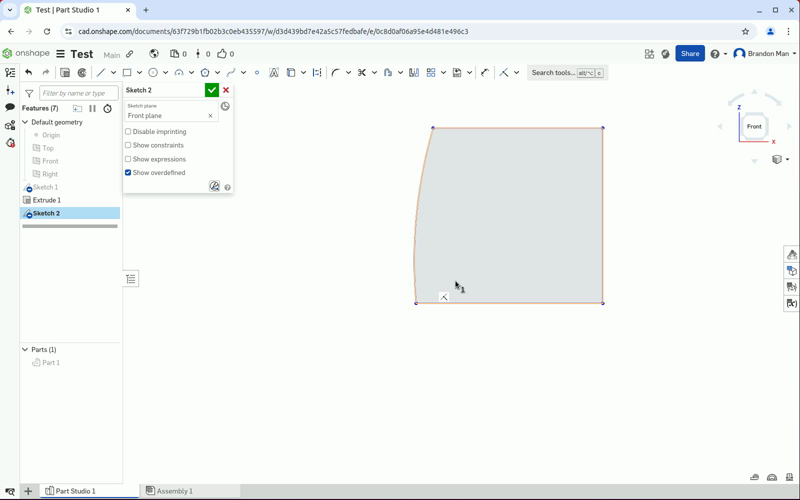
scroll(-6)
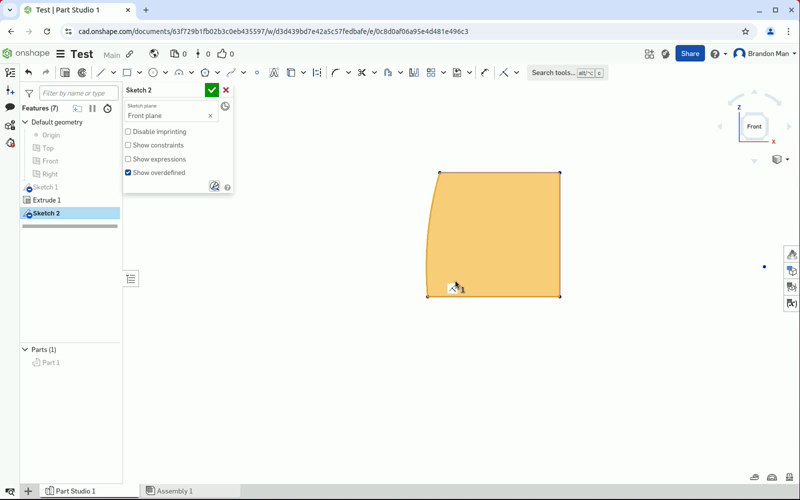
scroll(-6)
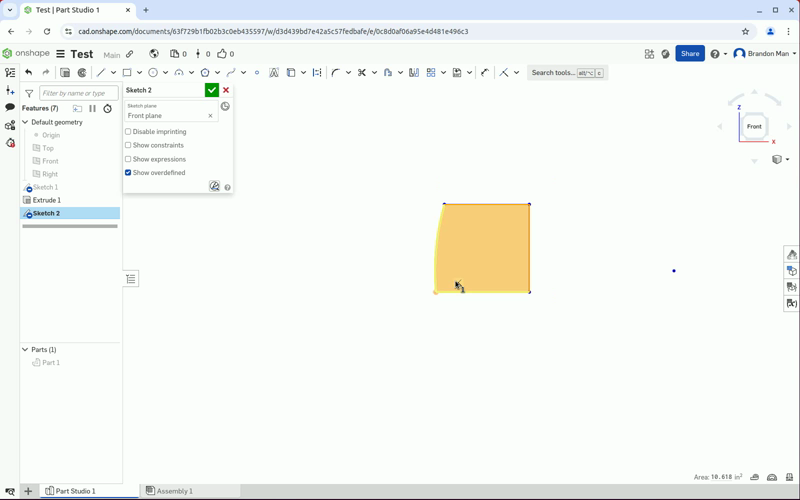
scroll(-6)
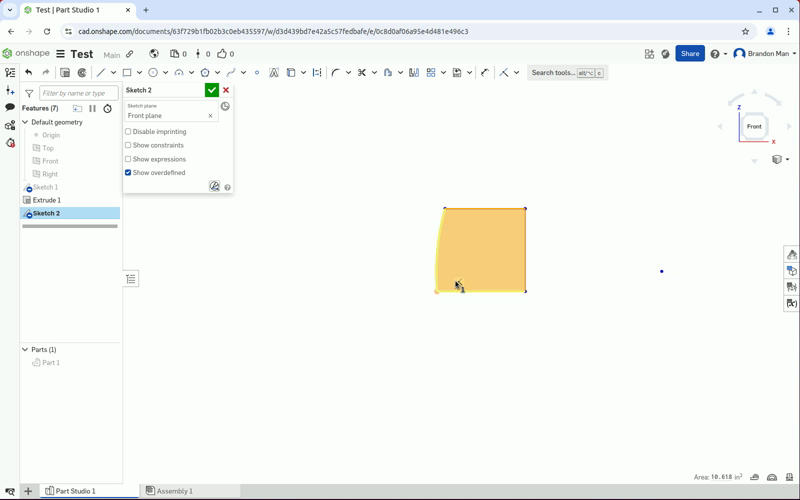
scroll(-6)
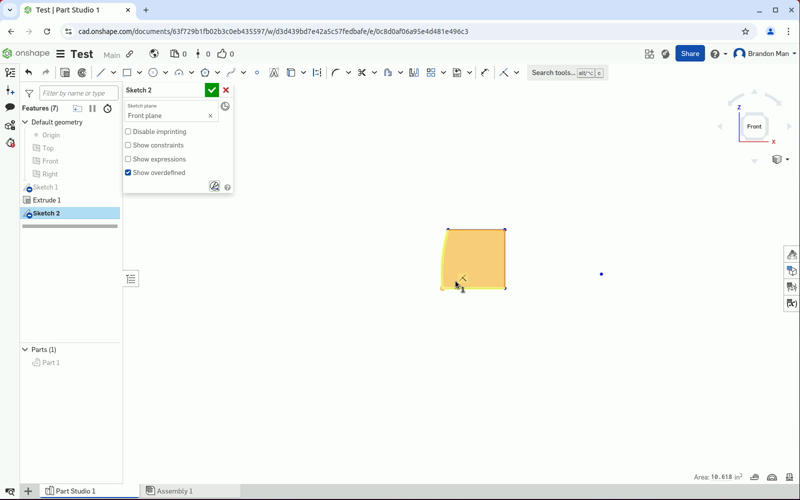
scroll(-6)
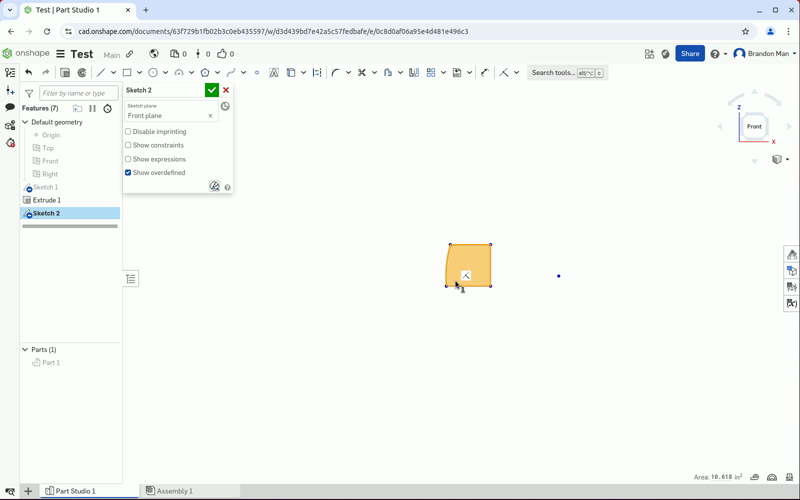
scroll(-6)
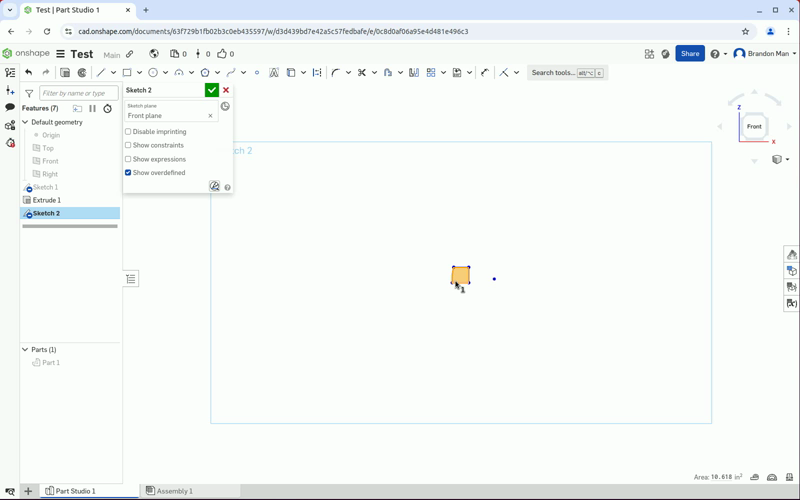
mouse_move(73, 352)
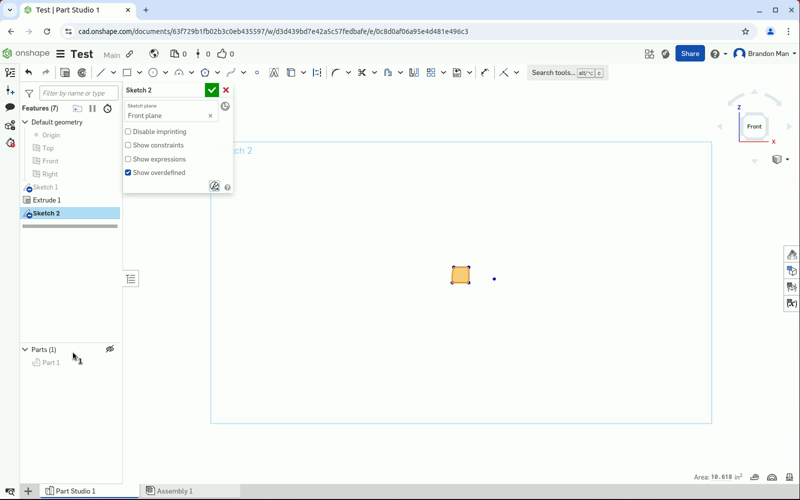
key(shift+y)
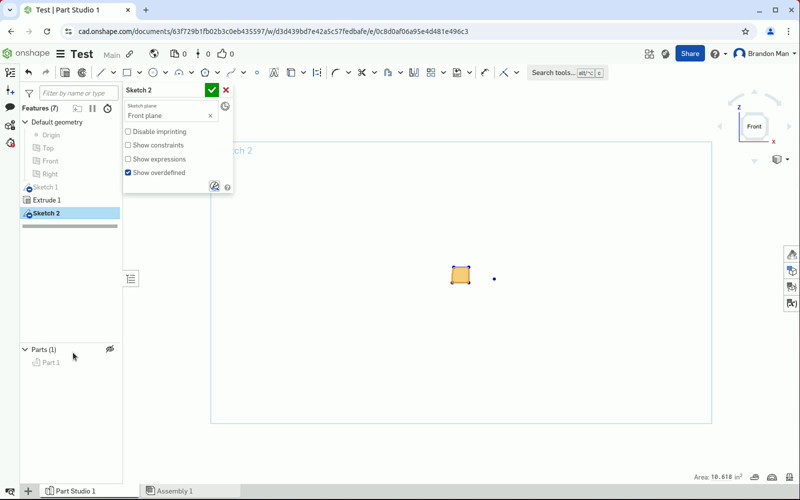
key(shift+e)
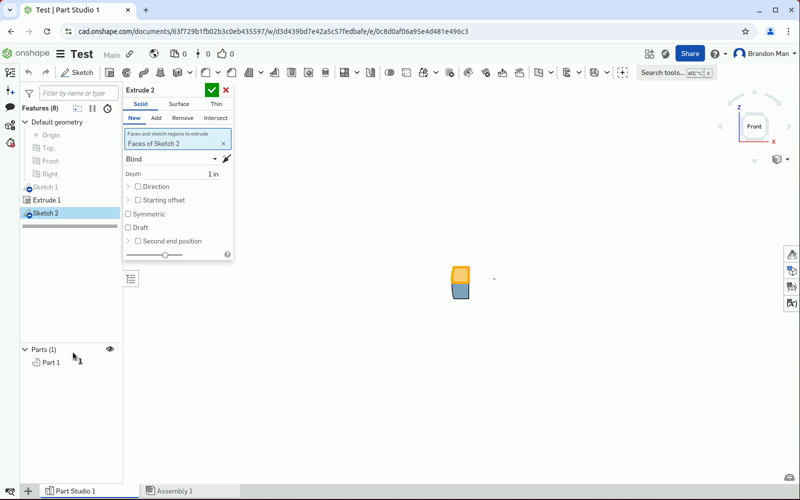
mouse_move(143, 106)
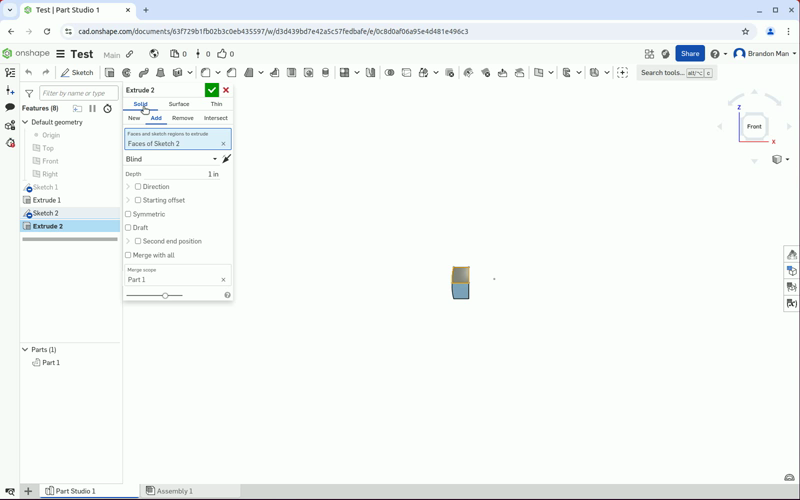
click(143, 106)
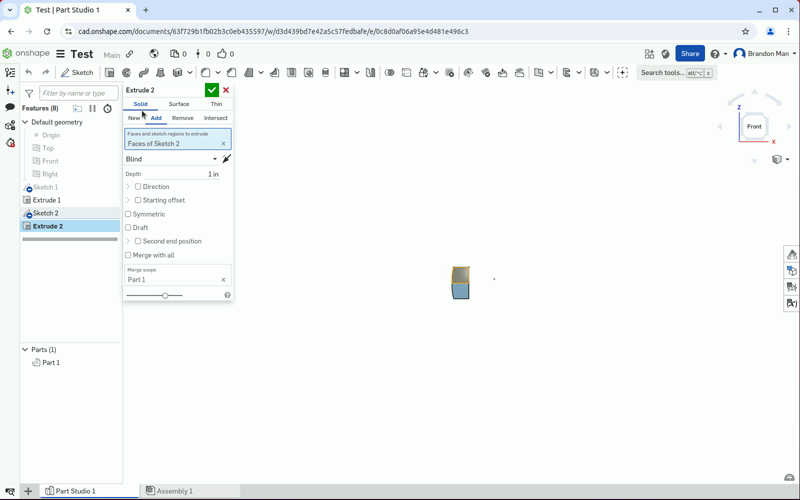
mouse_move(137, 120)
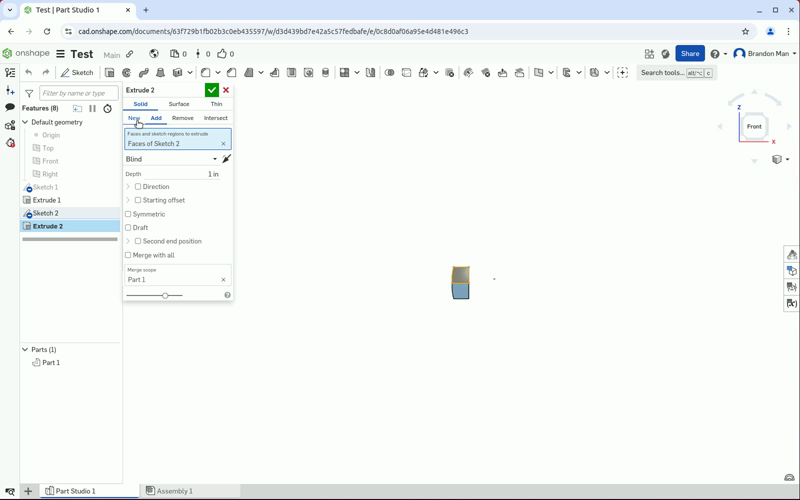
click(137, 120)
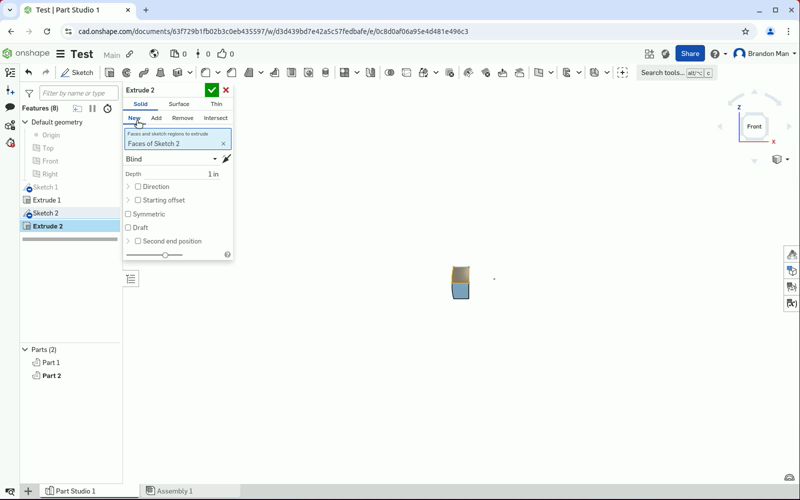
key(tab, 4)
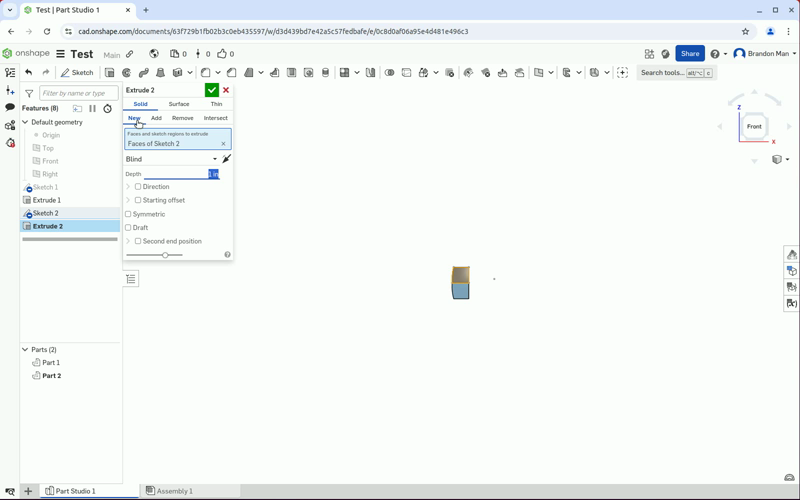
text(0.722)
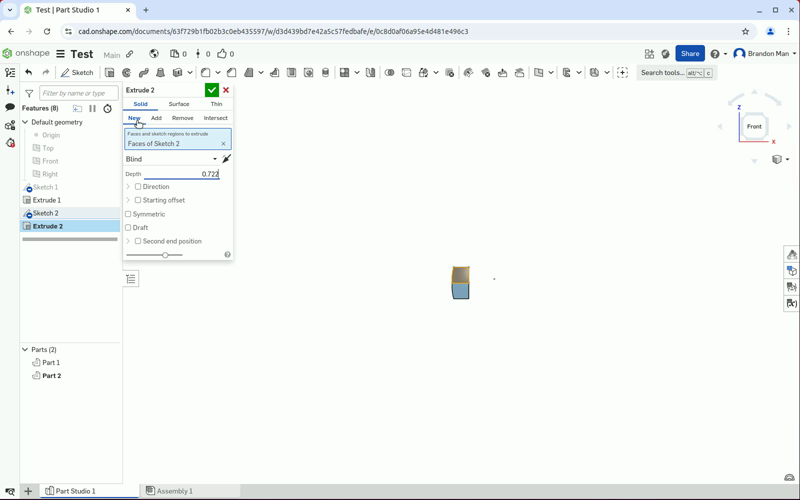
key(enter)
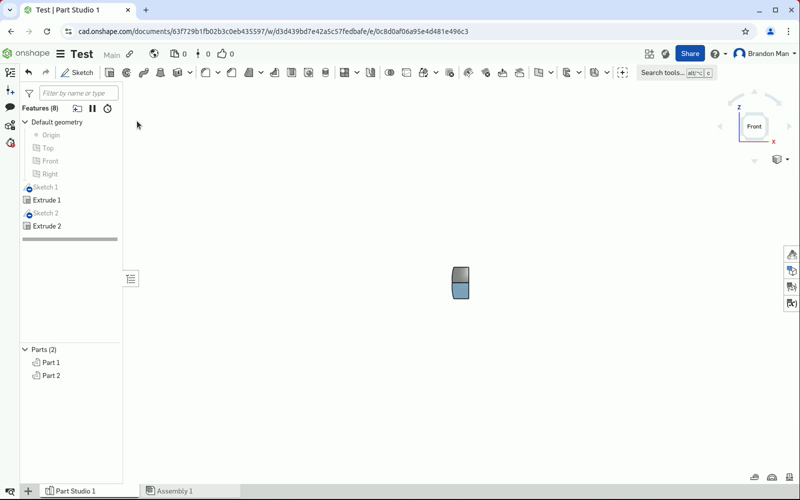
key(shift+h)
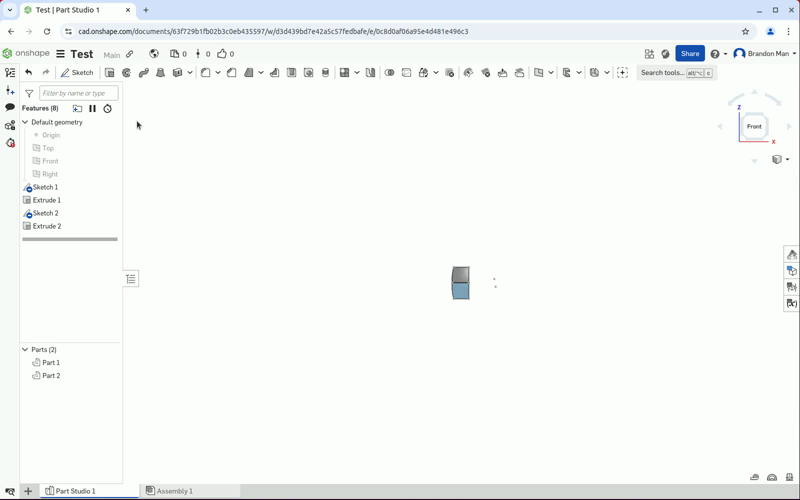
key(shift+h)
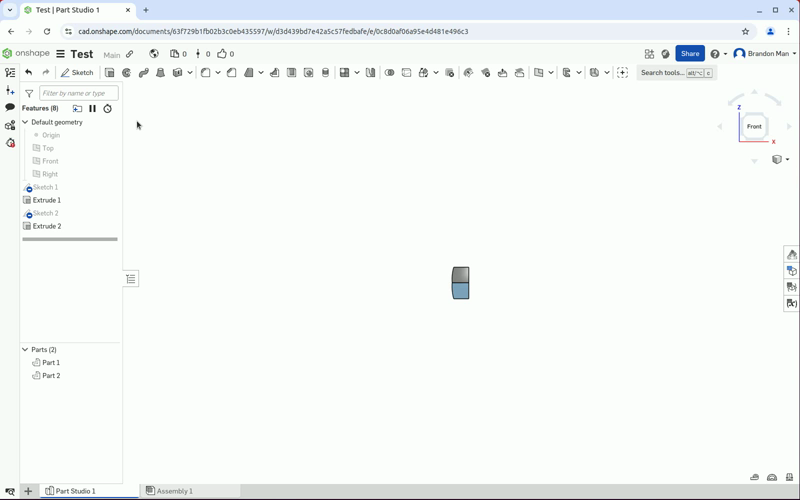
mouse_move(73, 189)
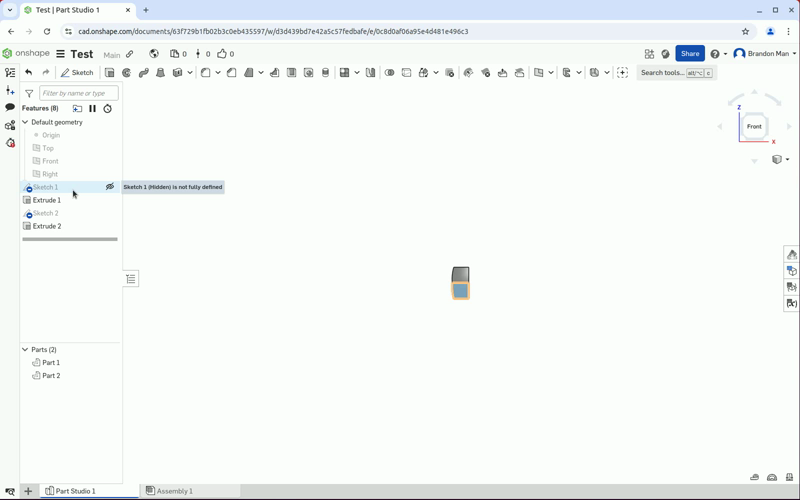
click(73, 189)
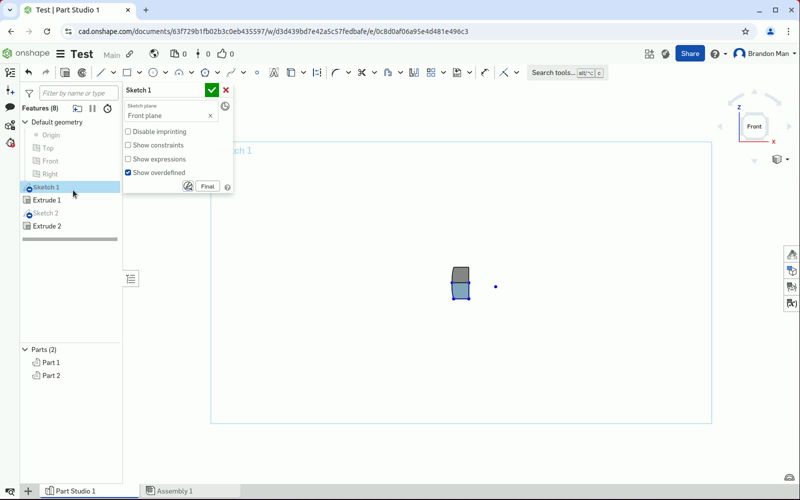
mouse_move(229, 92)
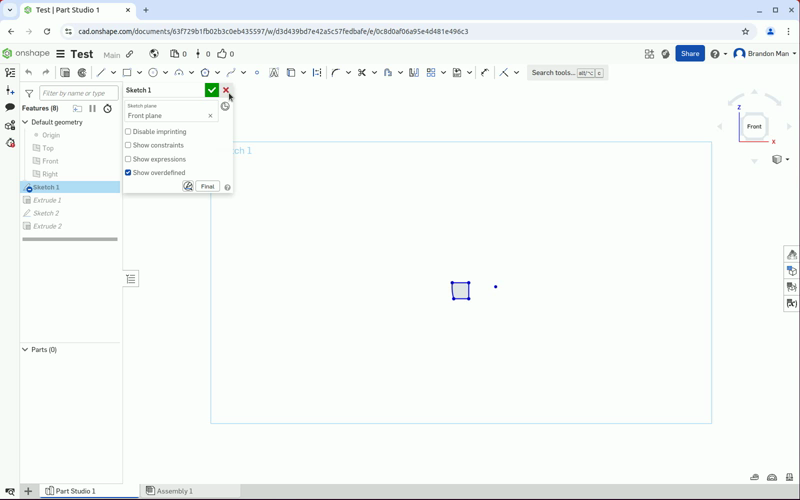
click(229, 92)
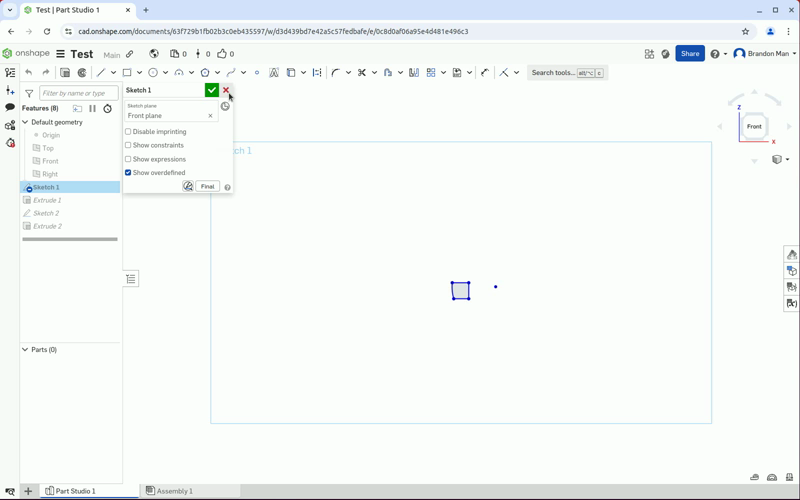
key(shift+s)
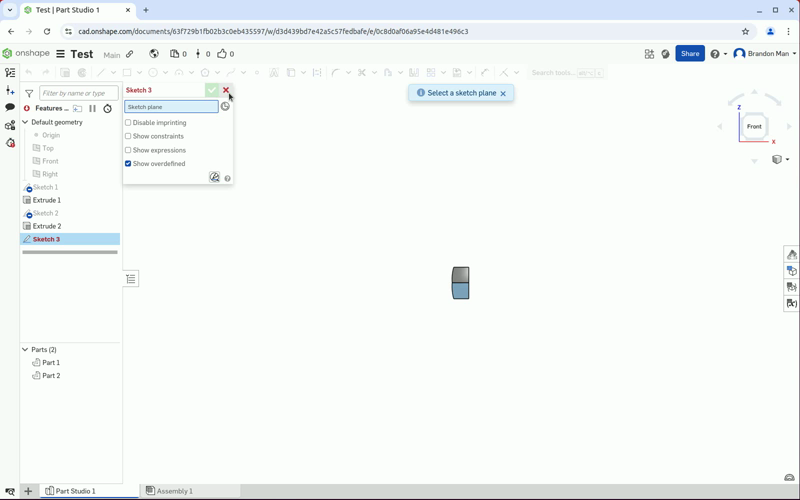
mouse_move(73, 163)
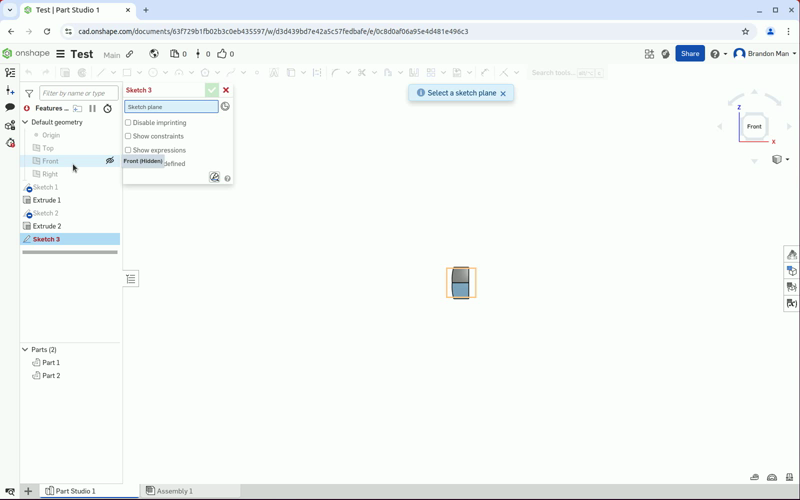
click(73, 163)
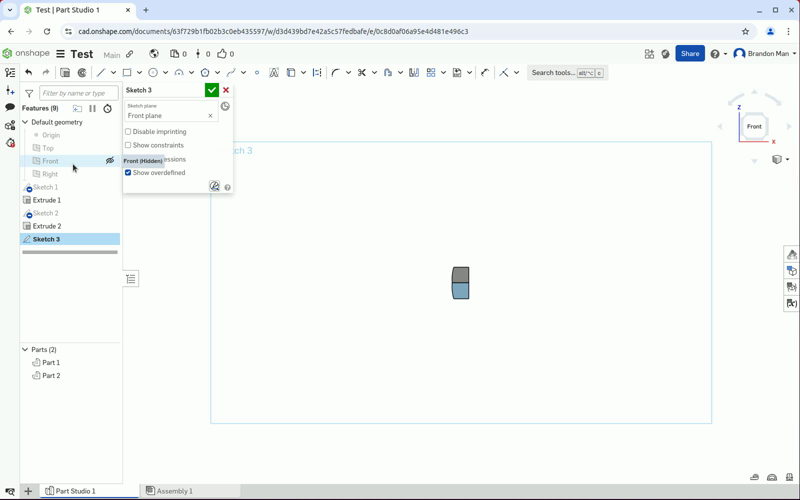
mouse_move(73, 352)
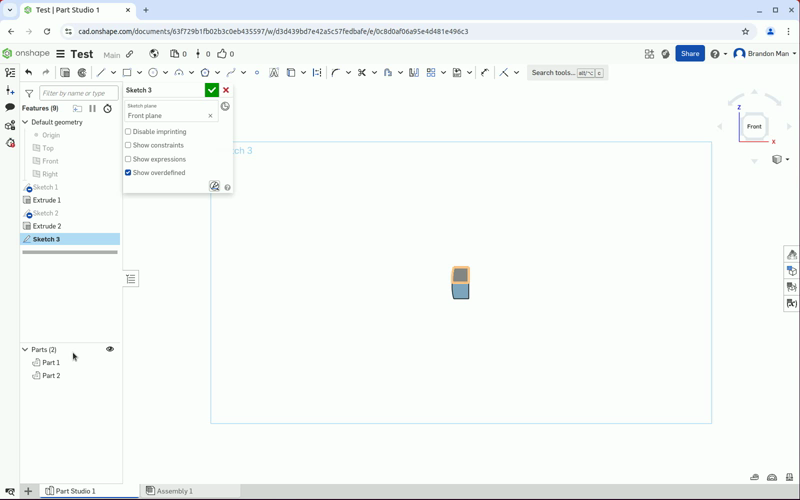
key(y)
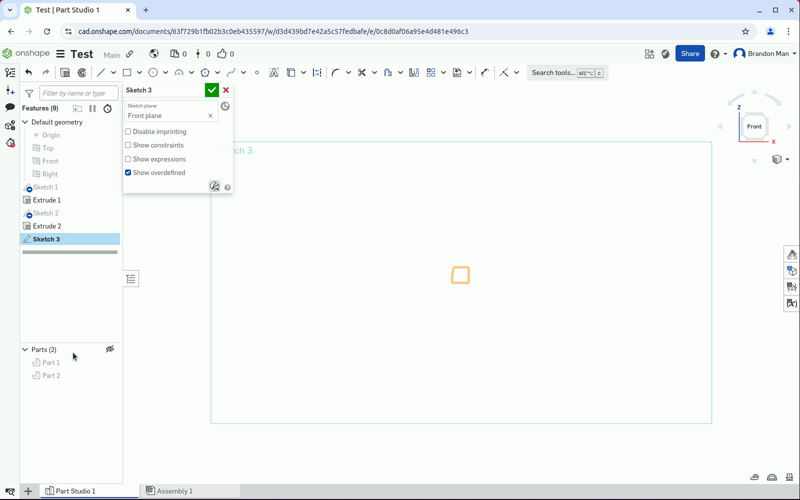
key(l)
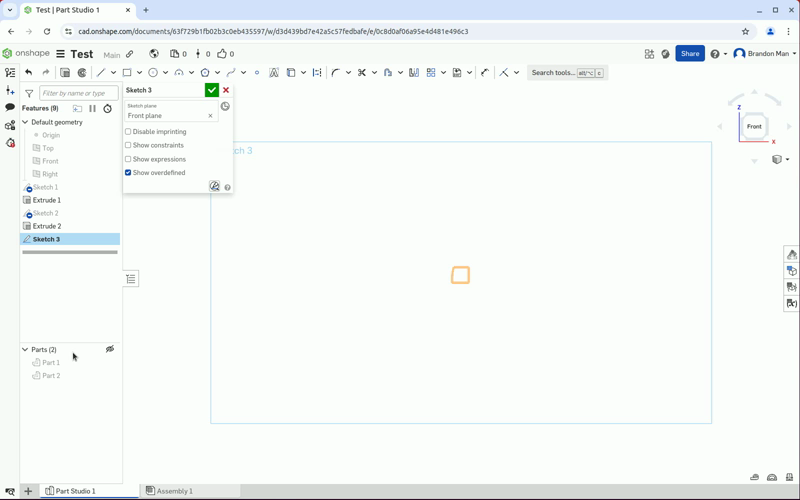
key_down(shift)
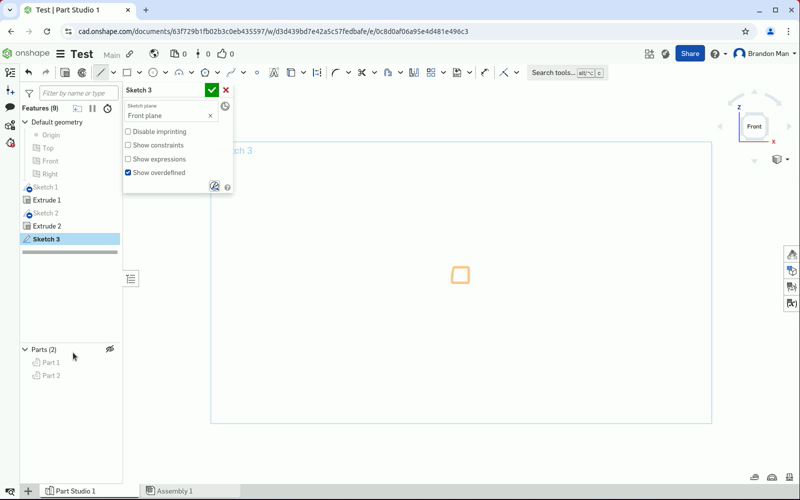
mouse_move(551, 288)
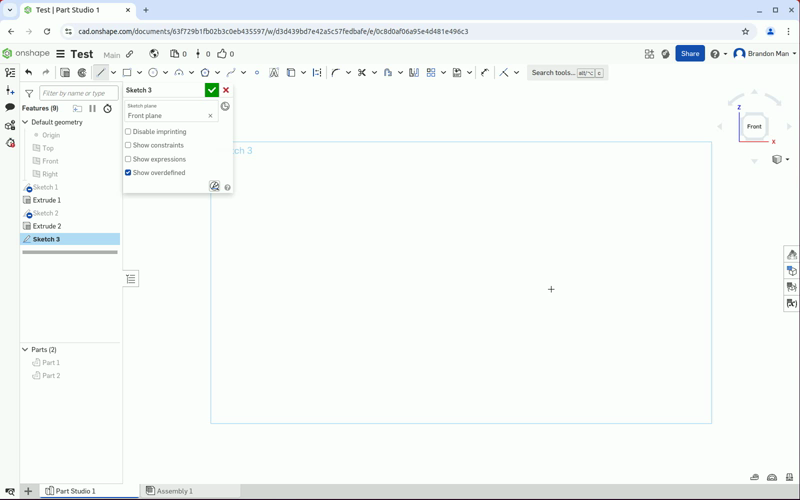
click(551, 288)
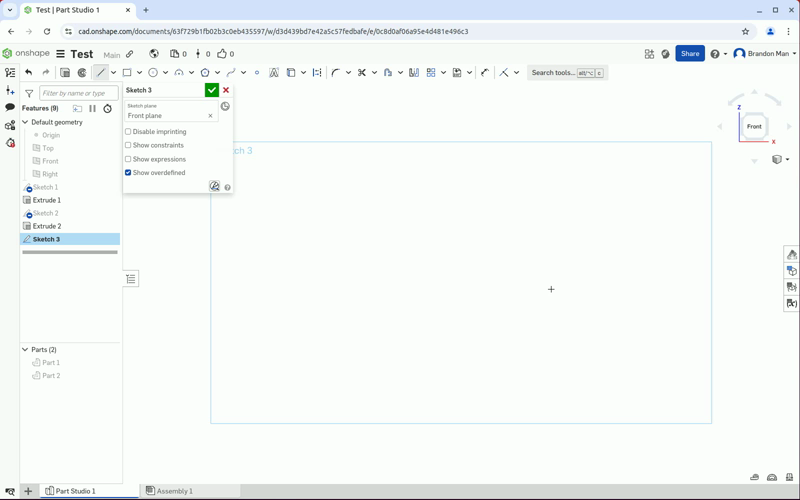
key_up(shift)
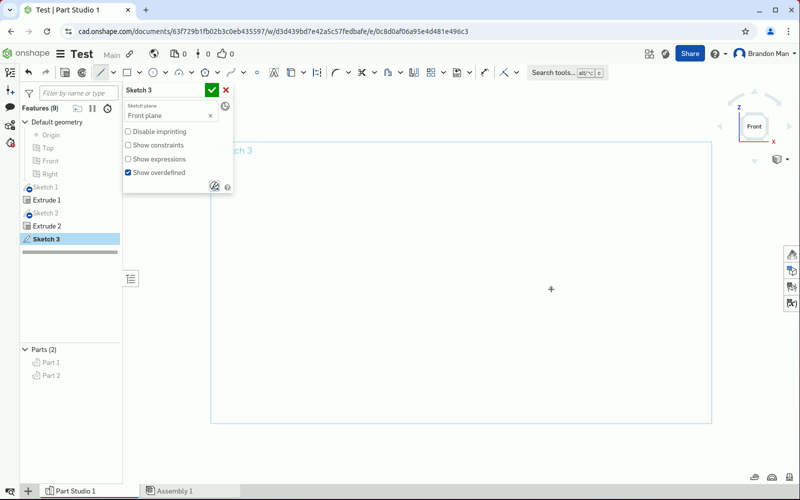
key_down(shift)
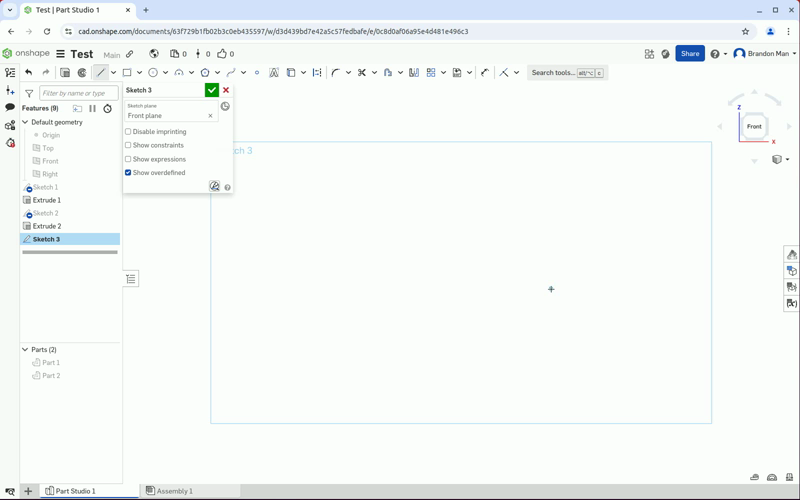
mouse_move(581, 288)
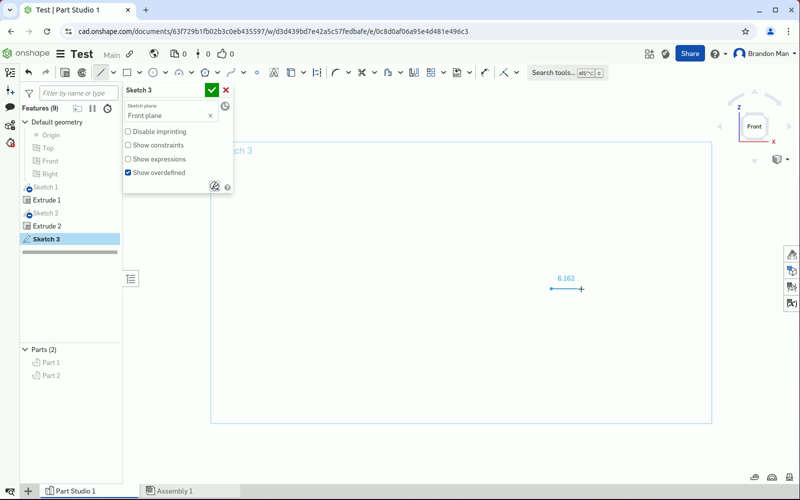
mouse_move(574, 288)
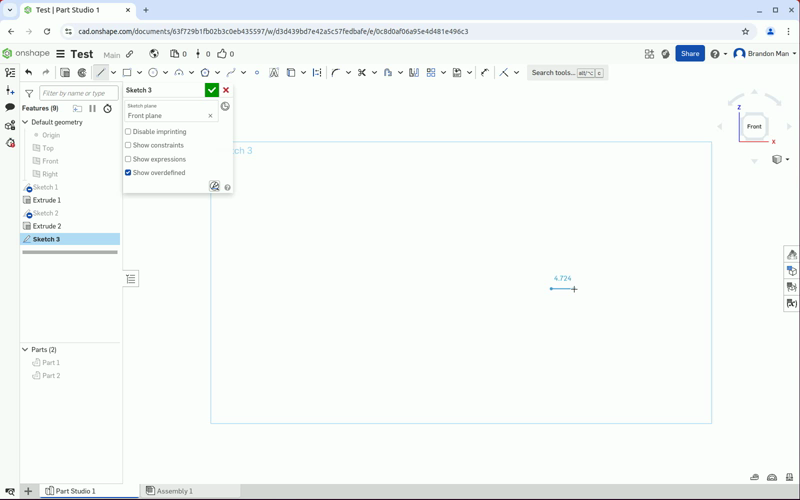
click(574, 288)
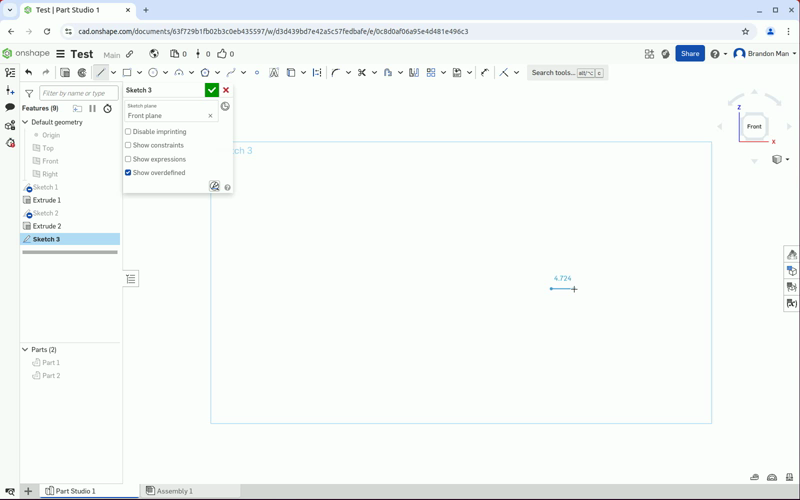
key_up(shift)
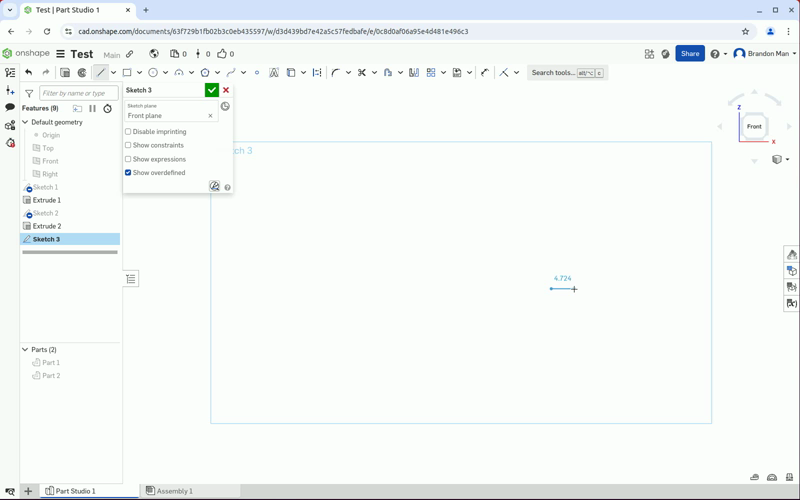
key_down(shift)
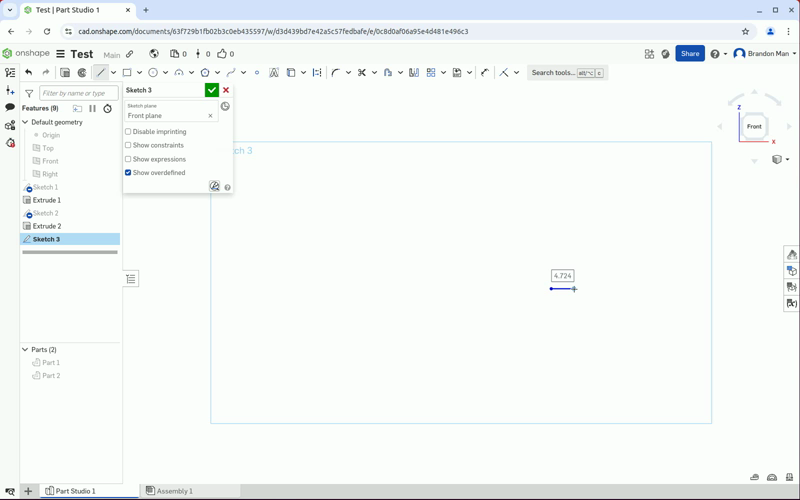
mouse_move(589, 288)
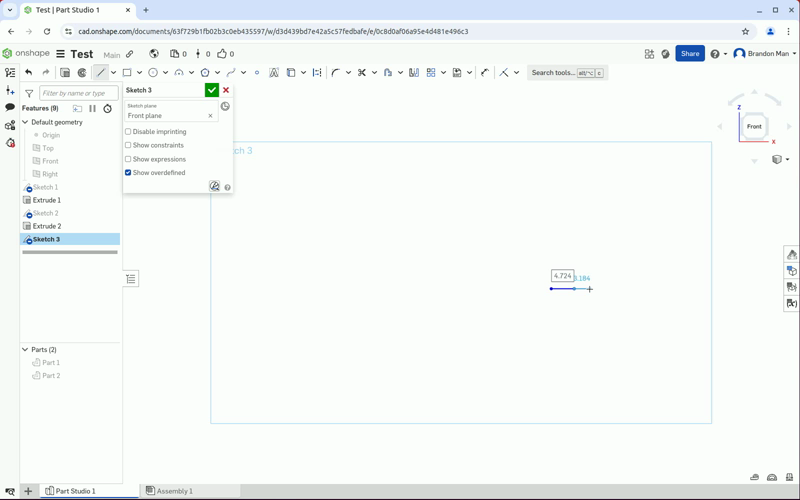
mouse_move(574, 276)
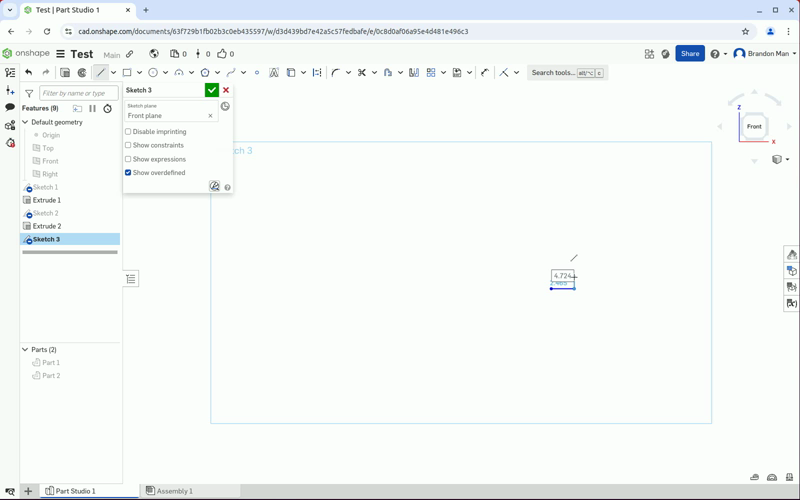
click(574, 276)
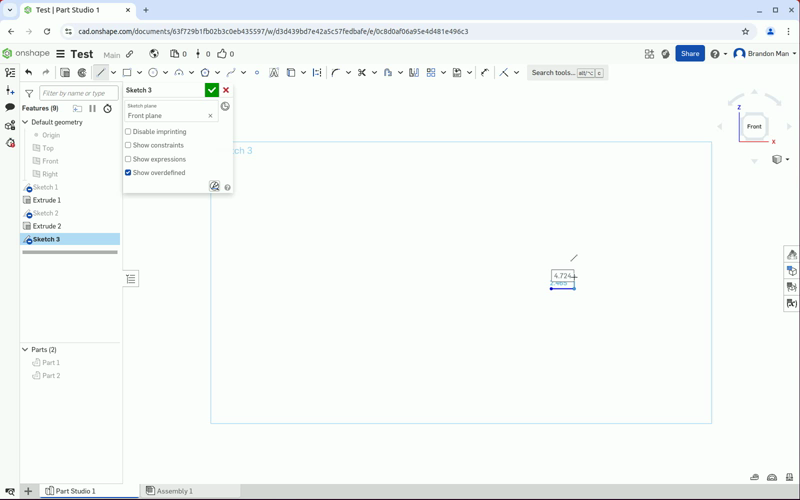
key_up(shift)
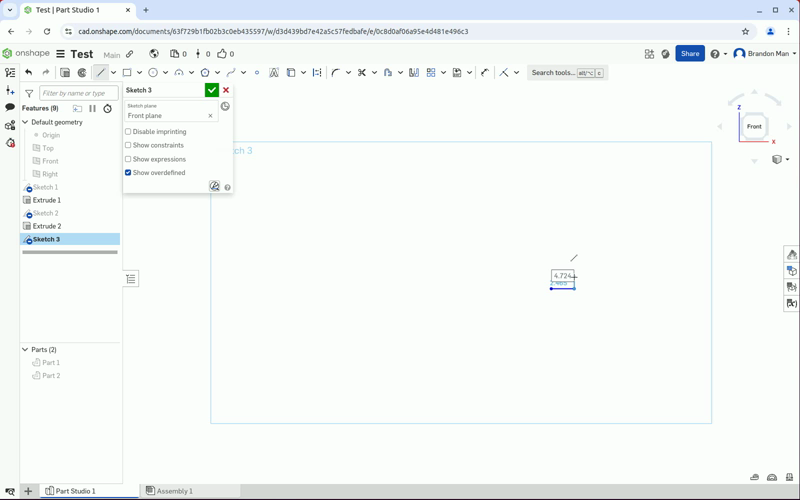
key_down(shift)
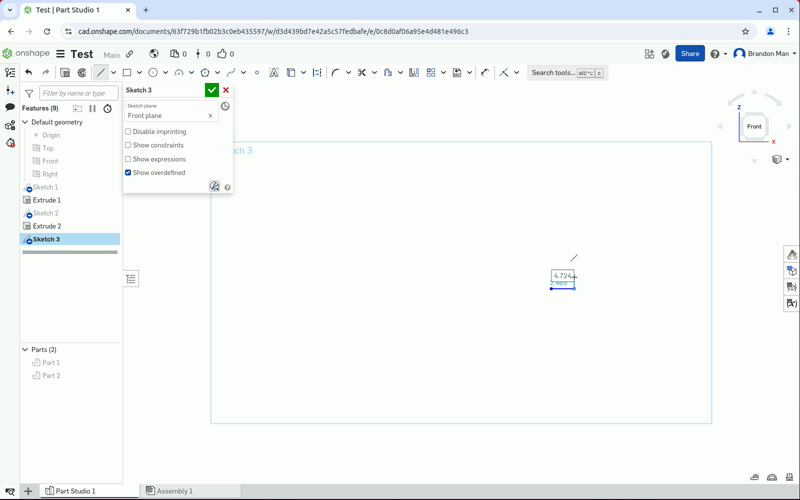
mouse_move(589, 276)
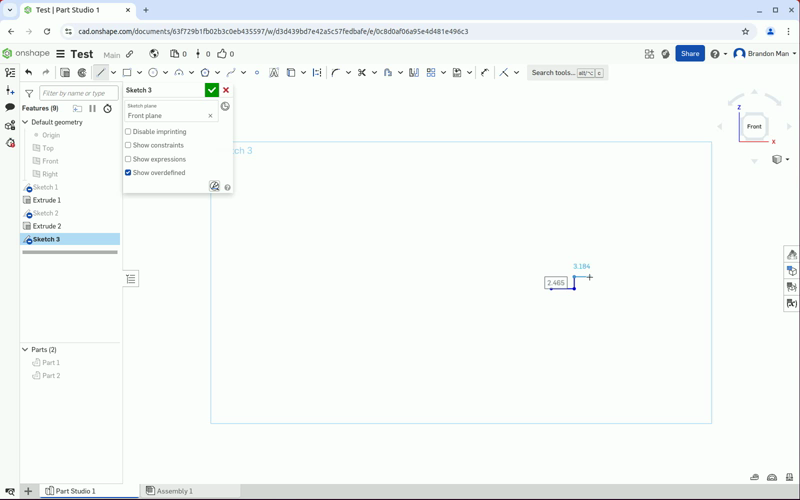
mouse_move(551, 276)
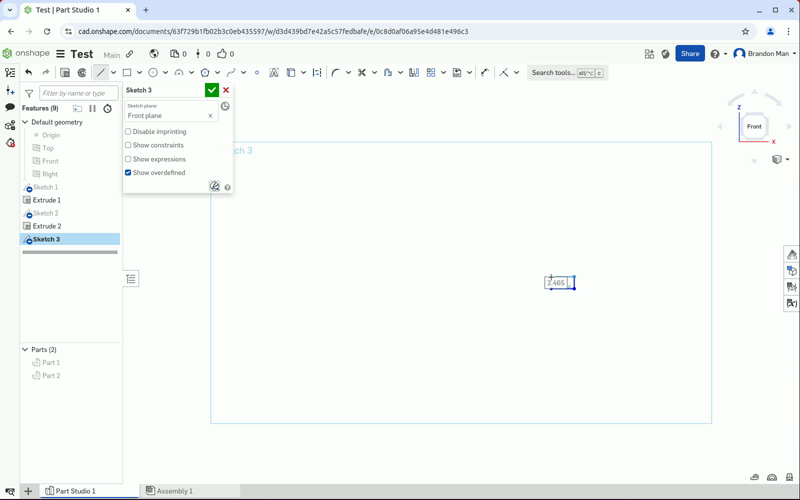
click(551, 276)
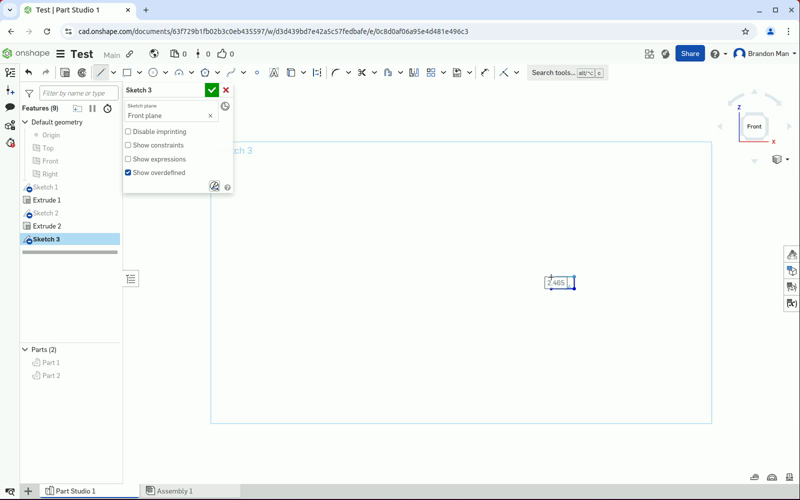
key_up(shift)
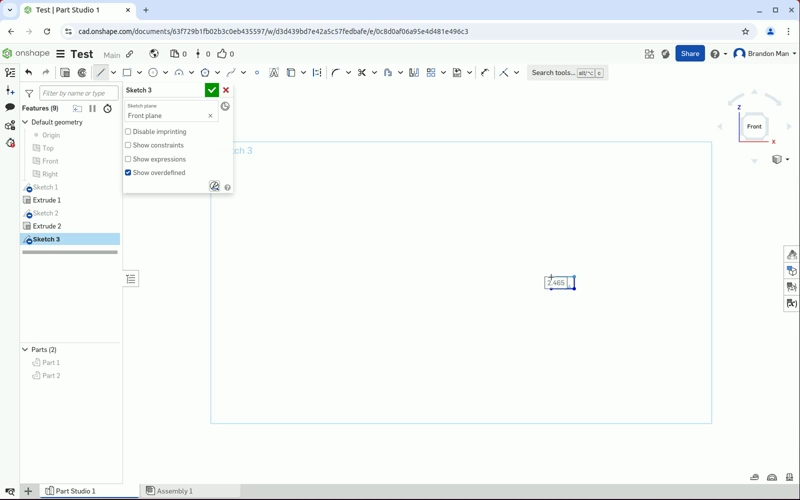
key_down(shift)
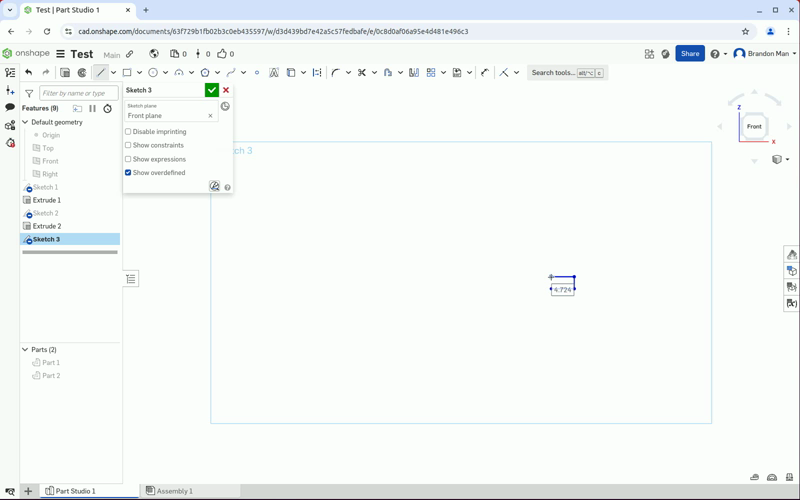
mouse_move(581, 276)
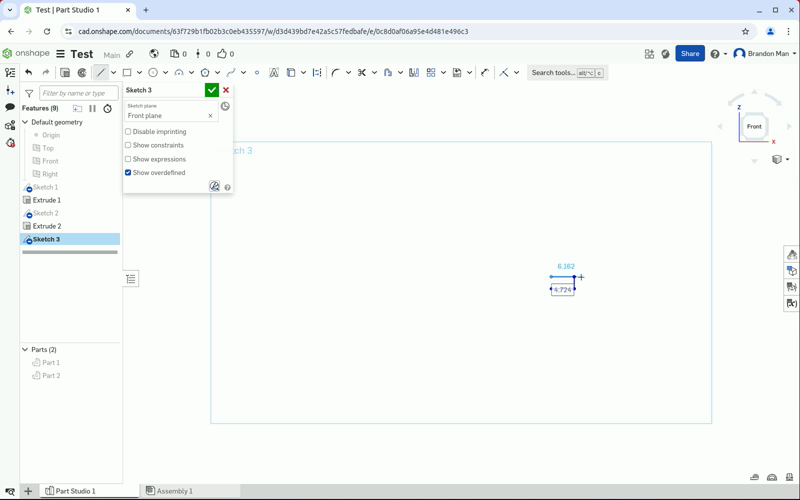
mouse_move(551, 282)
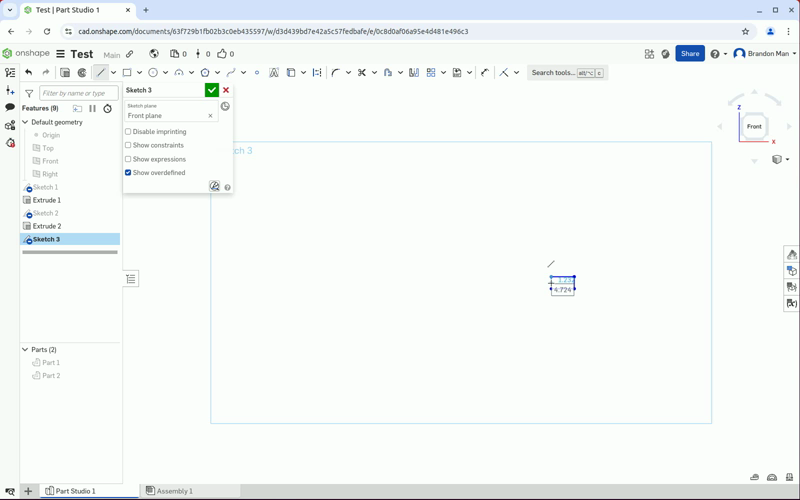
scroll(6)
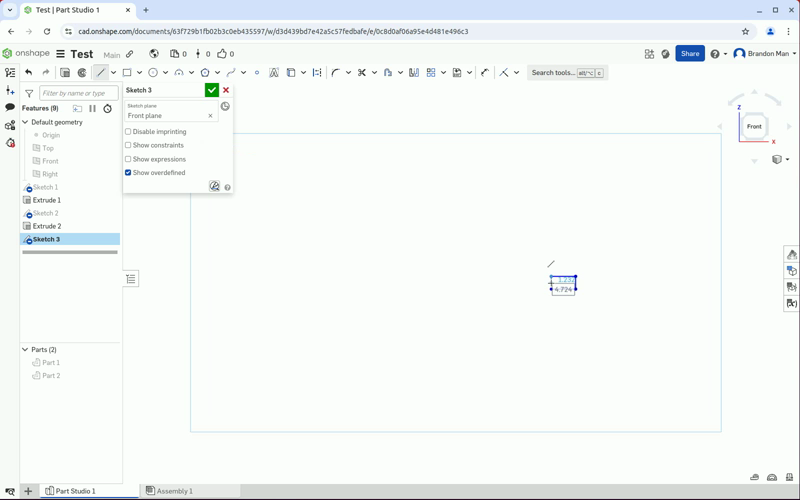
scroll(6)
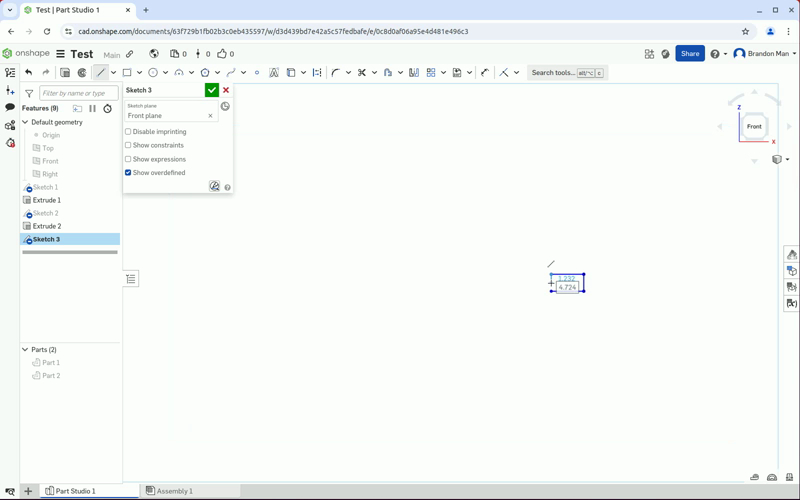
scroll(6)
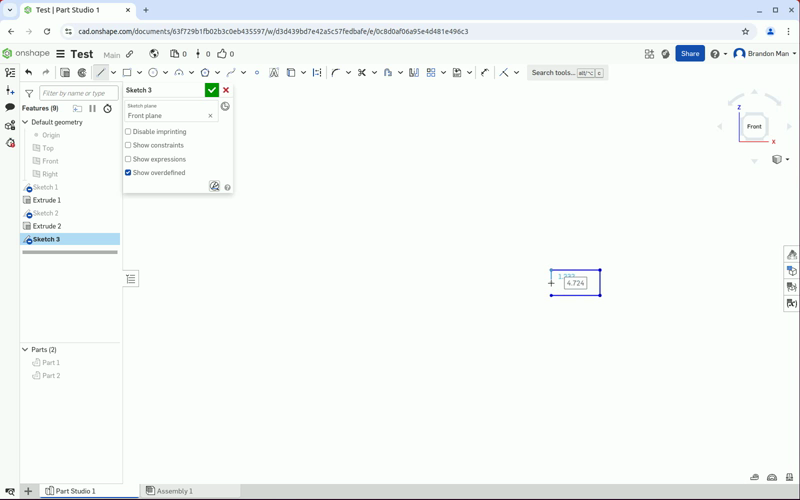
scroll(6)
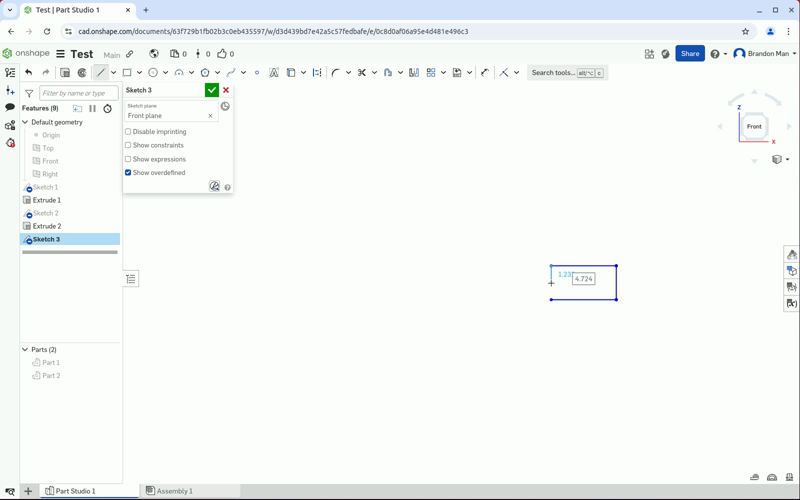
scroll(6)
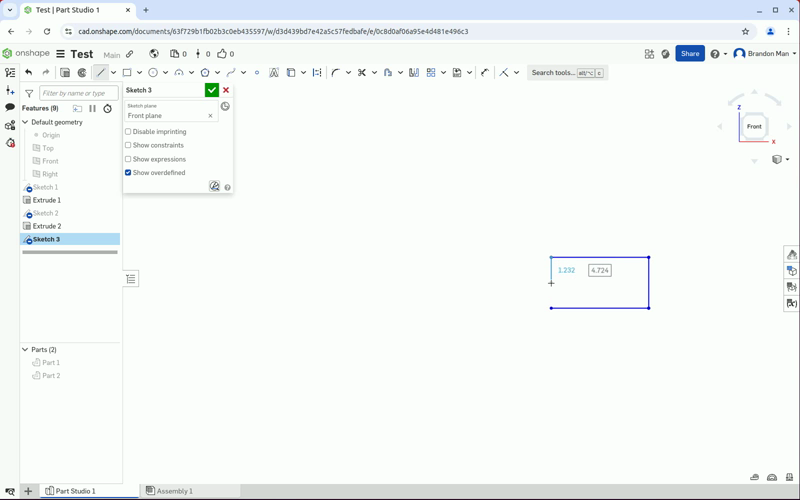
scroll(6)
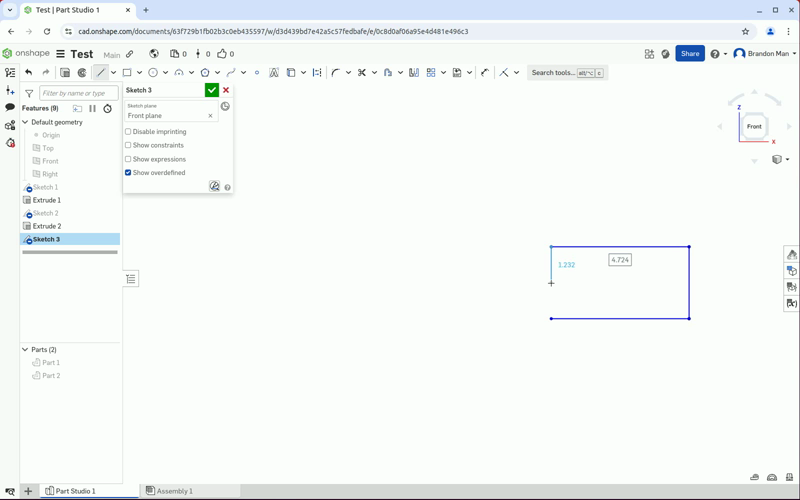
scroll(6)
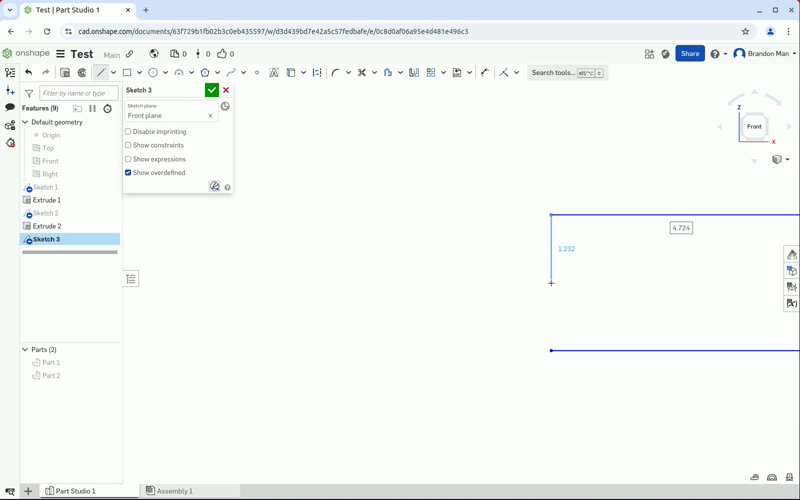
click(551, 282)
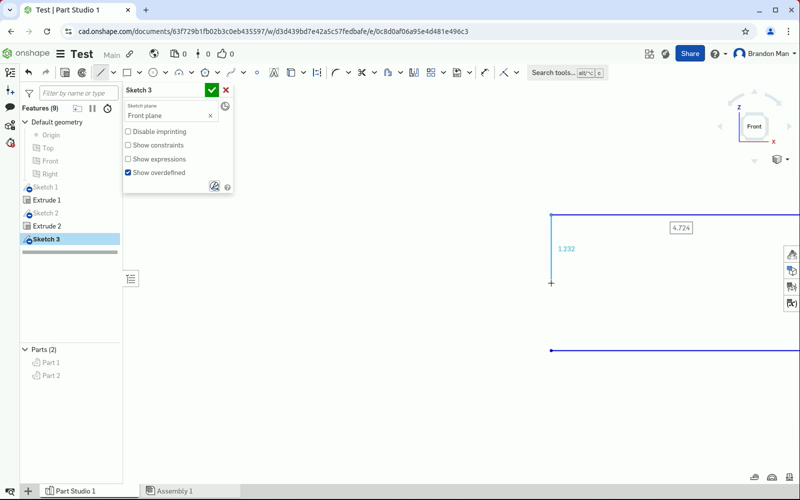
scroll(-6)
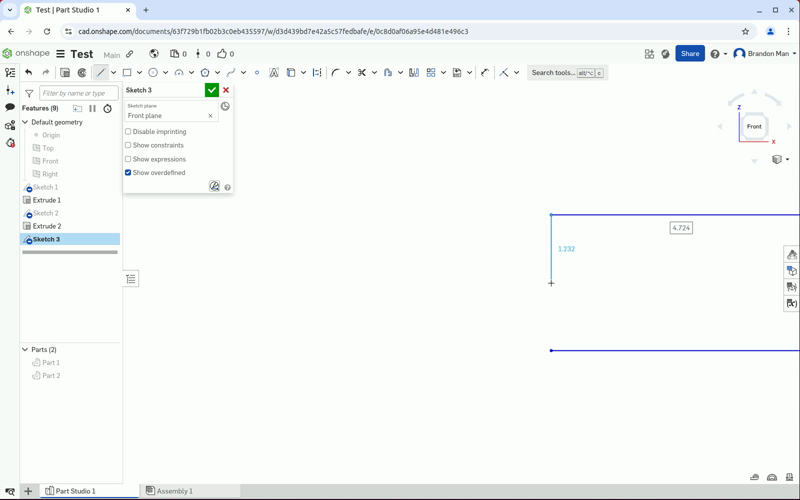
scroll(-6)
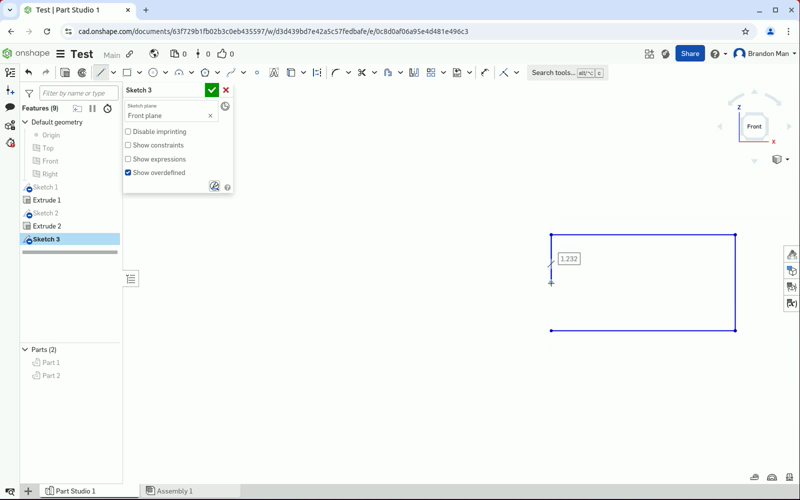
scroll(-6)
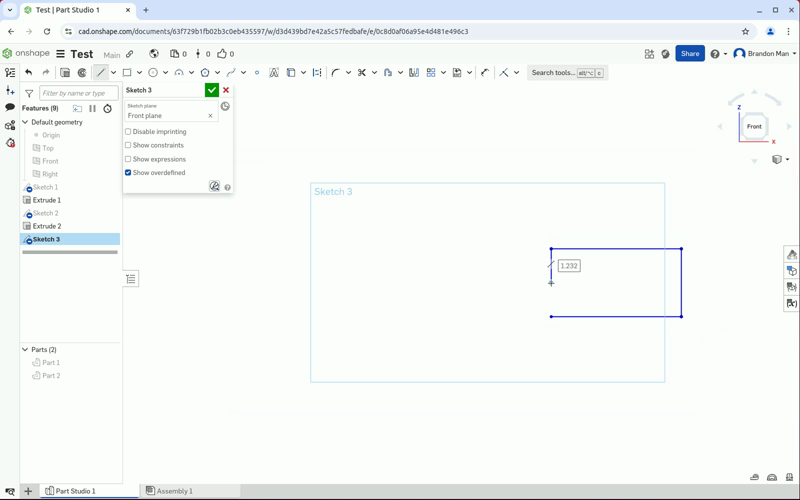
scroll(-6)
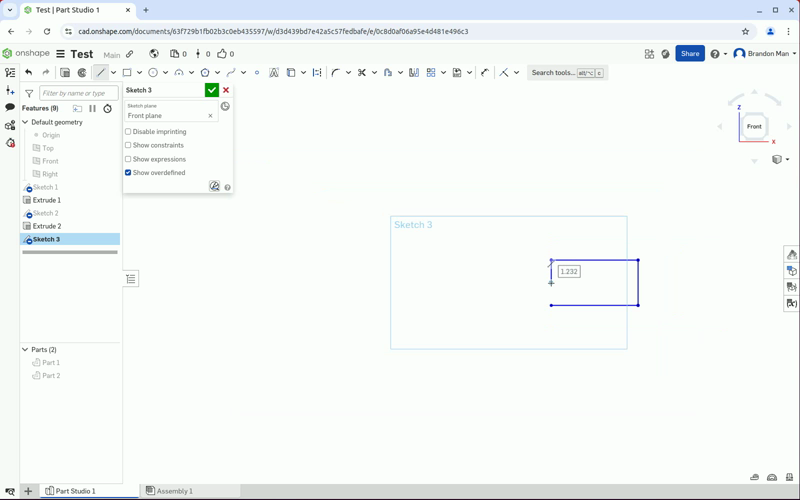
scroll(-6)
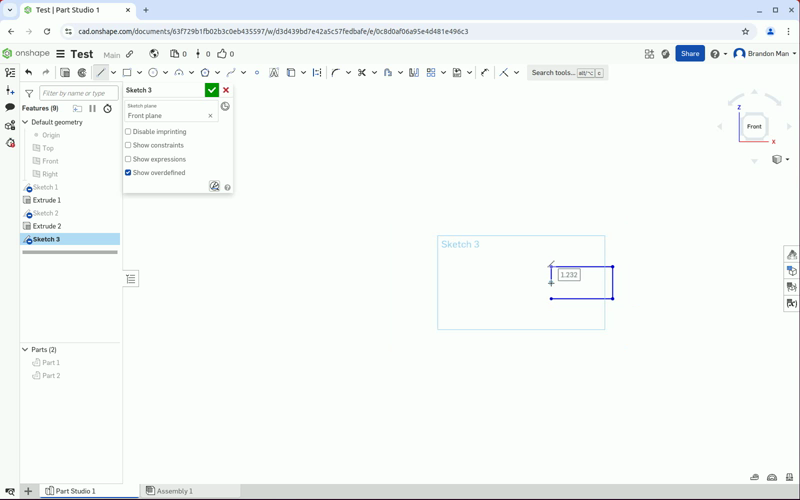
scroll(-6)
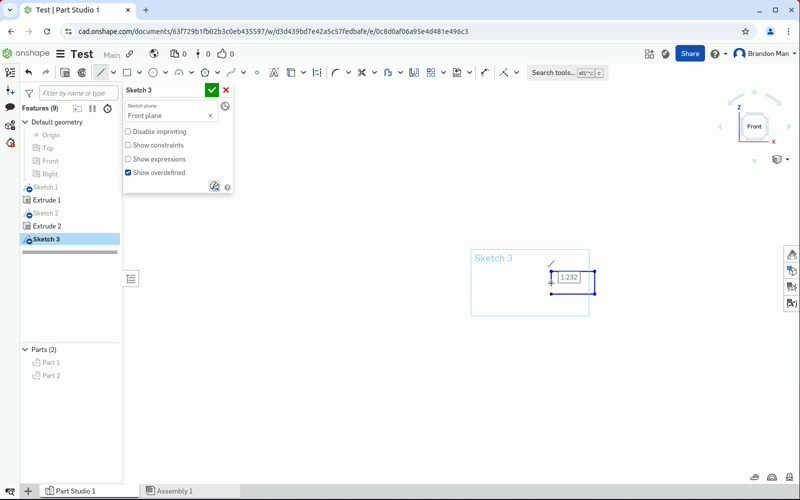
scroll(-6)
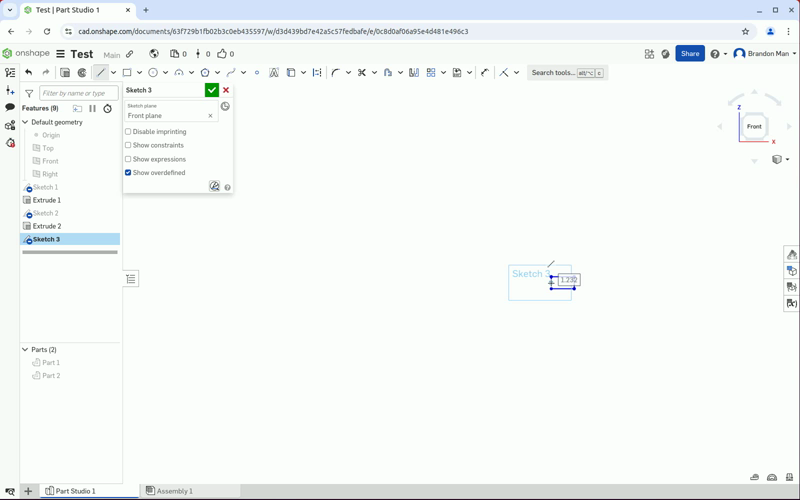
key_up(shift)
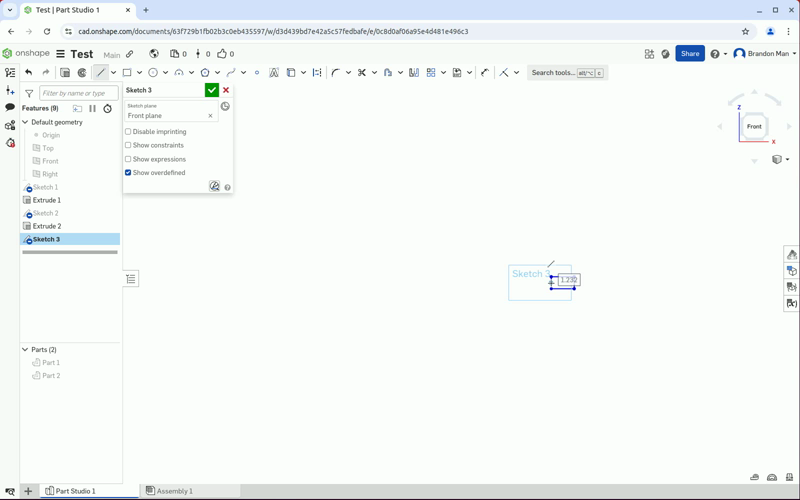
mouse_move(581, 282)
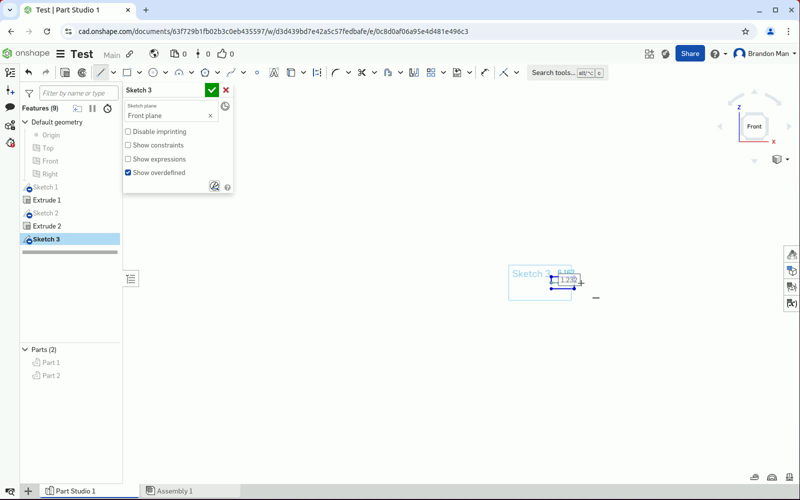
key_down(shift)
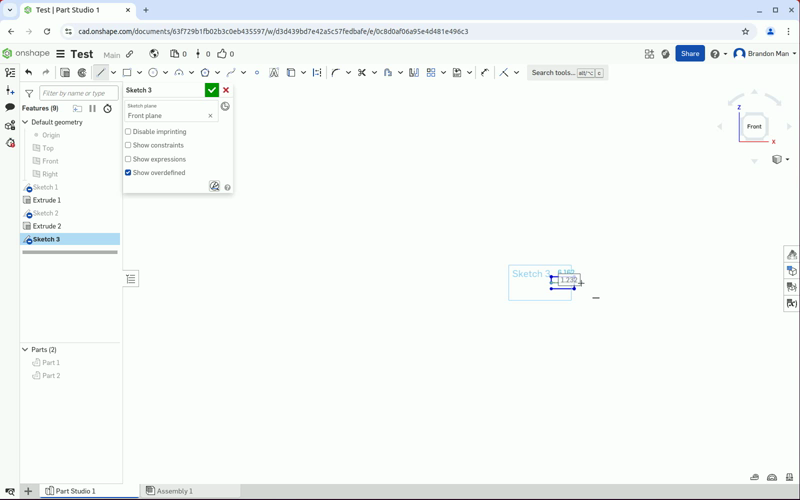
mouse_move(551, 288)
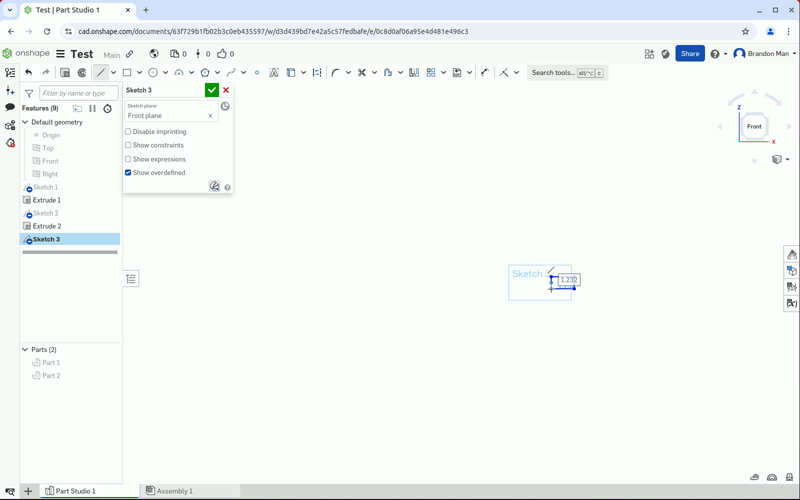
scroll(6)
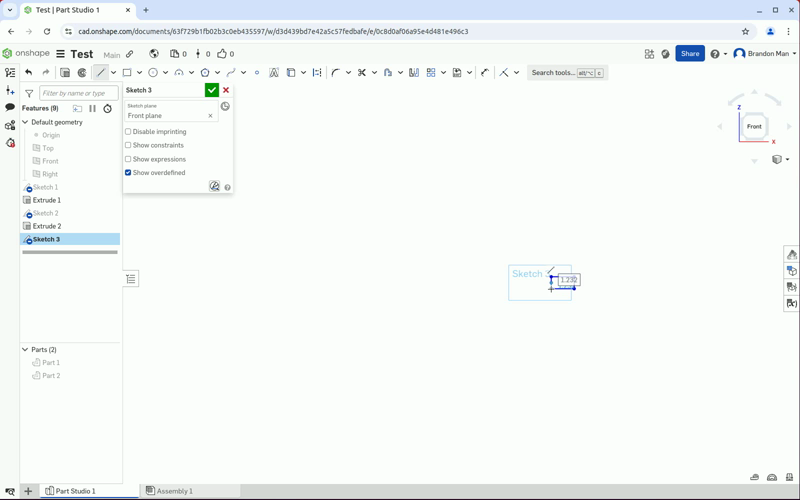
scroll(6)
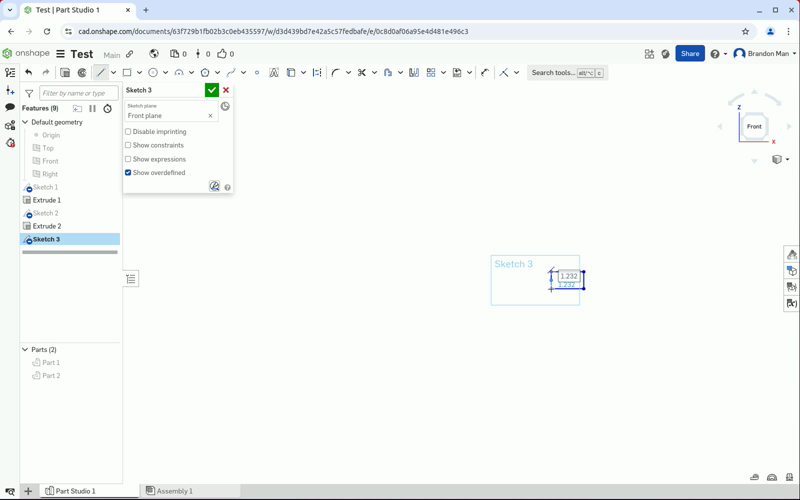
scroll(6)
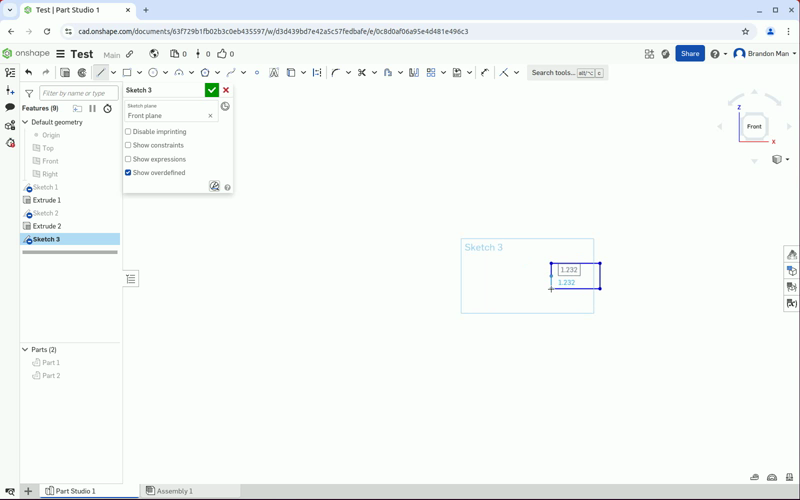
scroll(6)
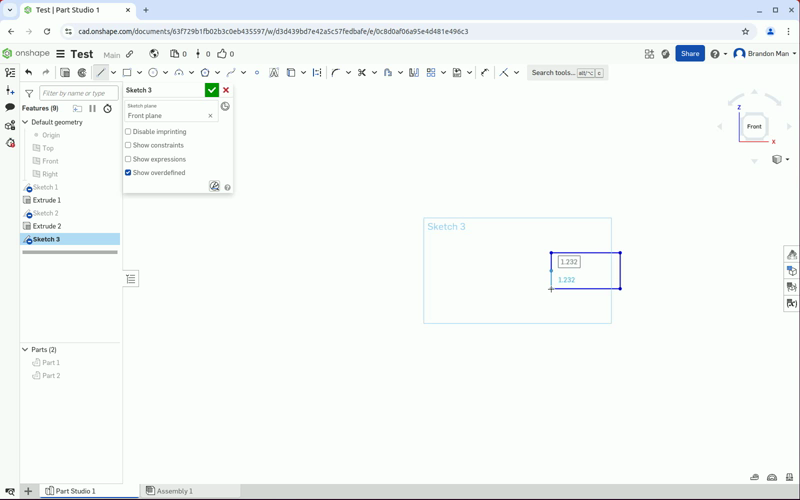
scroll(6)
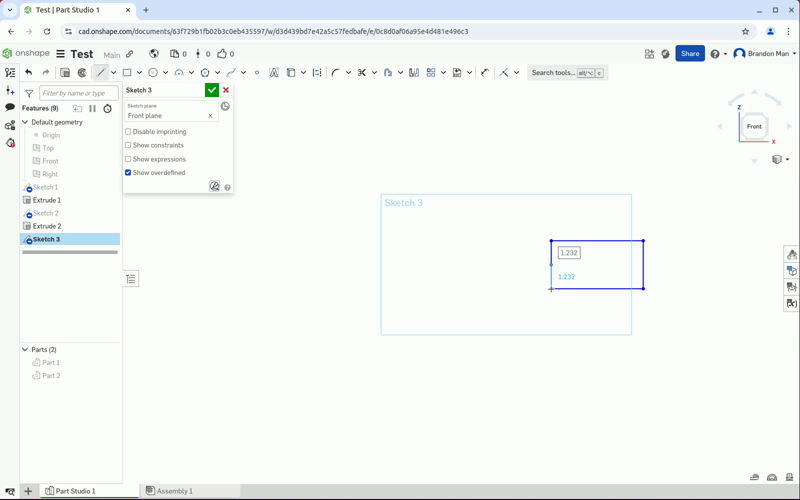
scroll(6)
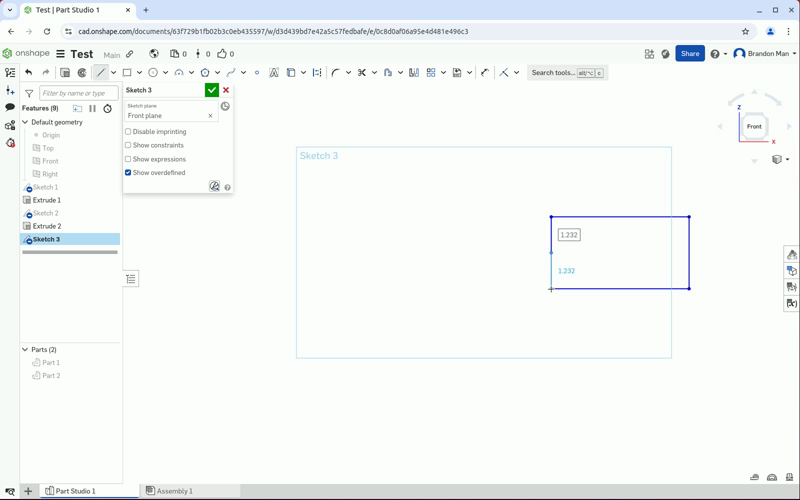
scroll(6)
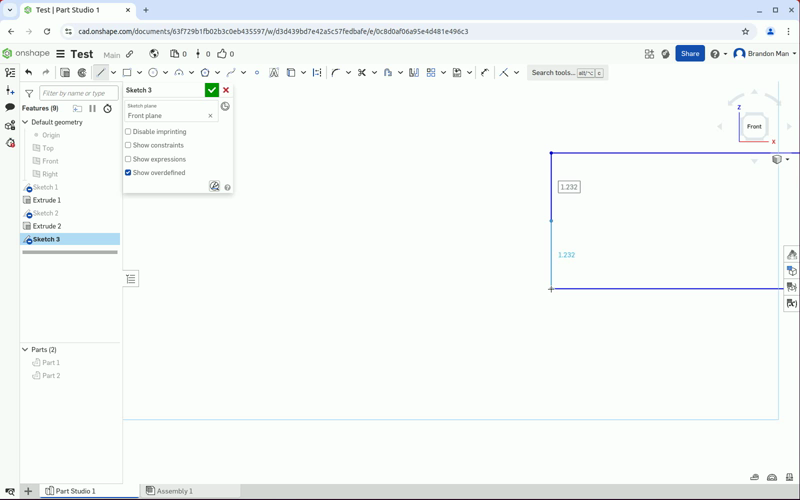
key_up(shift)
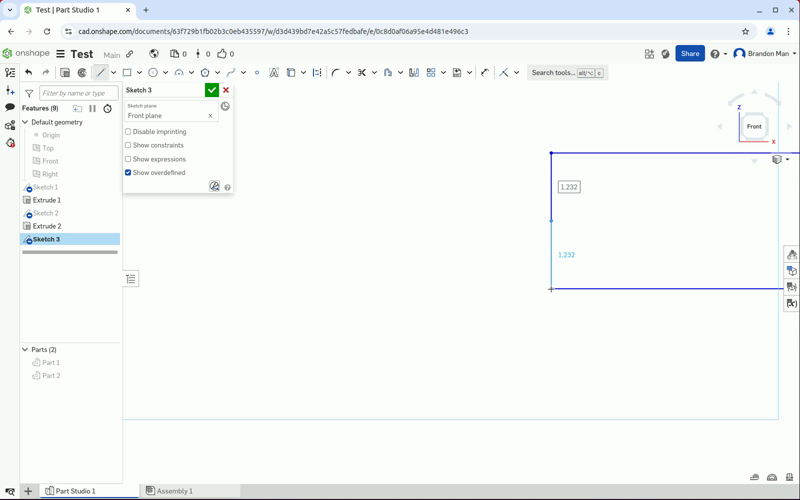
click(551, 288)
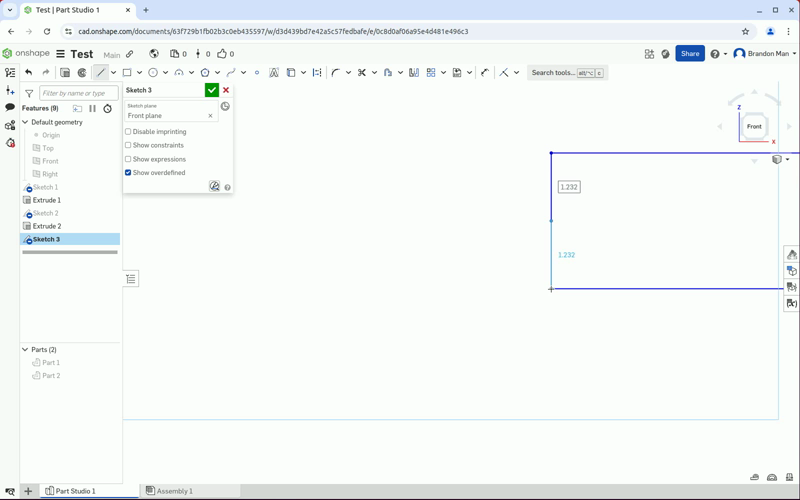
scroll(-6)
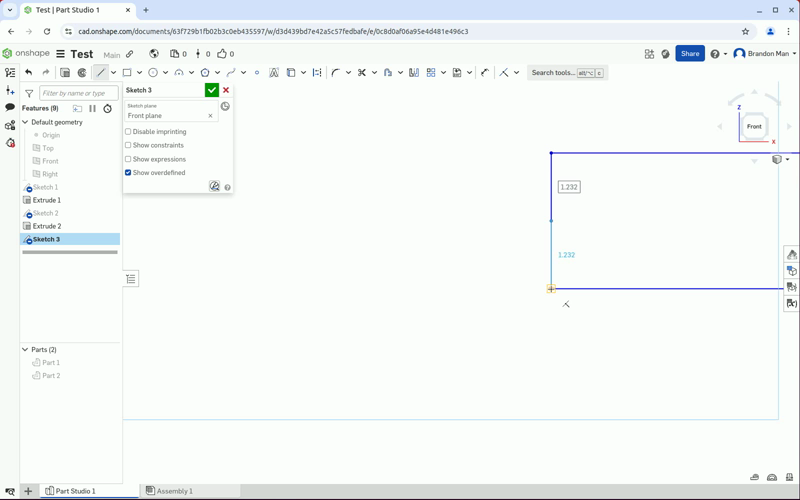
scroll(-6)
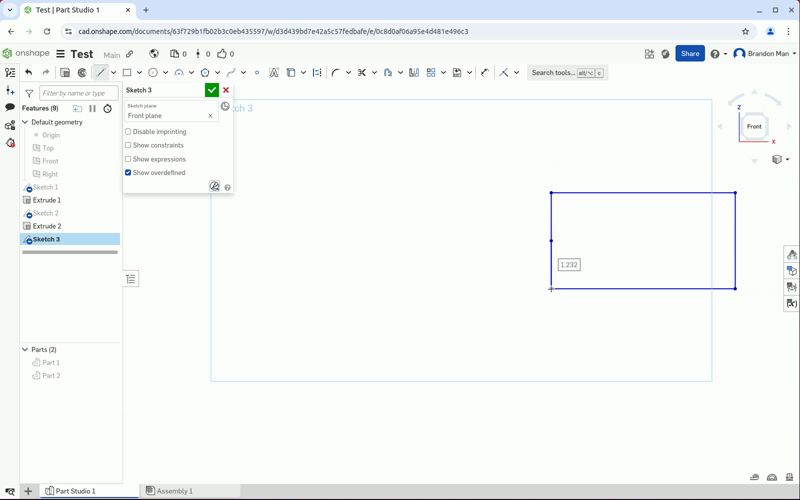
scroll(-6)
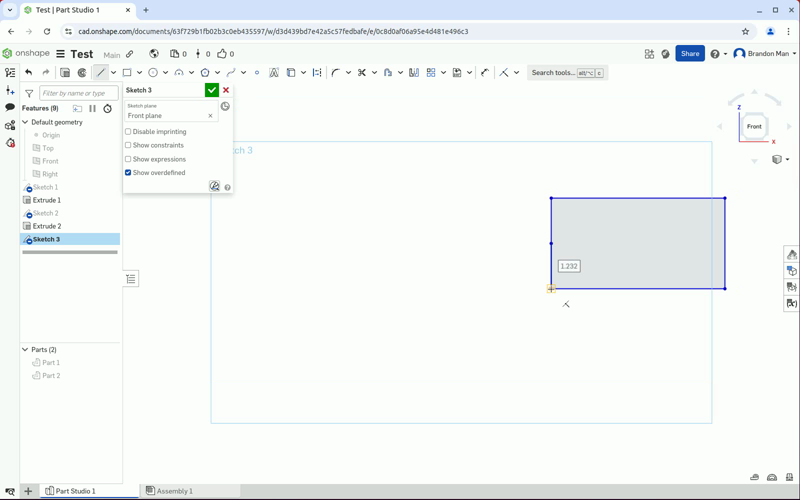
scroll(-6)
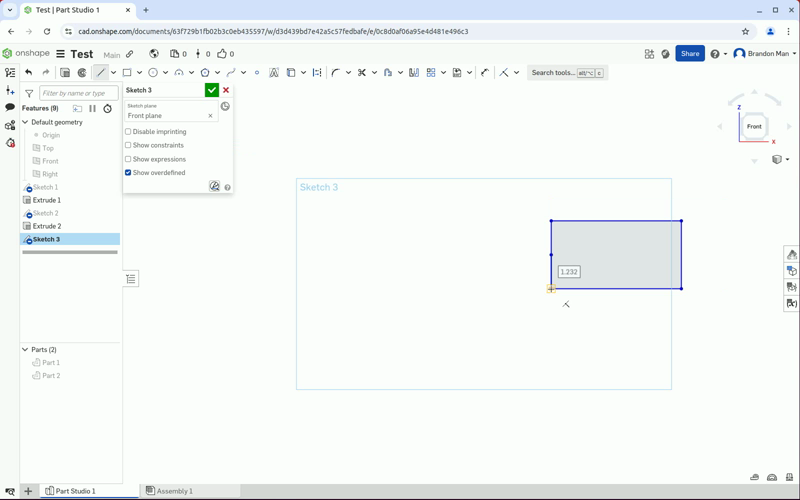
scroll(-6)
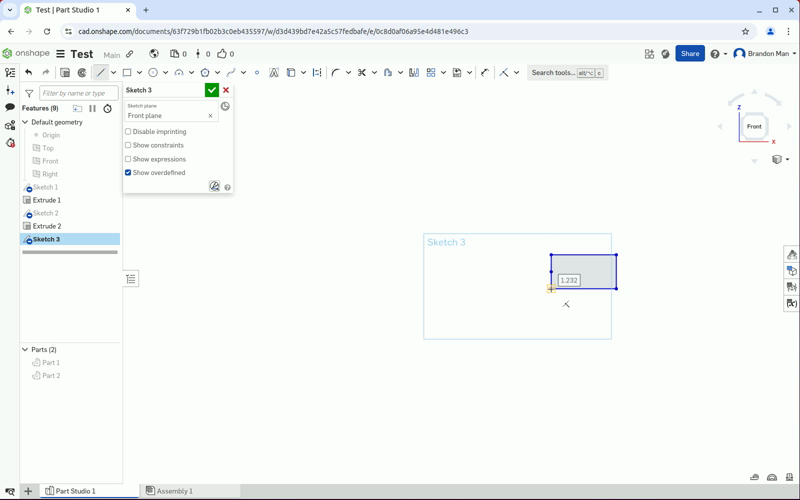
scroll(-6)
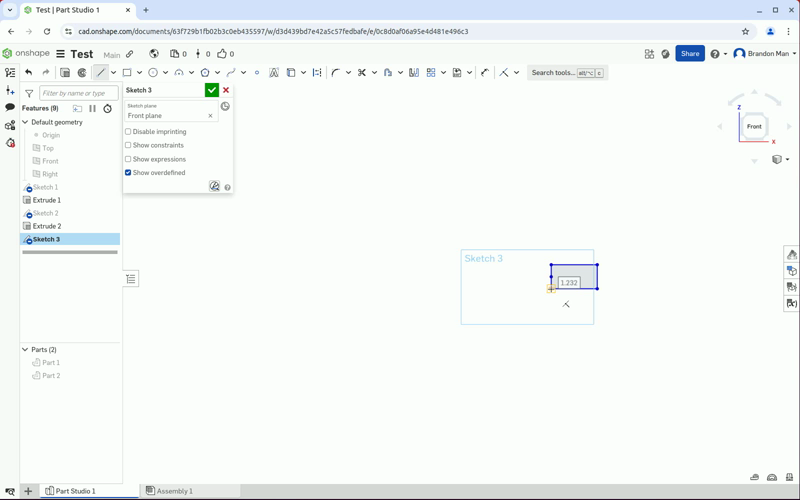
scroll(-6)
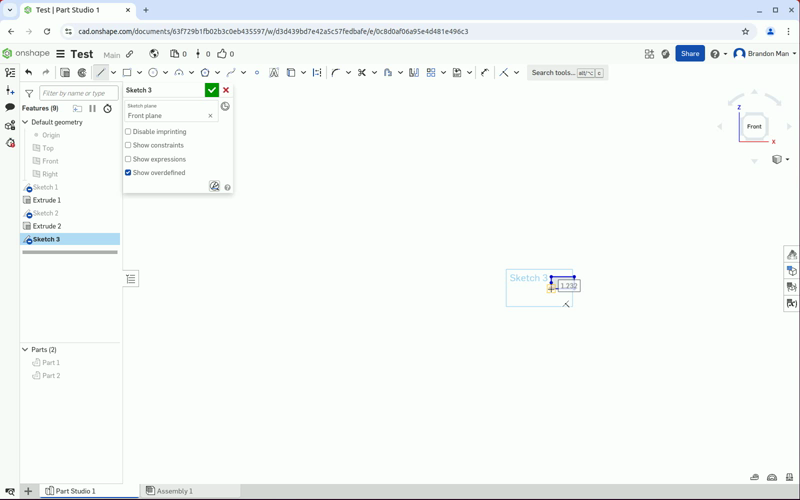
key(esc)
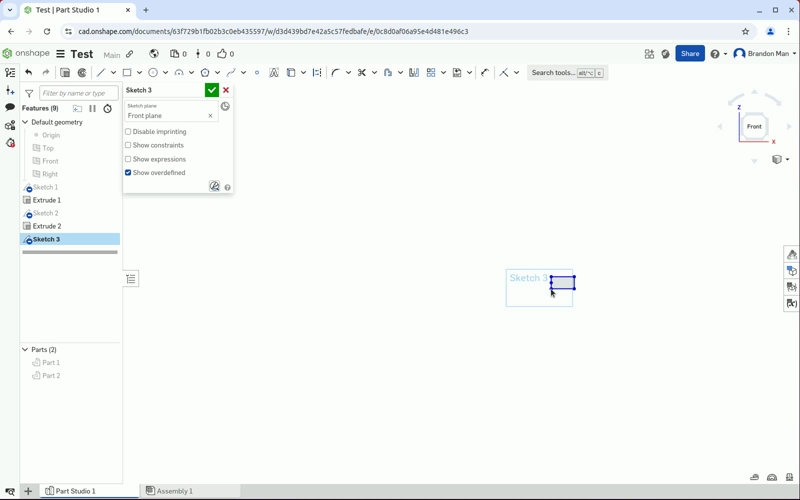
mouse_move(563, 288)
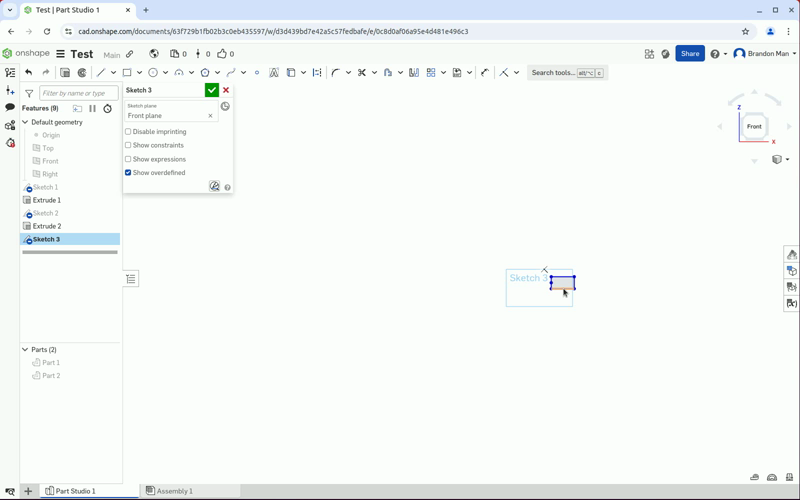
scroll(6)
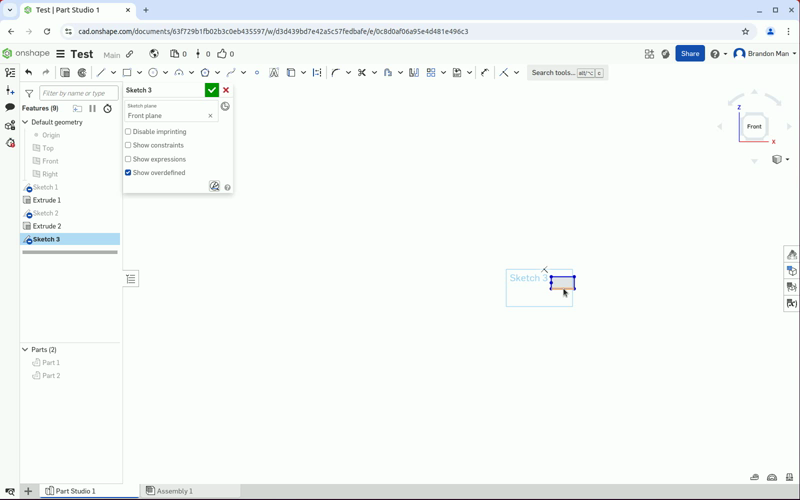
scroll(6)
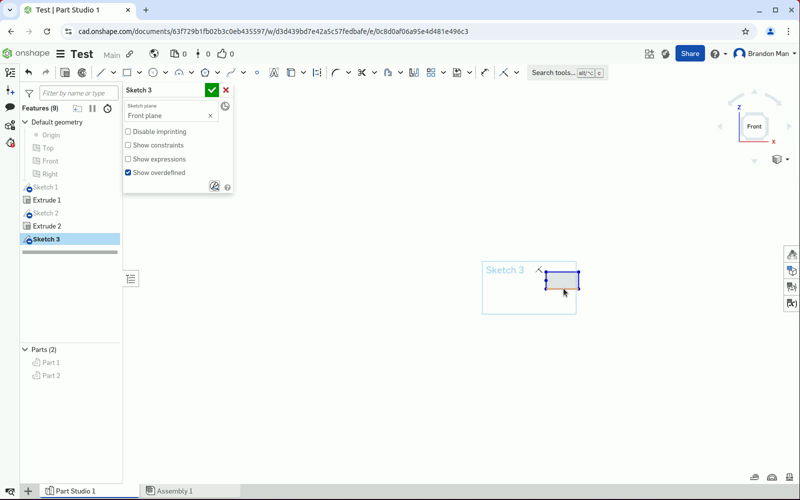
scroll(6)
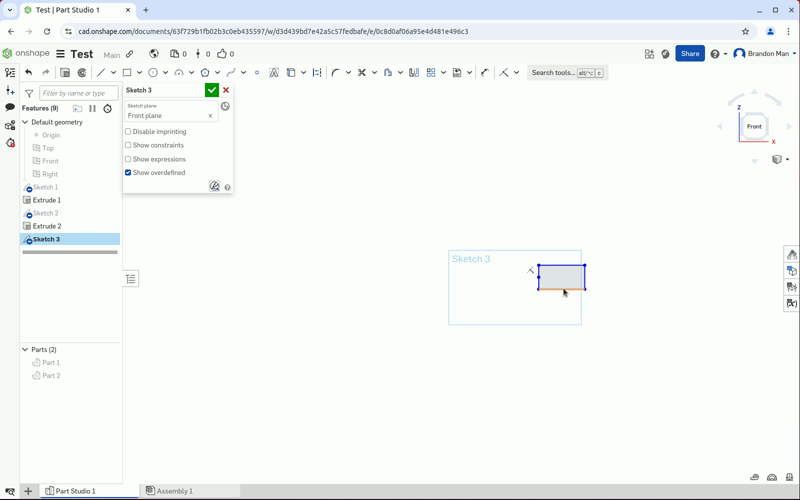
scroll(6)
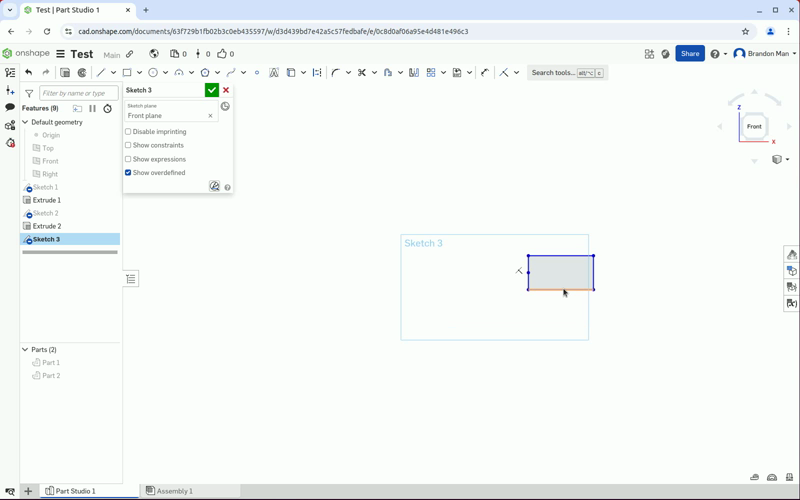
scroll(6)
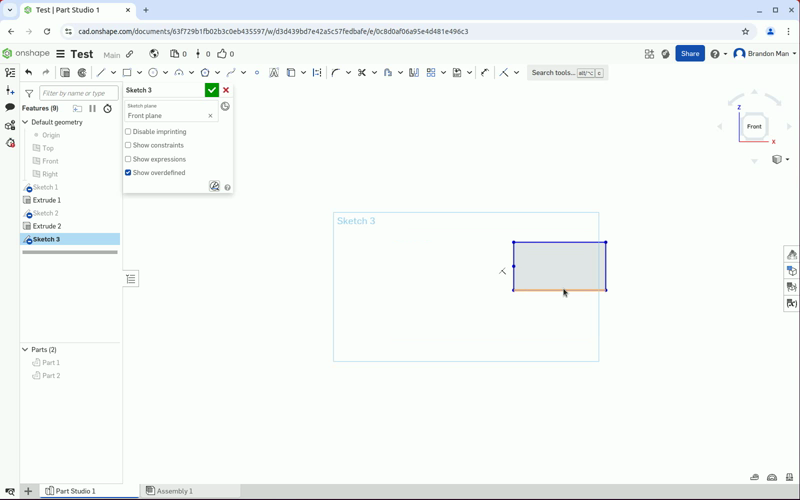
scroll(6)
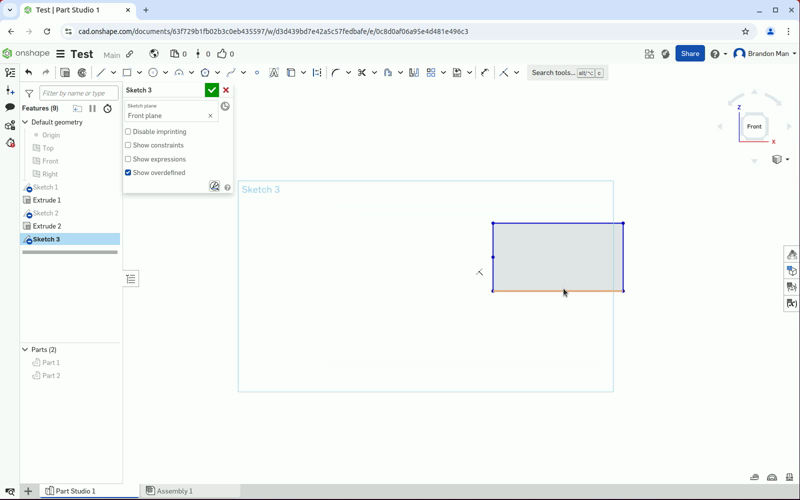
scroll(6)
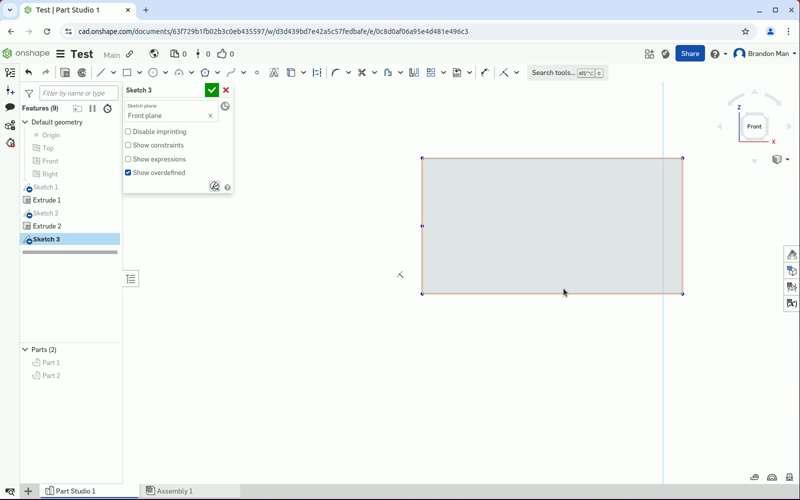
click(563, 288)
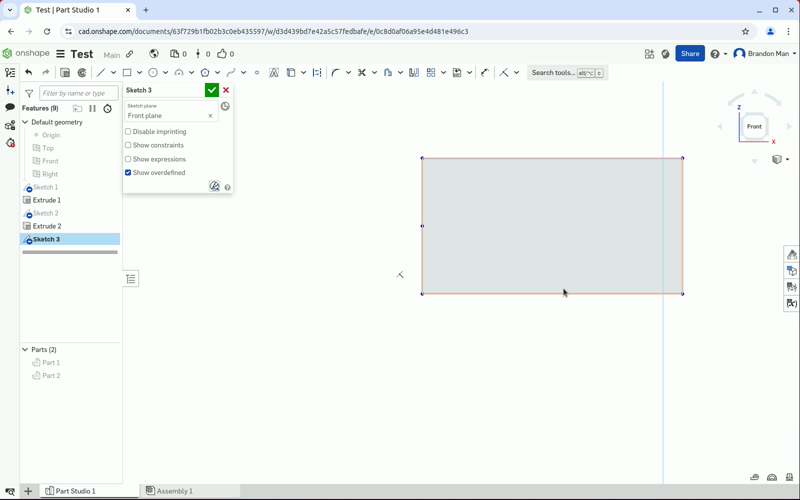
scroll(-6)
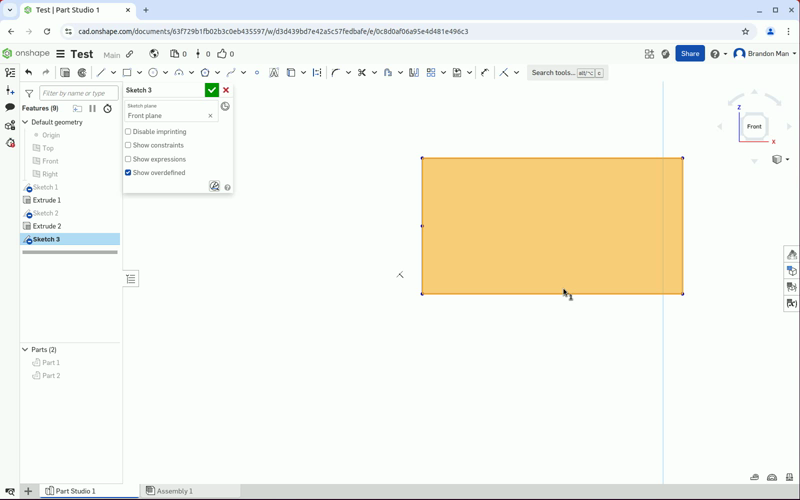
scroll(-6)
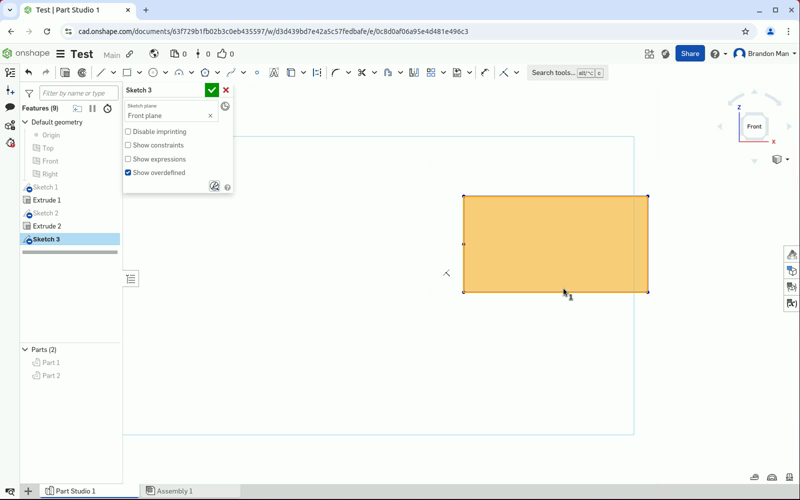
scroll(-6)
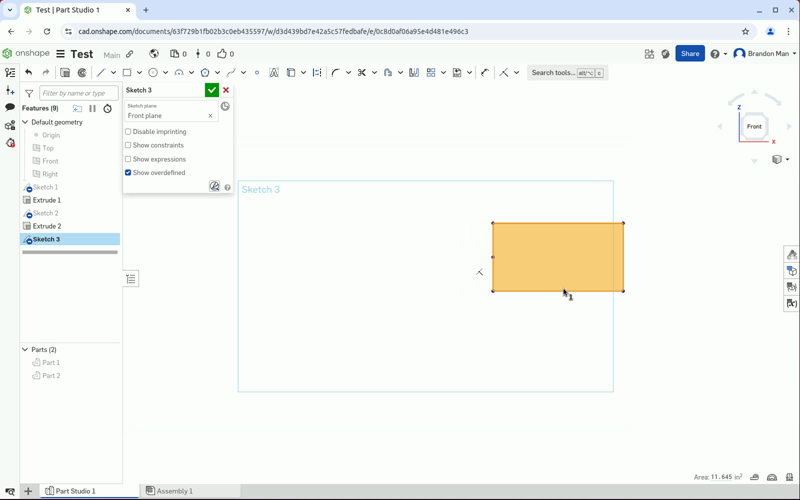
scroll(-6)
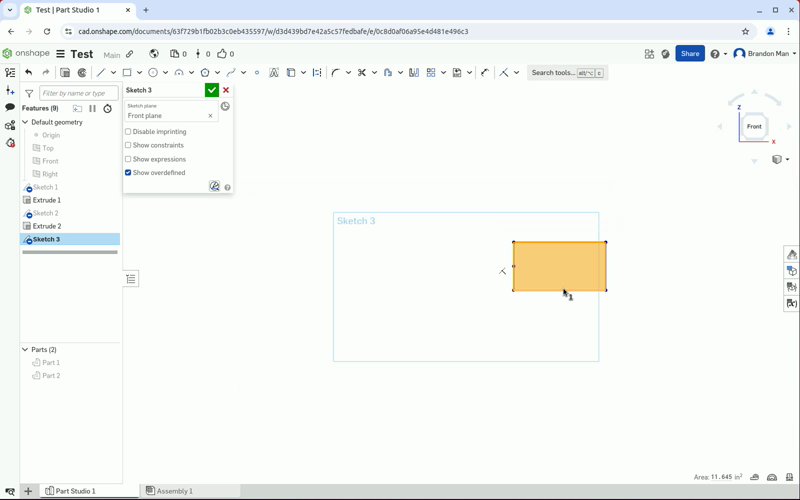
scroll(-6)
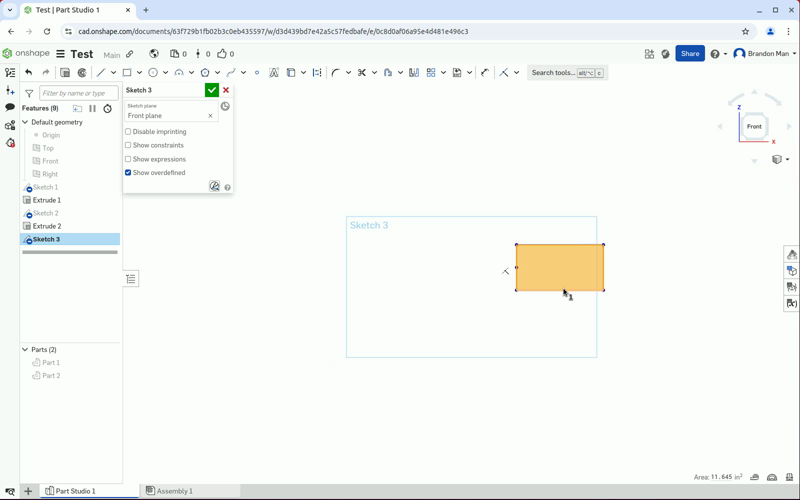
scroll(-6)
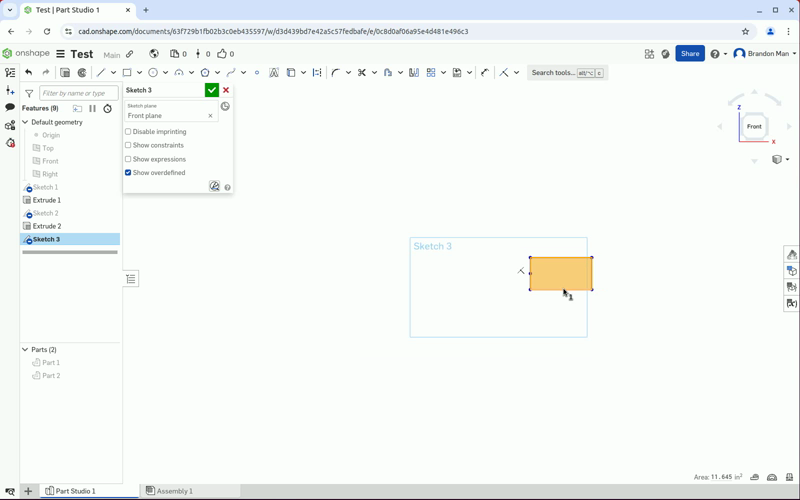
scroll(-6)
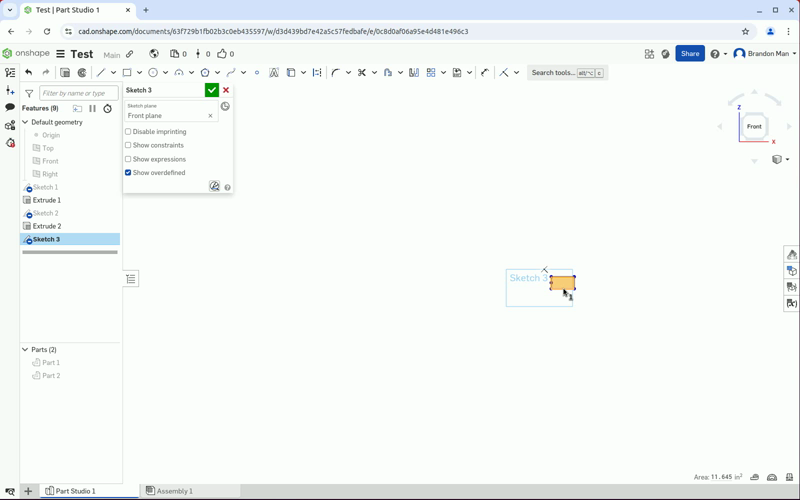
mouse_move(73, 352)
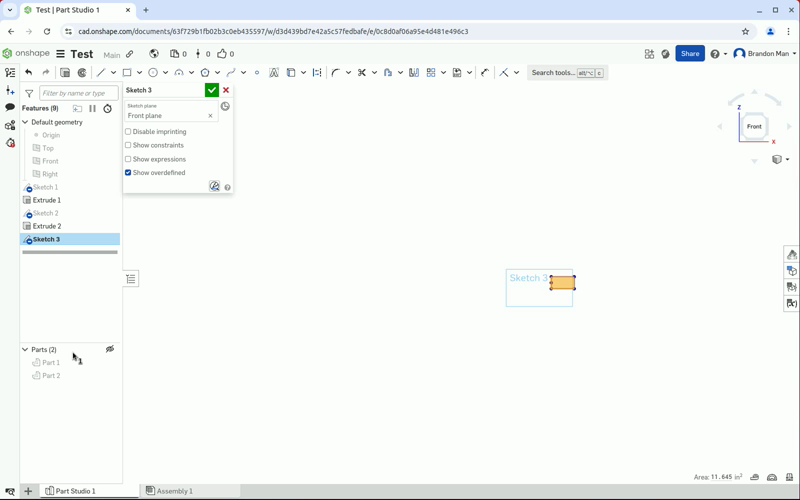
key(shift+y)
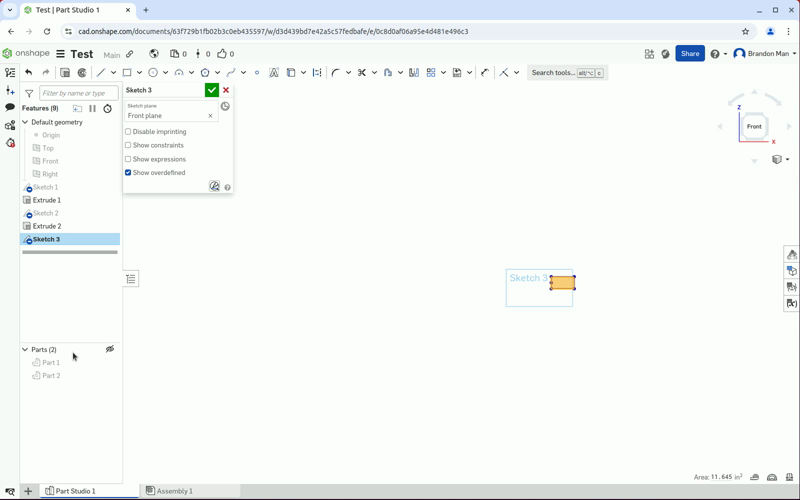
key(shift+e)
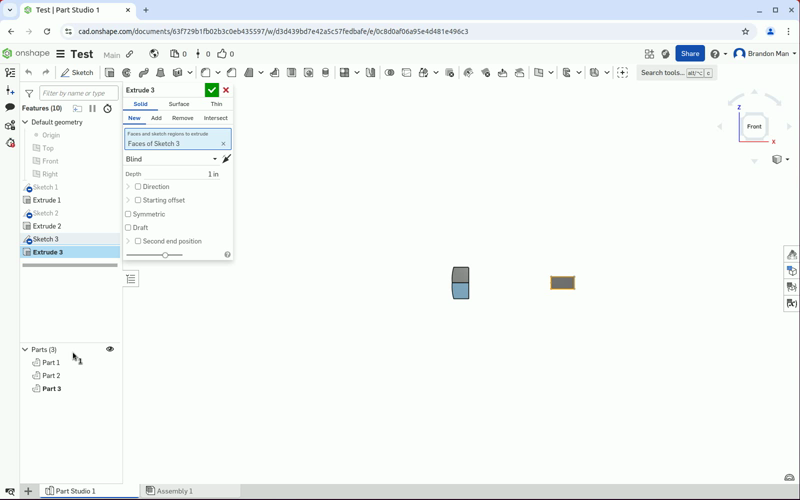
mouse_move(143, 106)
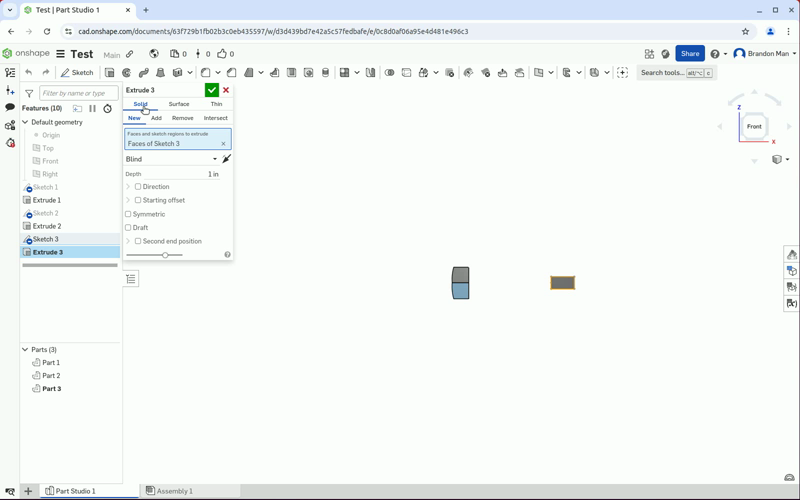
click(143, 106)
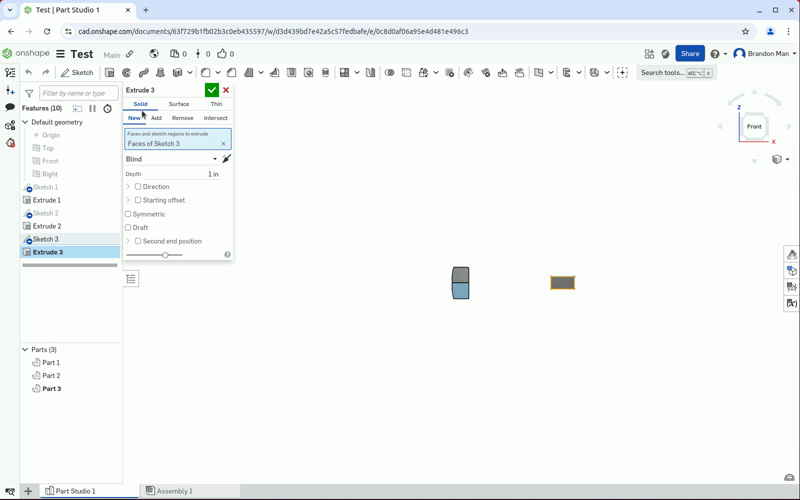
mouse_move(137, 120)
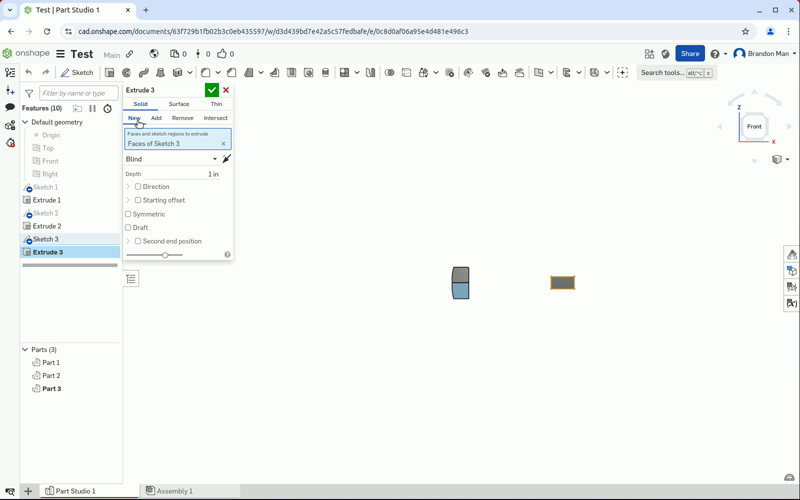
click(137, 120)
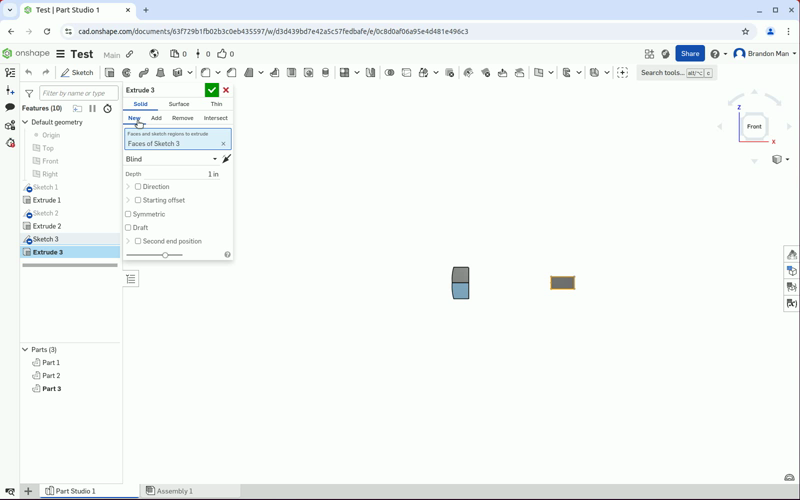
key(tab, 4)
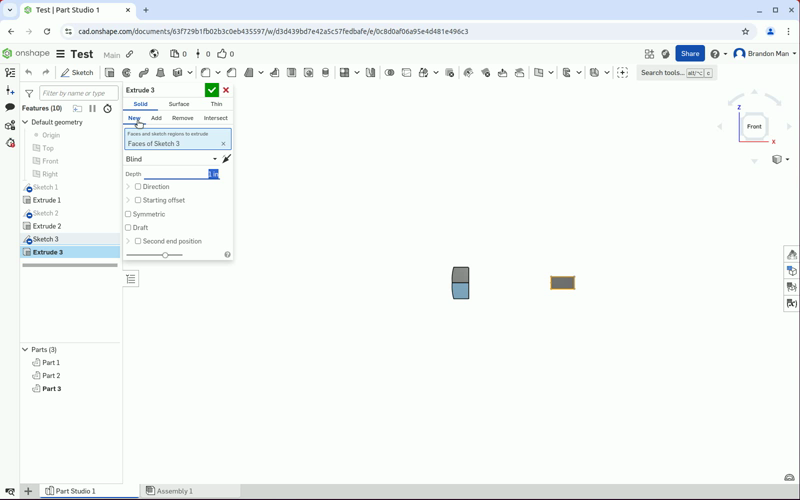
text(0.722)
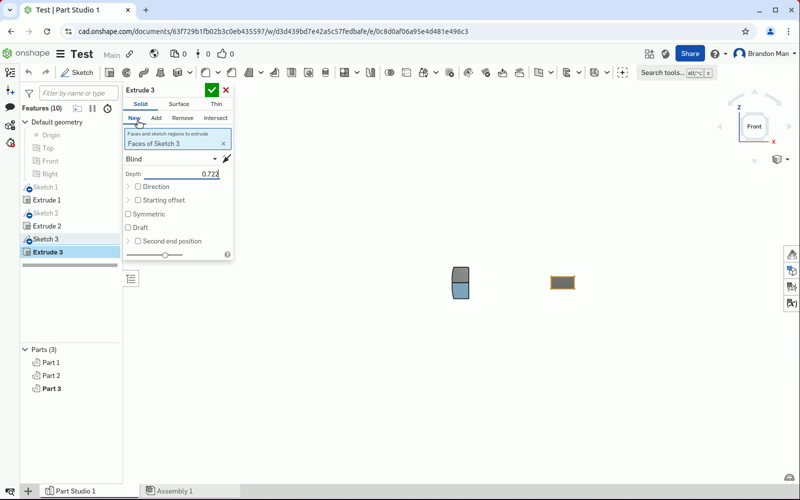
key(enter)
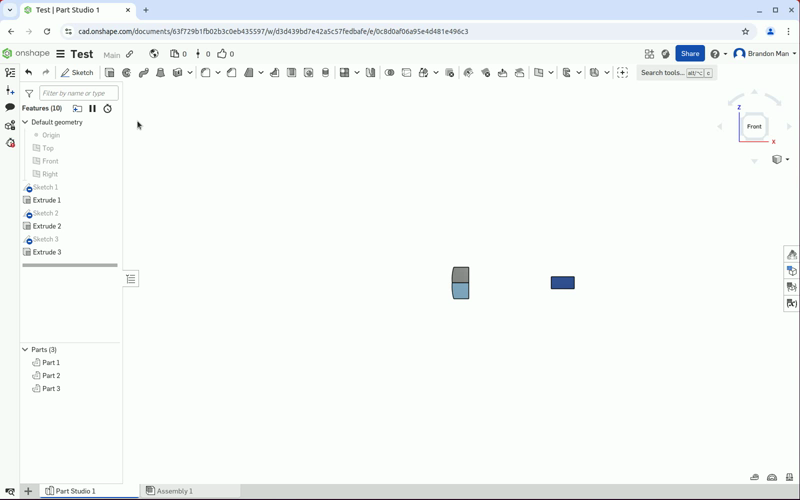
key(shift+h)
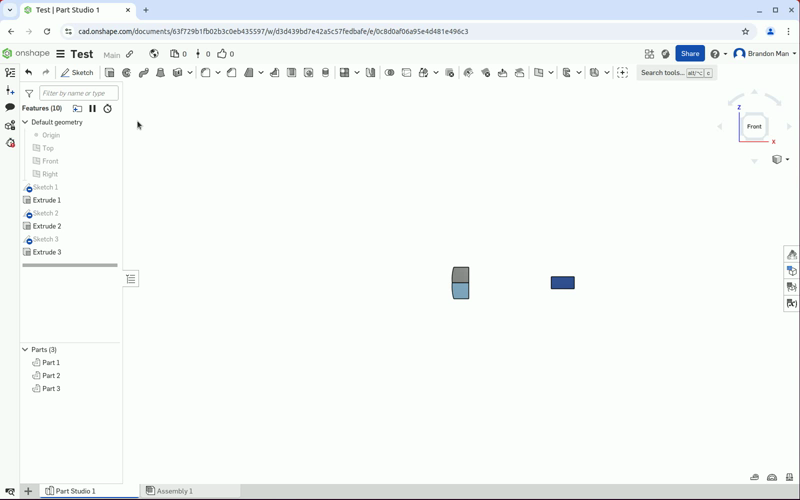
key(shift+h)
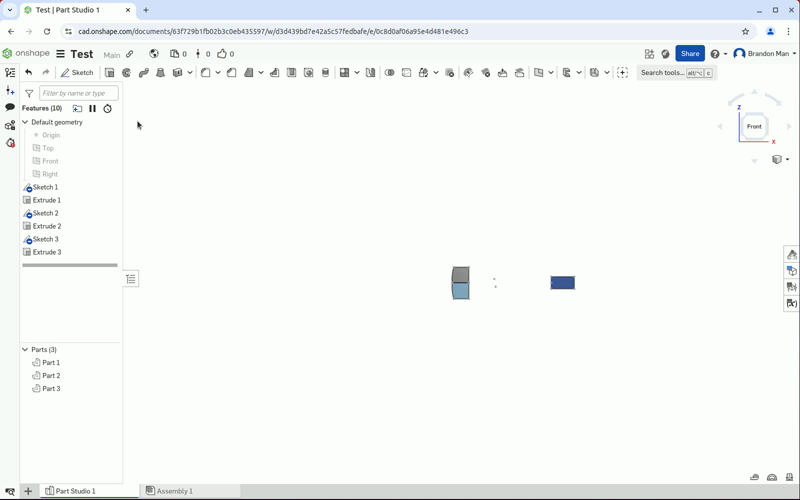
key(shift+7)
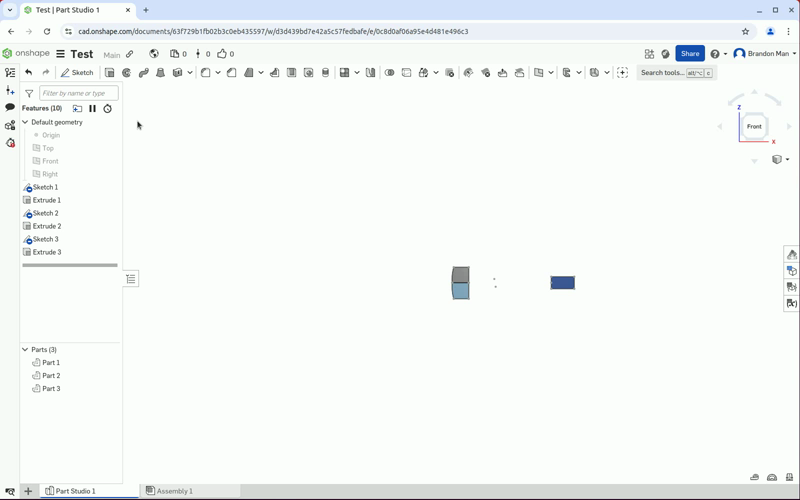
key(left, 2)
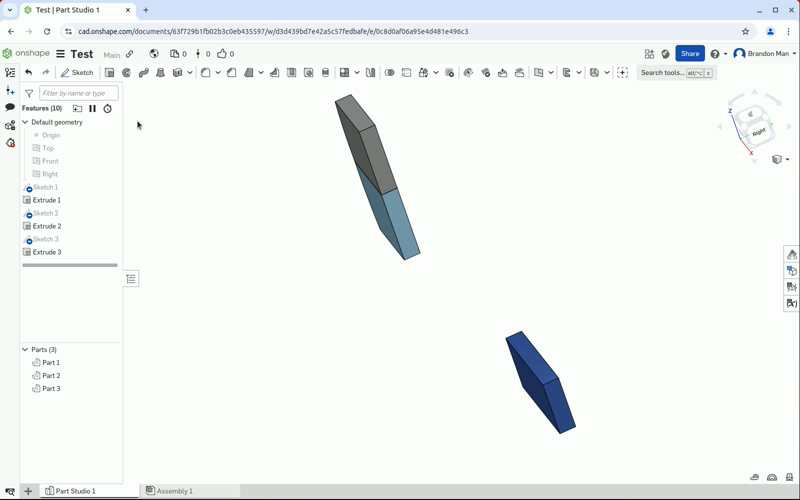
key(down, 2)
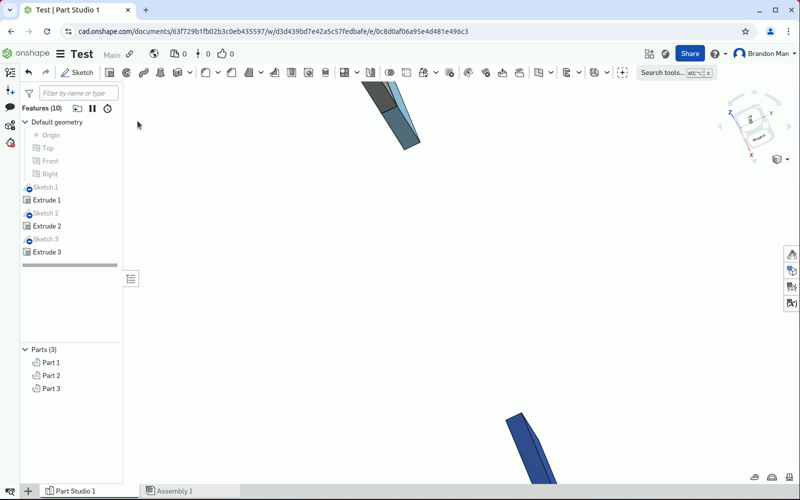
key(up, 2)
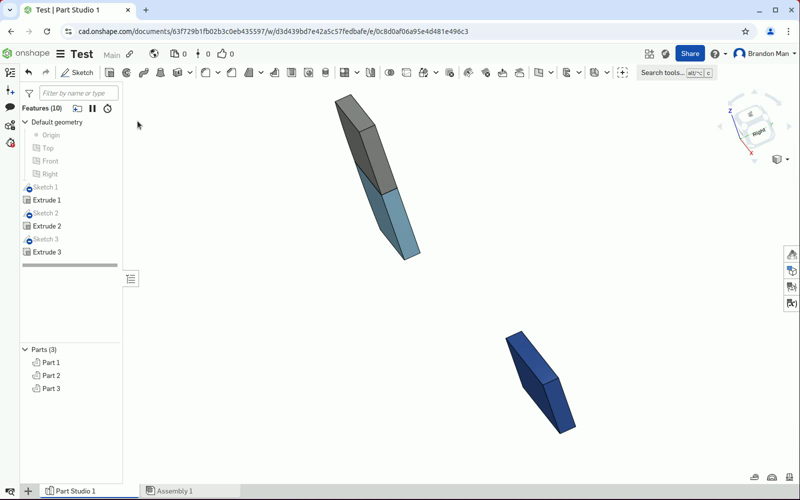
key(right, 2)
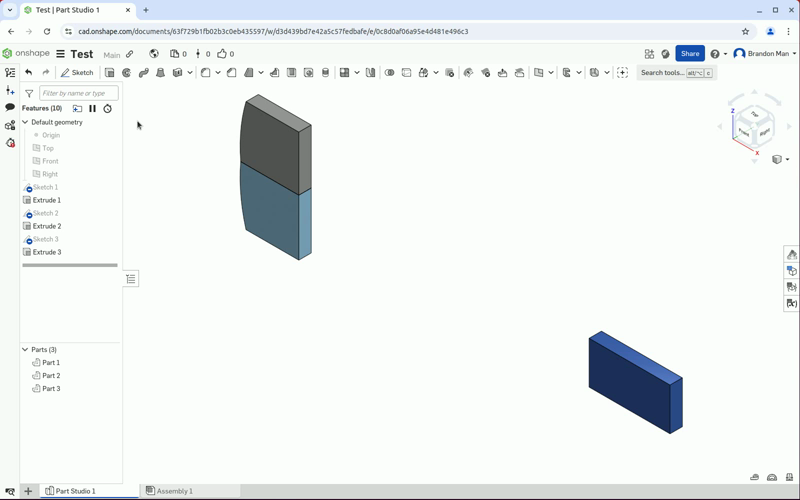
mouse_move(73, 189)
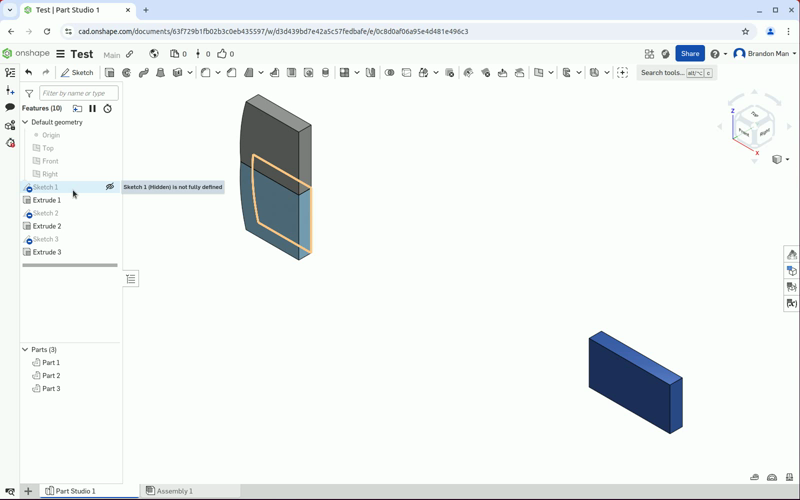
click(73, 189)